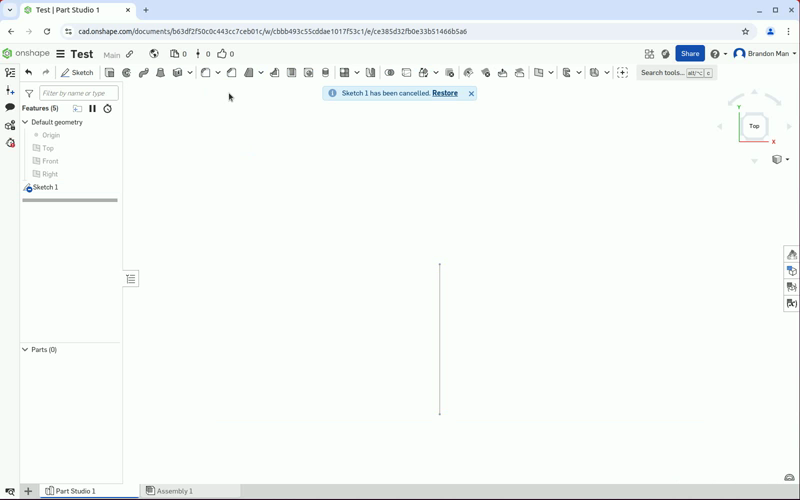
key(shift+h)
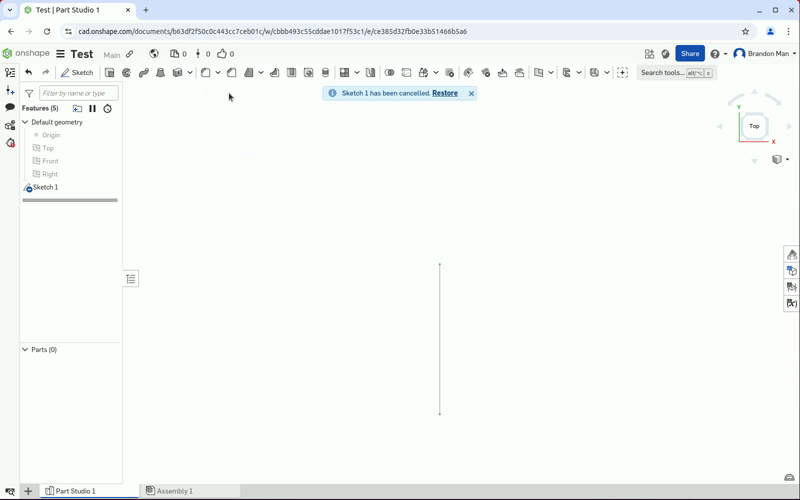
key(shift+s)
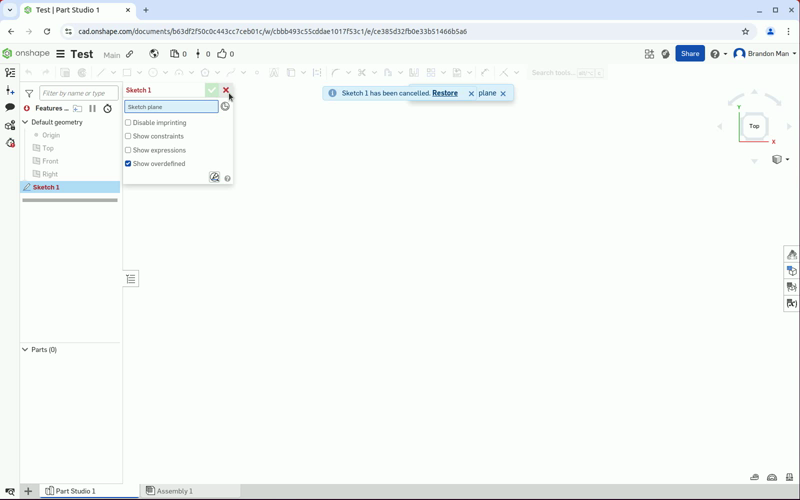
mouse_move(73, 150)
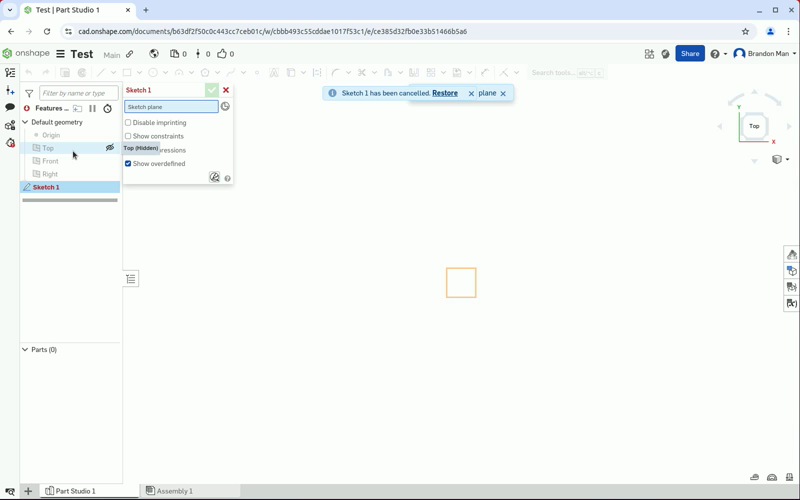
click(73, 150)
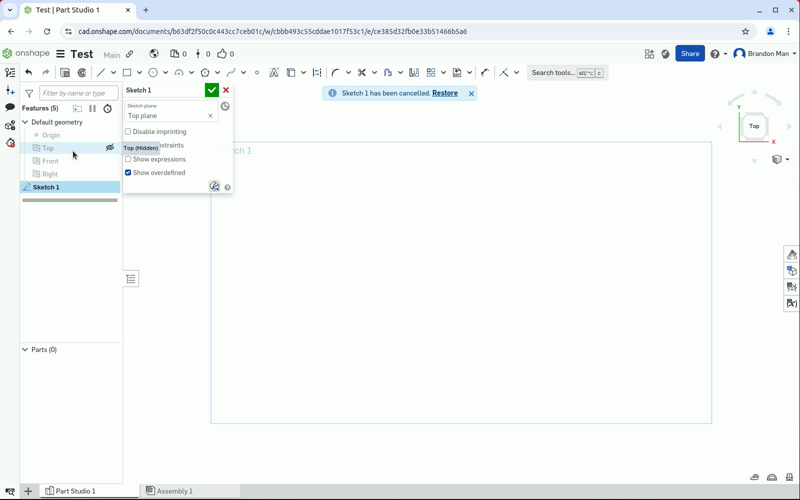
mouse_move(73, 352)
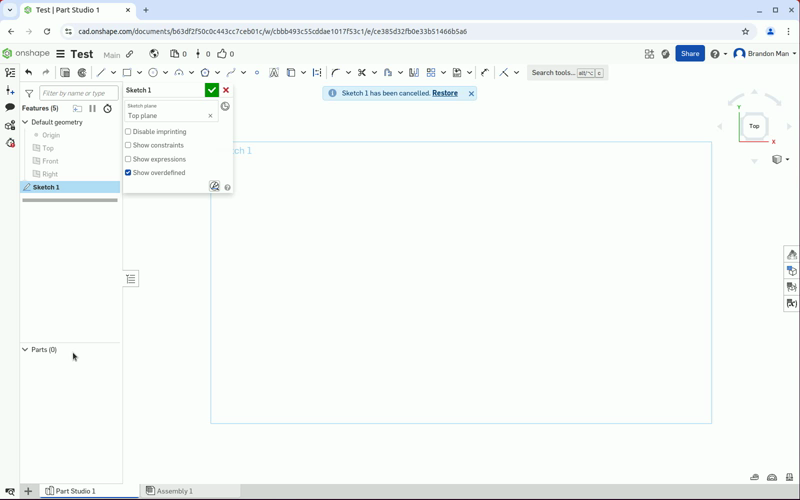
key(y)
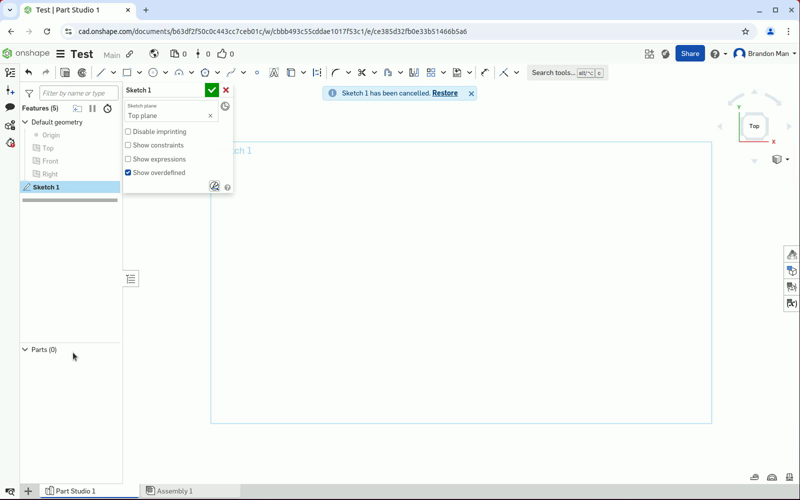
key(c)
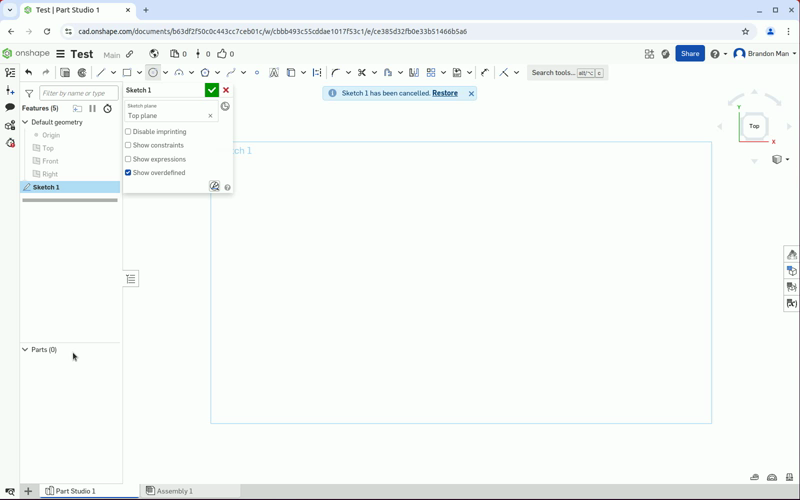
key_down(shift)
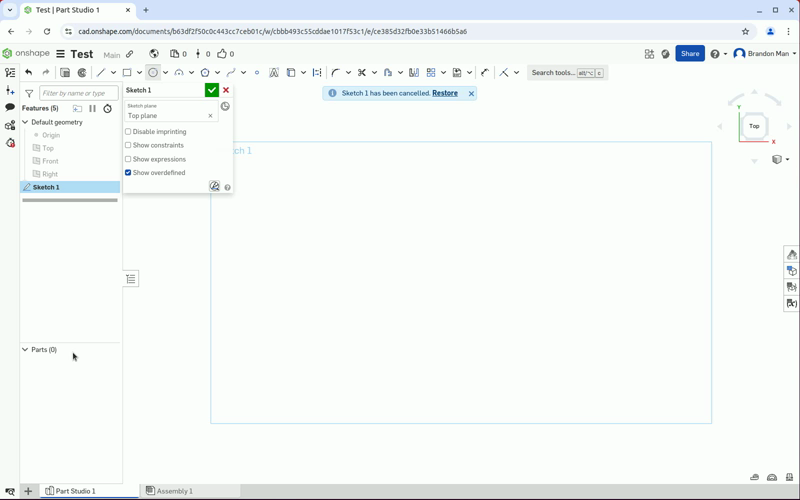
mouse_move(461, 282)
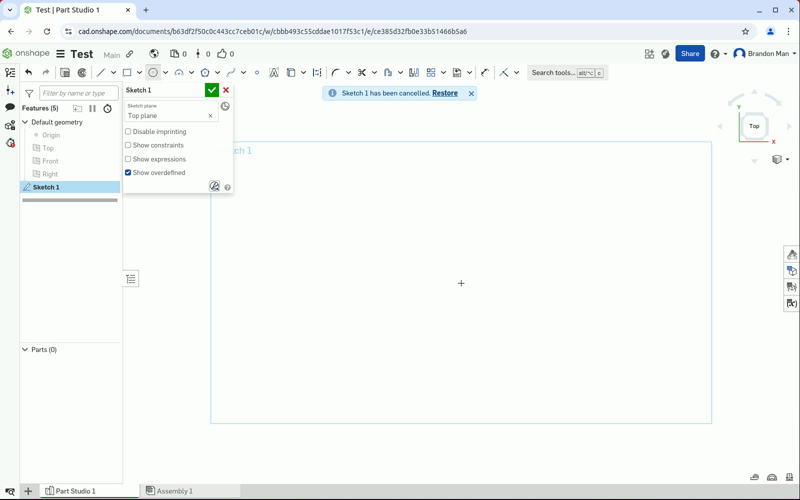
click(461, 282)
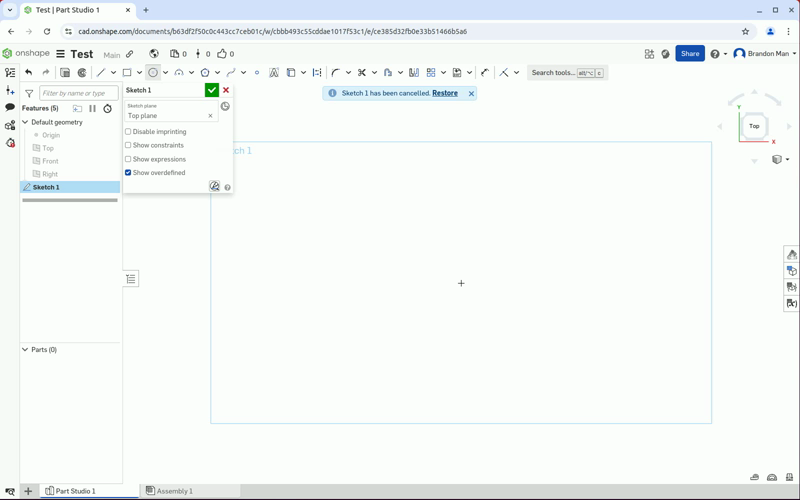
key_up(shift)
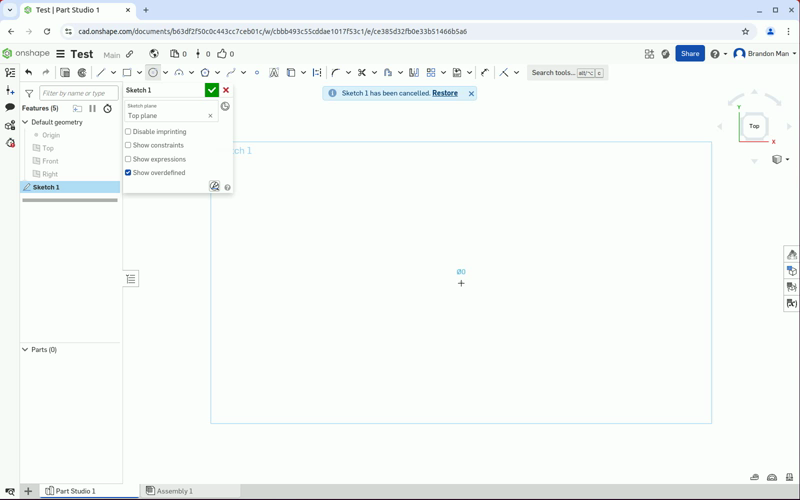
mouse_move(572, 282)
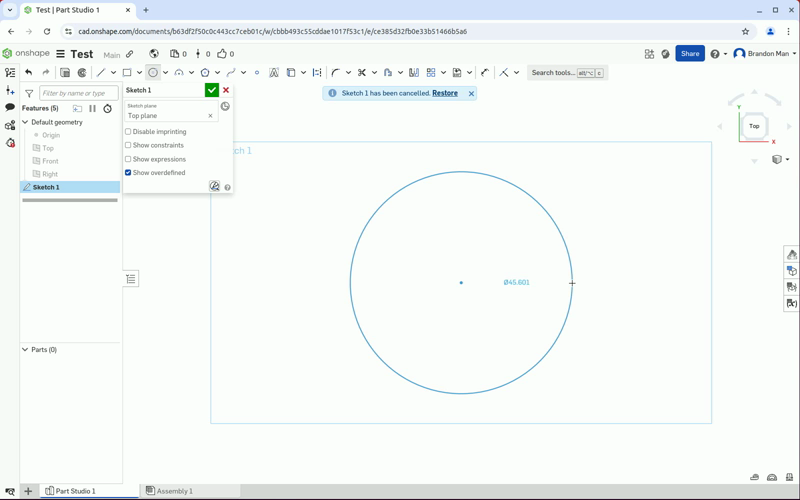
click(572, 282)
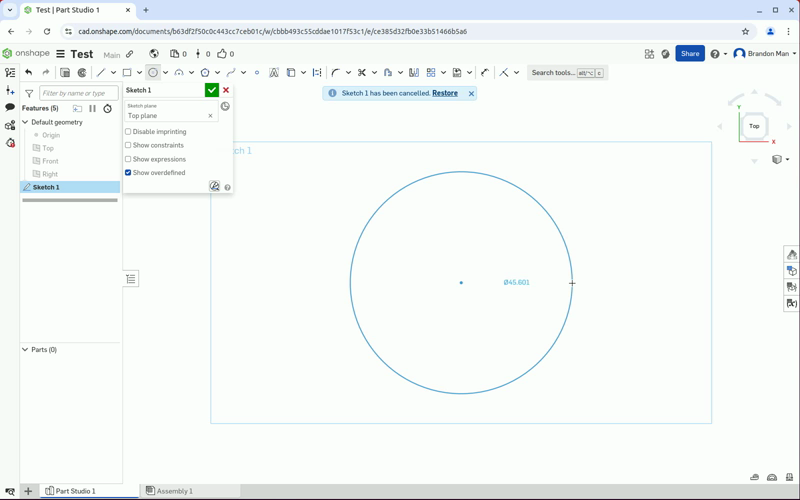
key(esc)
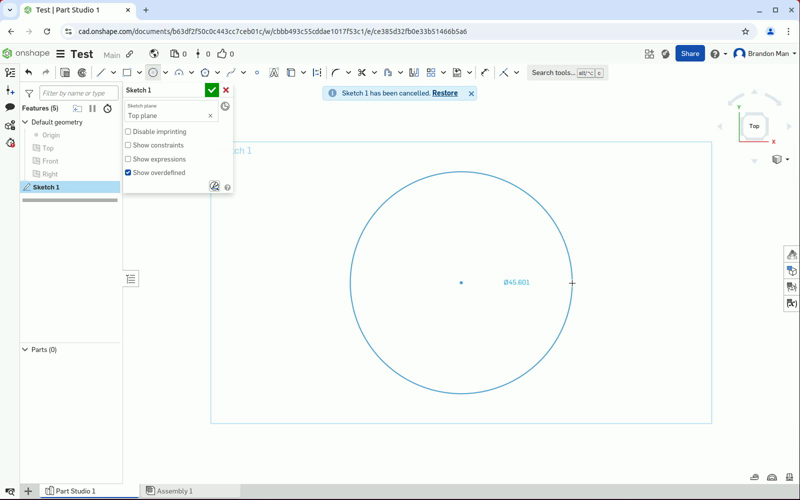
key(c)
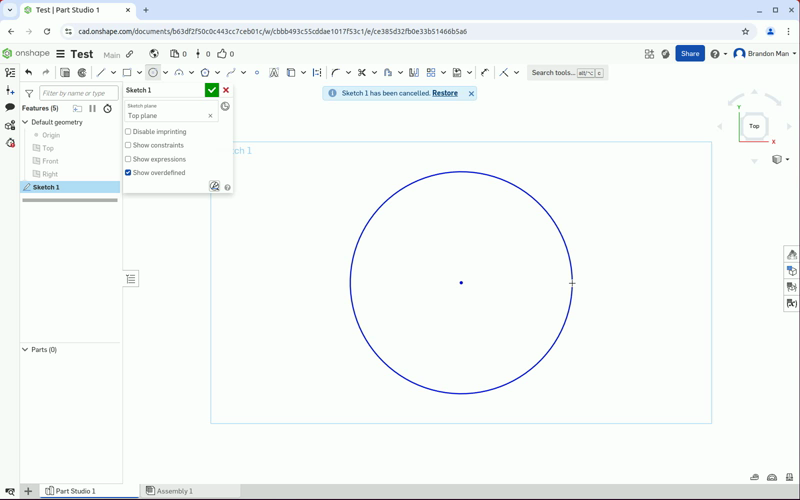
key_down(shift)
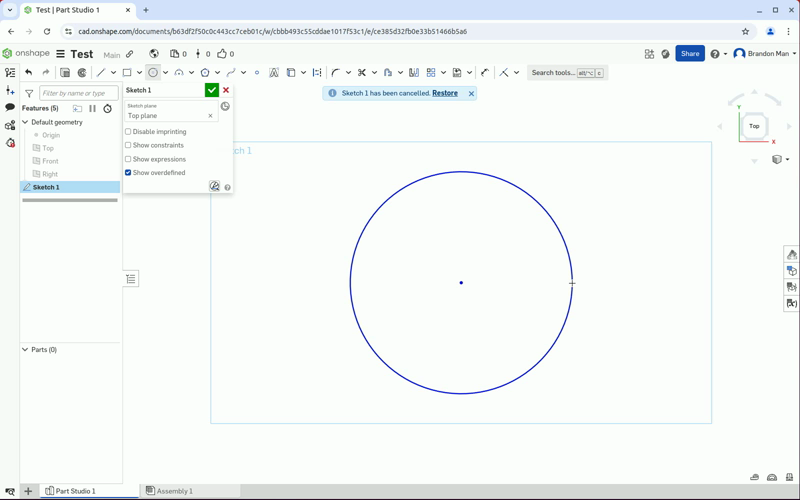
mouse_move(461, 282)
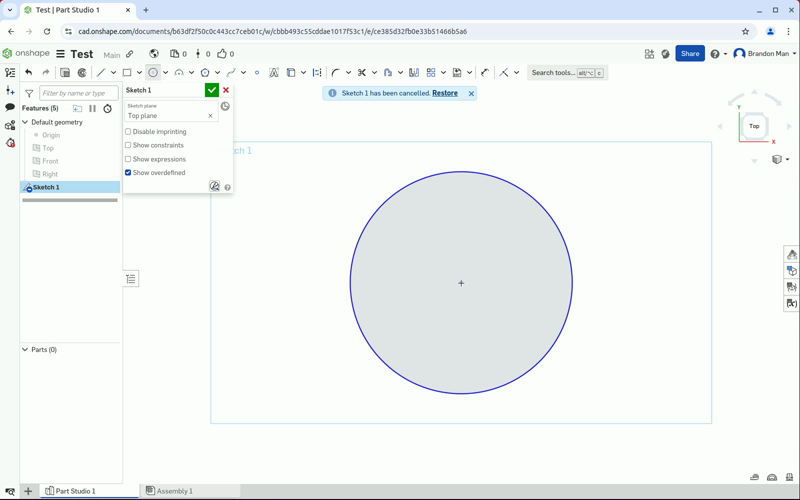
click(461, 282)
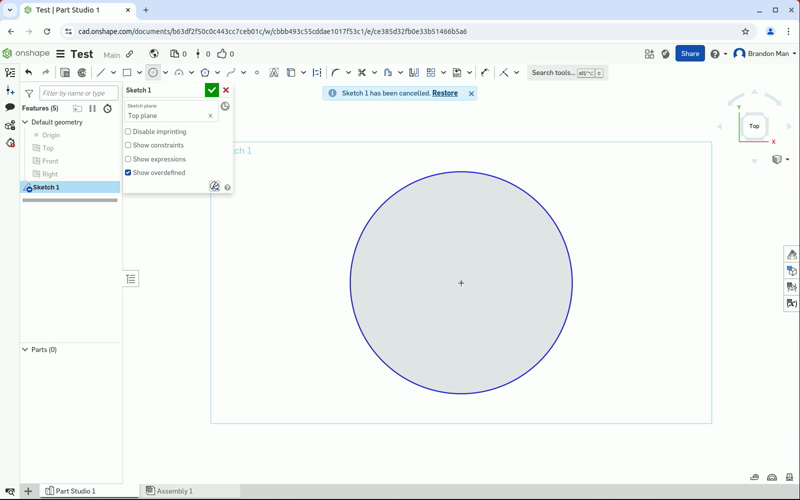
key_up(shift)
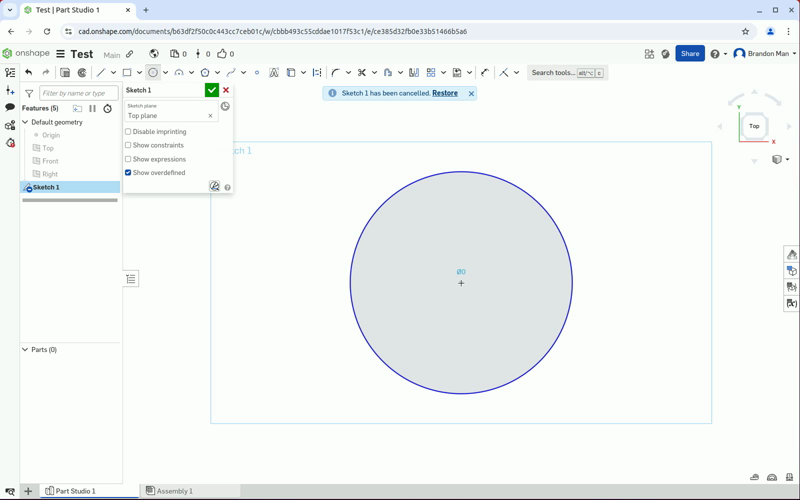
mouse_move(475, 282)
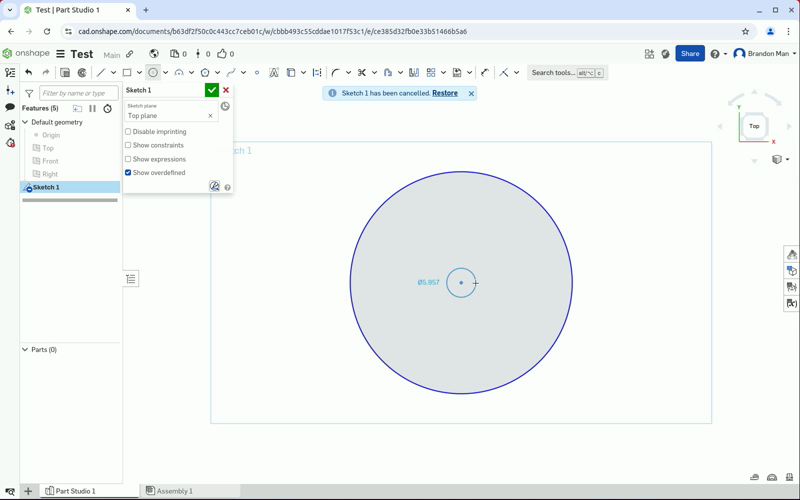
click(475, 282)
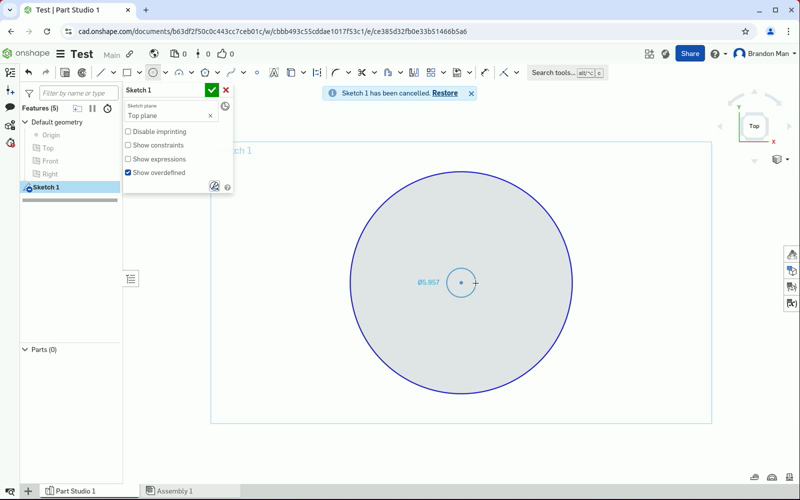
key(esc)
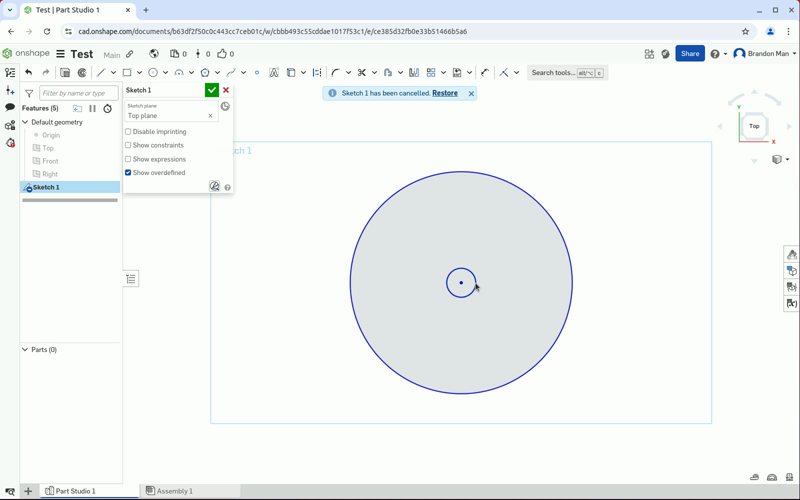
mouse_move(456, 228)
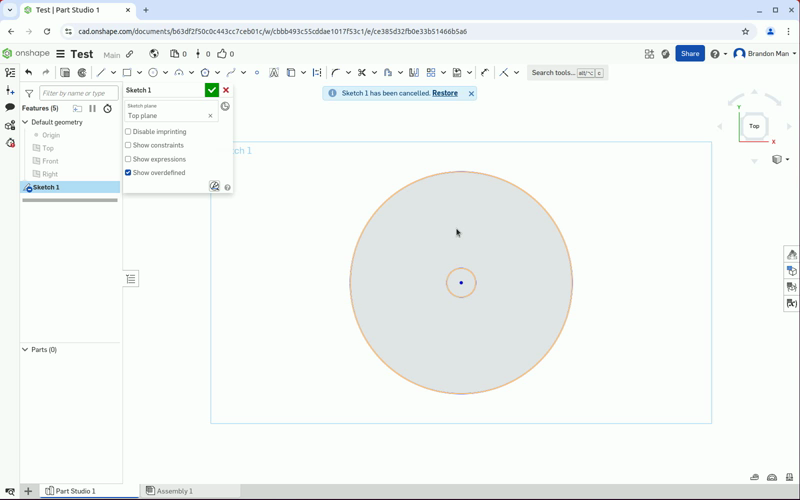
click(456, 228)
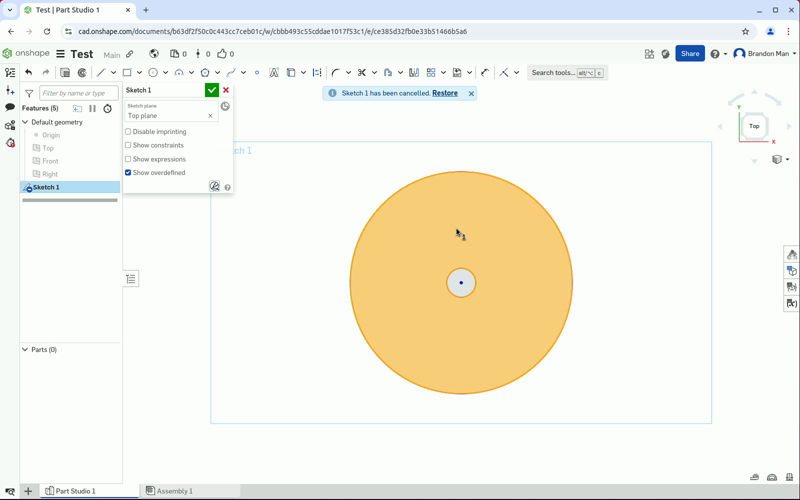
mouse_move(73, 352)
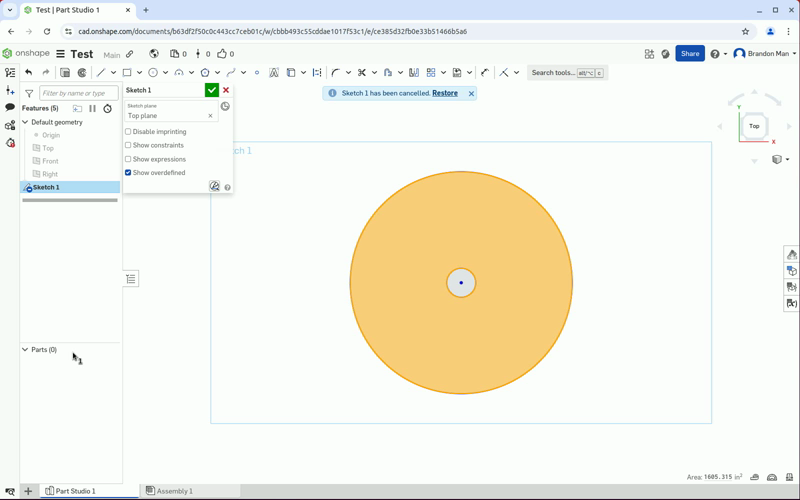
key(shift+y)
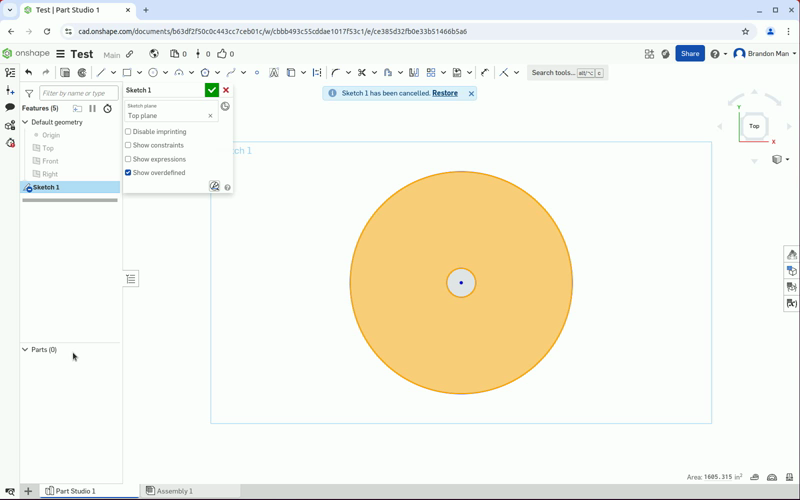
key(shift+e)
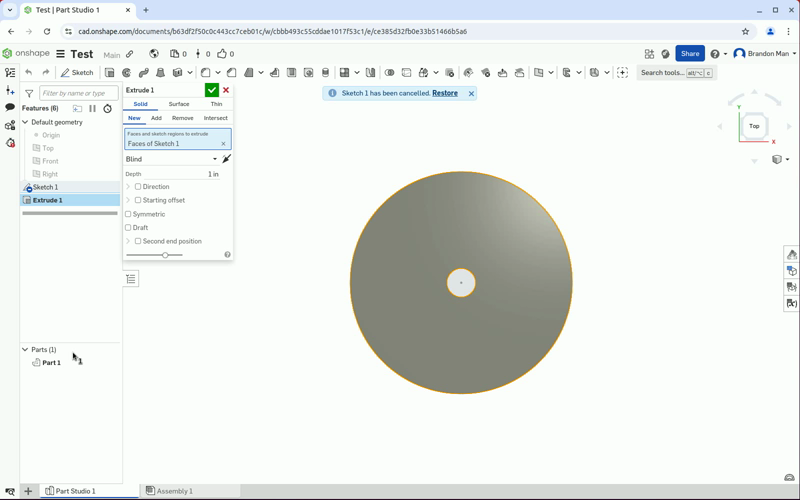
mouse_move(143, 106)
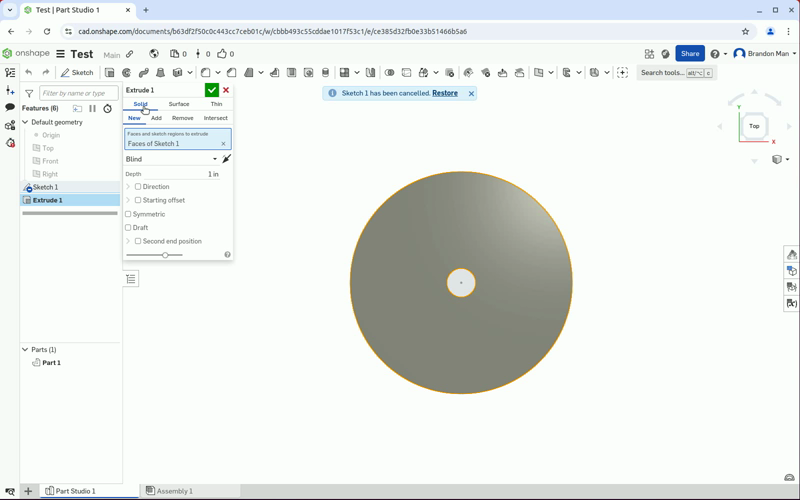
click(143, 106)
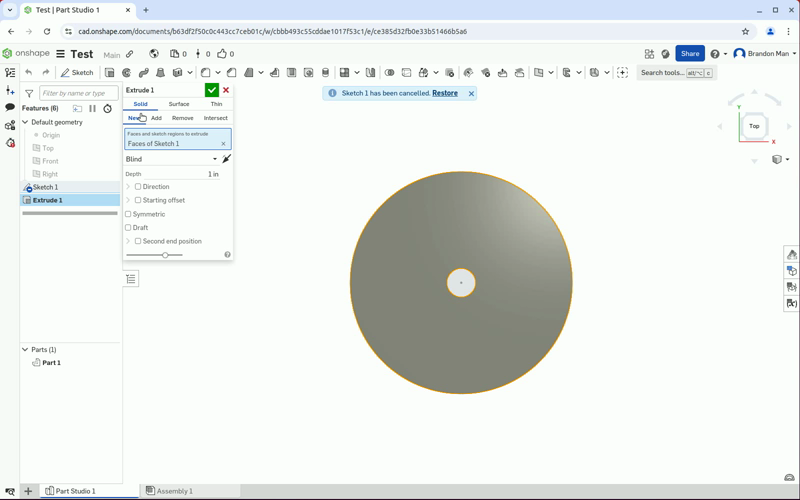
mouse_move(137, 120)
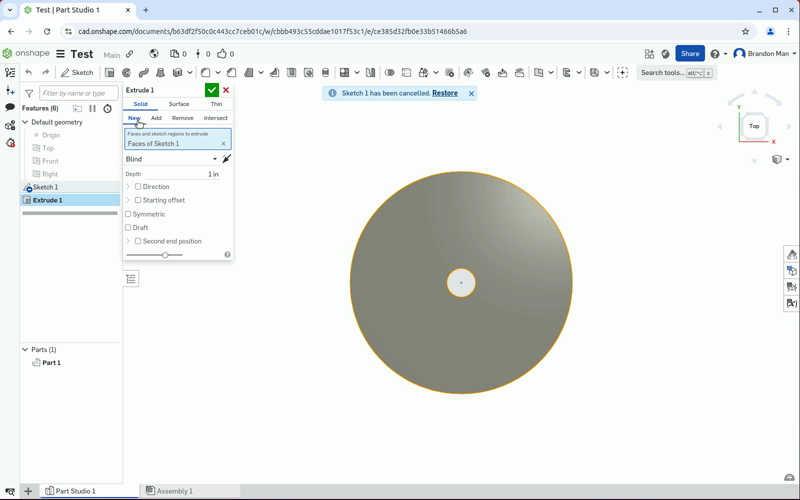
click(137, 120)
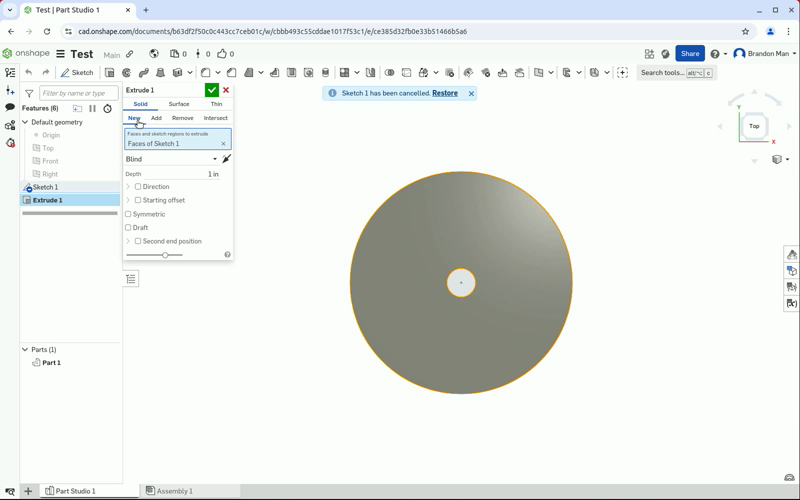
key(tab, 4)
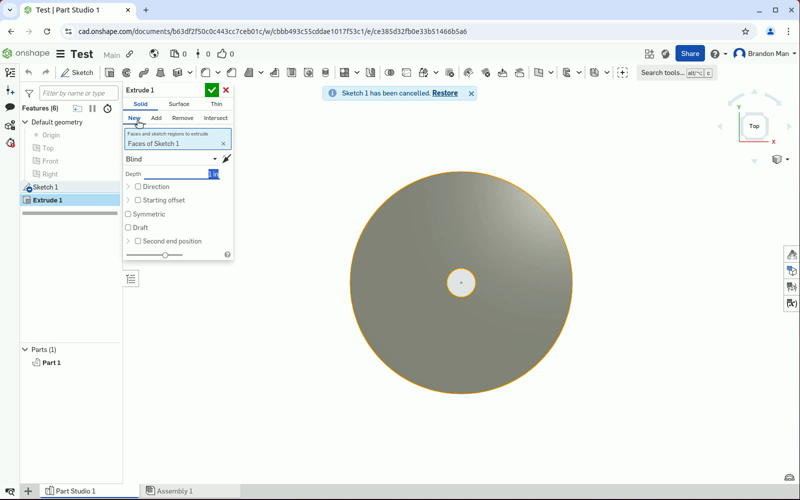
text(6.018)
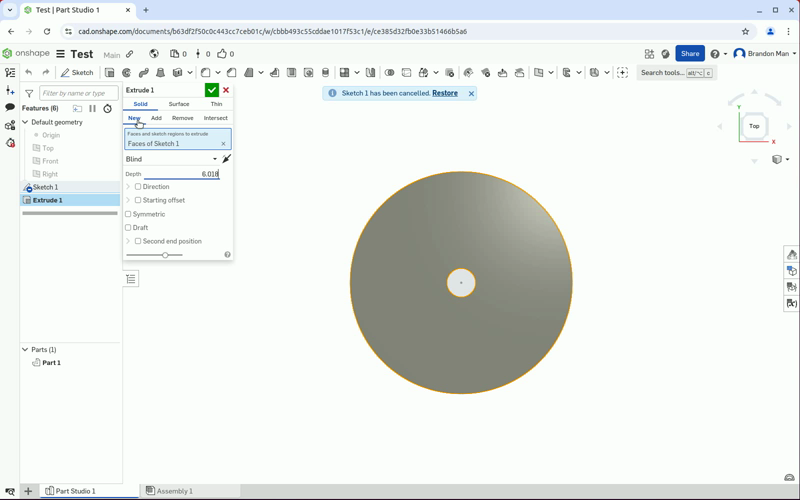
key(enter)
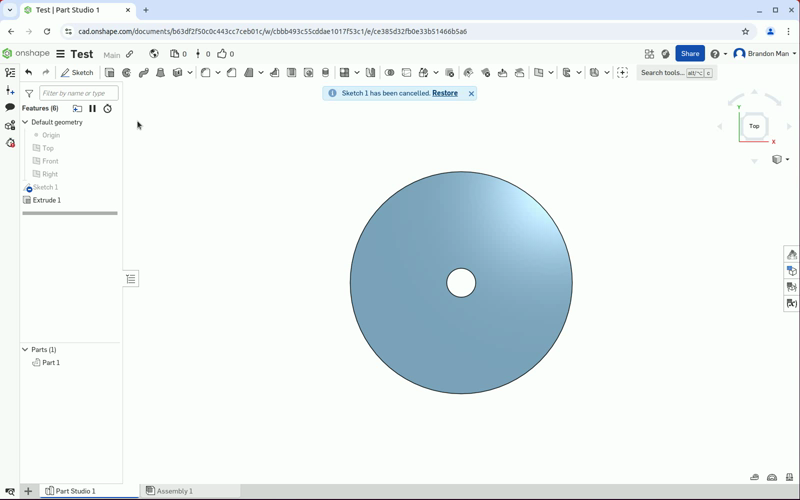
key(shift+h)
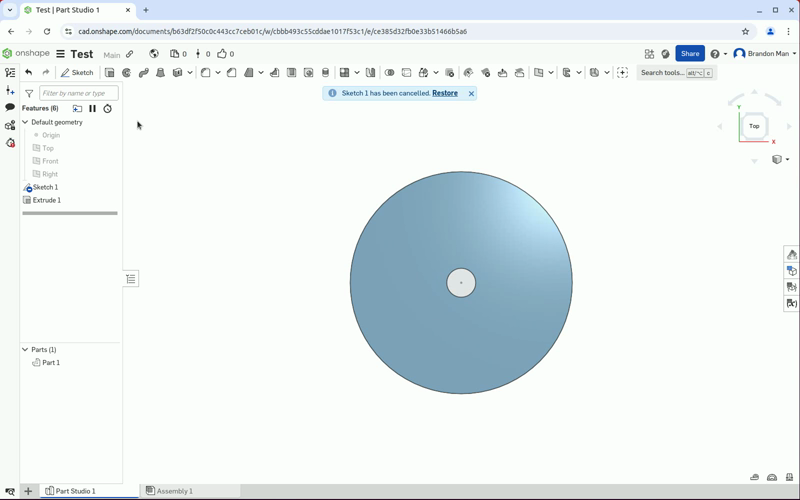
key(shift+h)
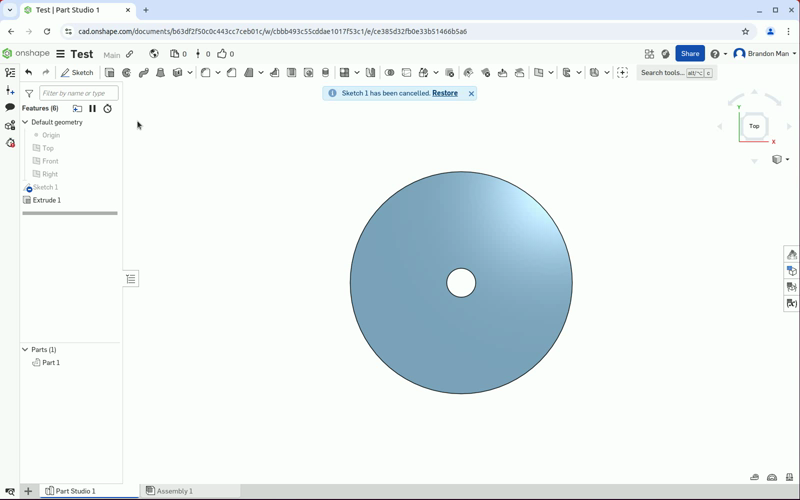
mouse_move(73, 189)
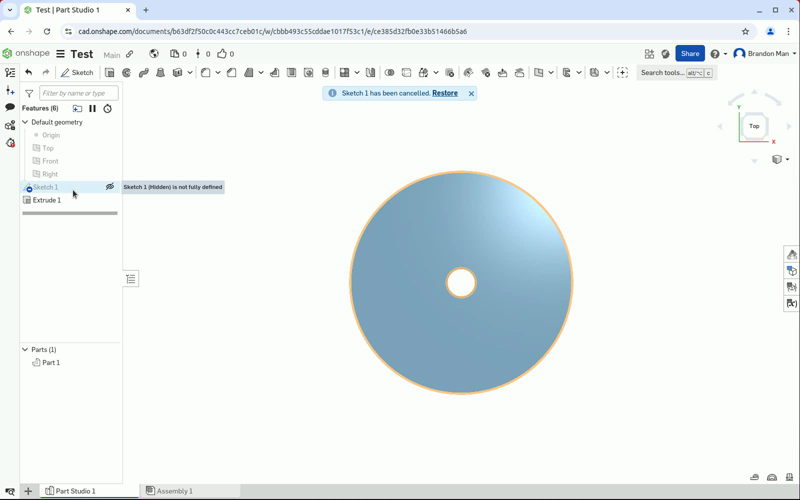
click(73, 189)
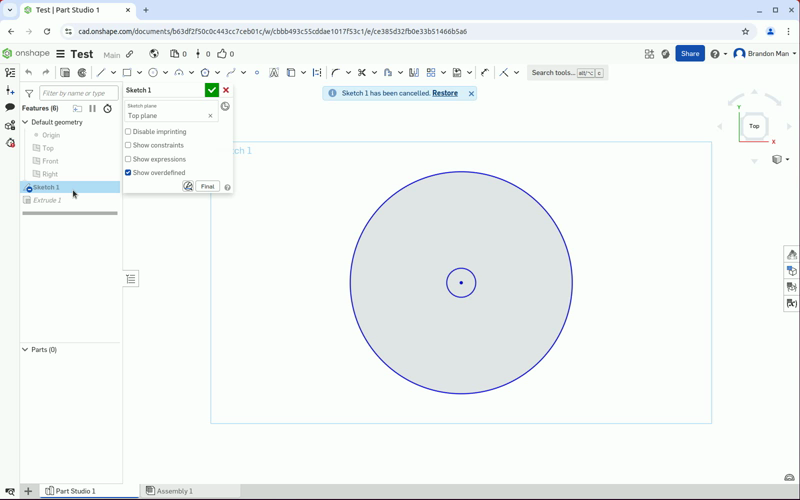
mouse_move(229, 92)
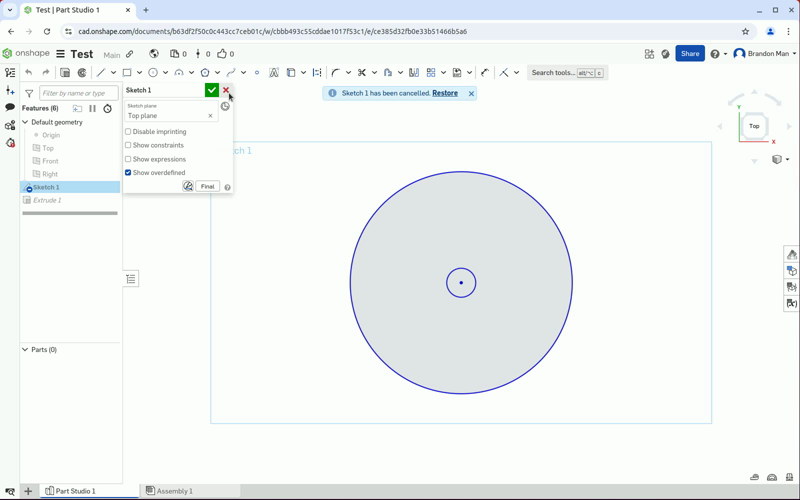
click(229, 92)
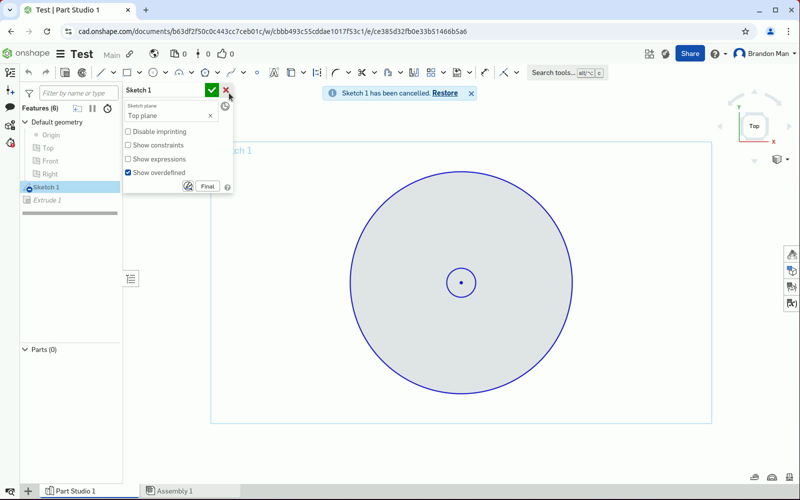
key(shift+s)
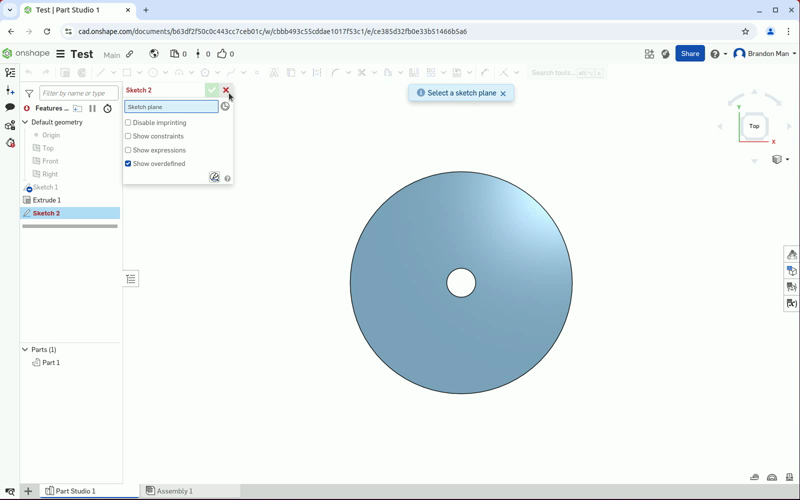
mouse_move(73, 150)
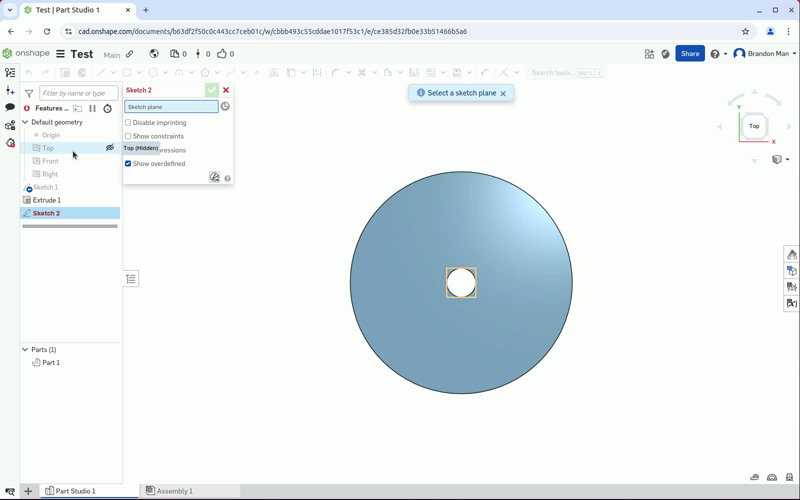
click(73, 150)
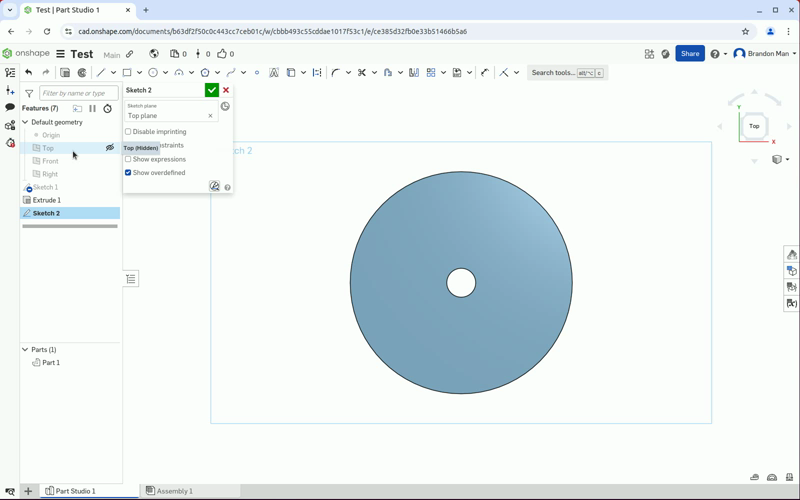
mouse_move(73, 352)
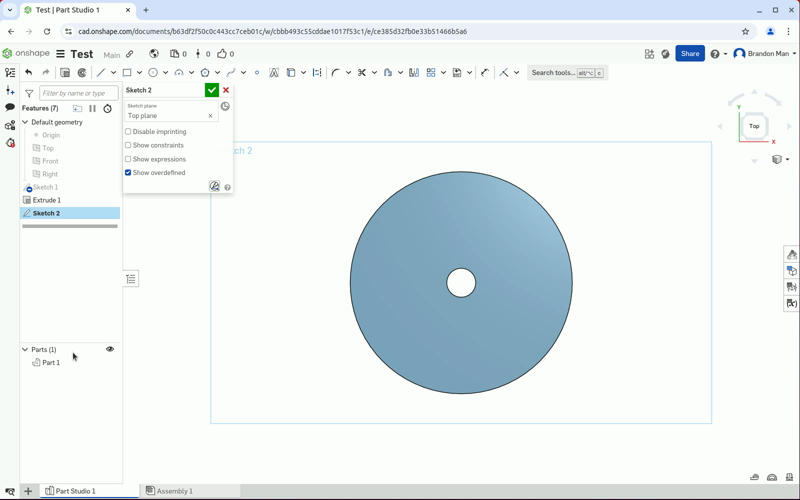
key(y)
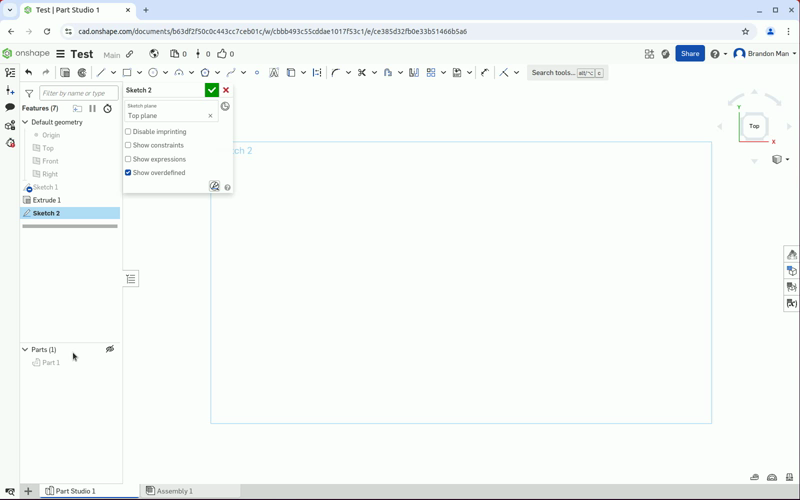
key(c)
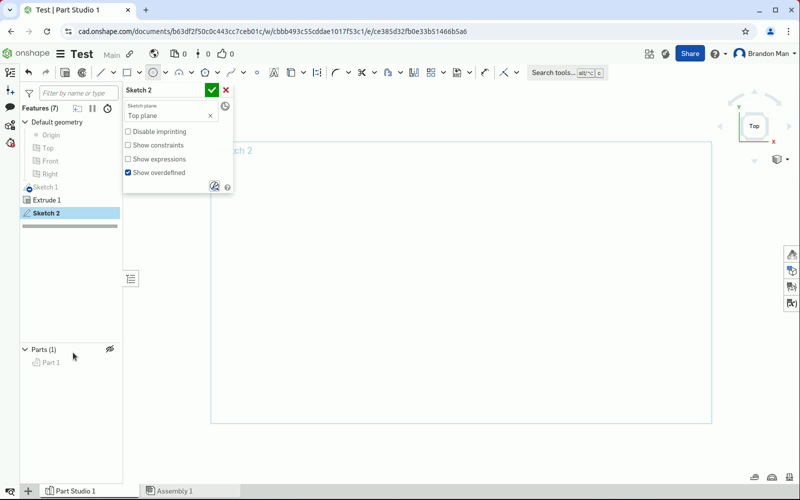
key_down(shift)
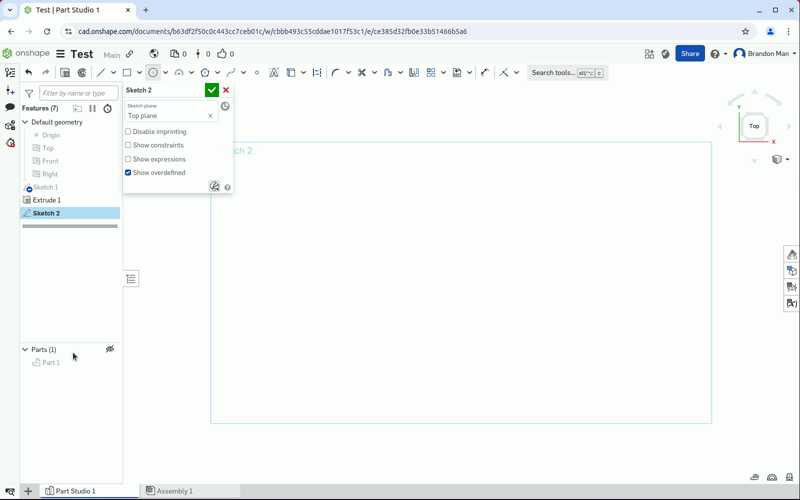
mouse_move(460, 282)
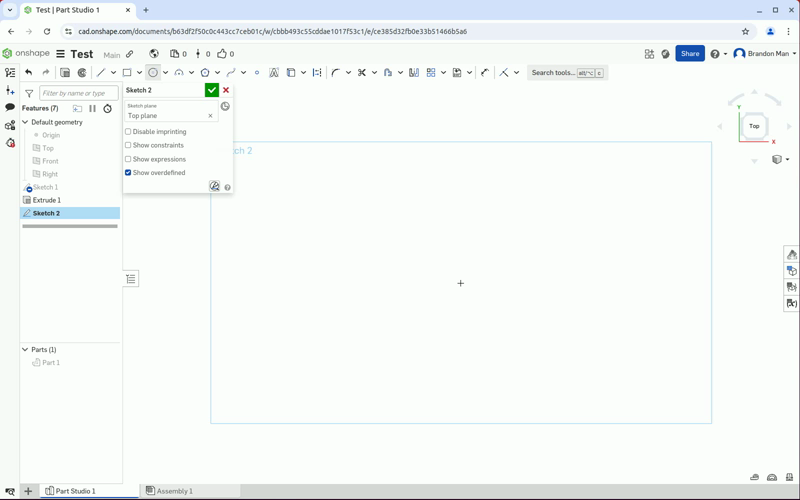
click(460, 282)
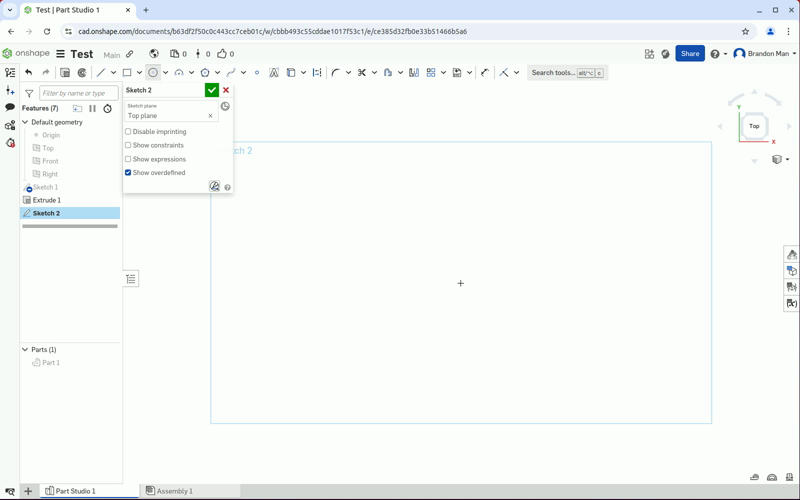
key_up(shift)
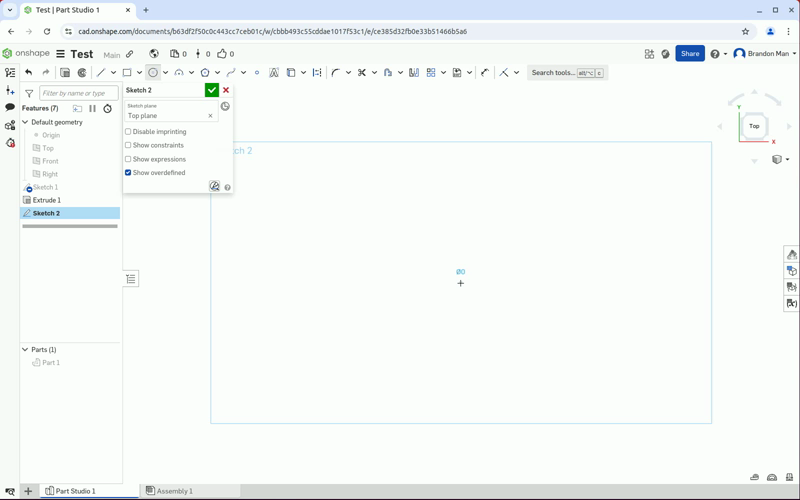
mouse_move(476, 282)
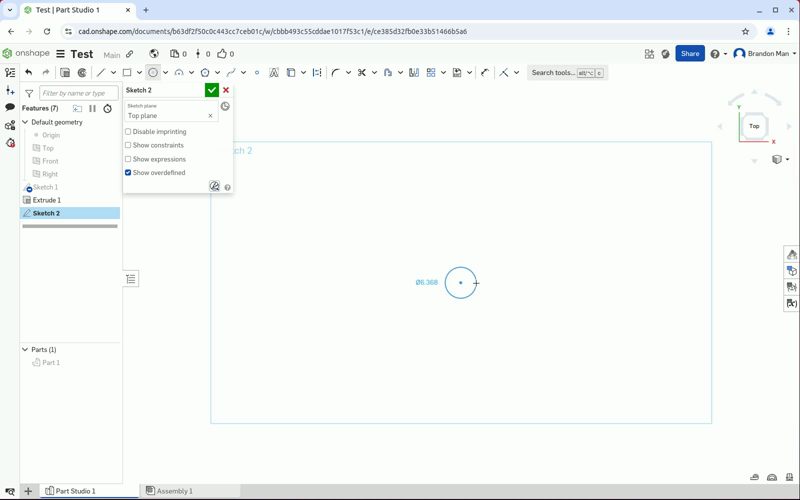
click(476, 282)
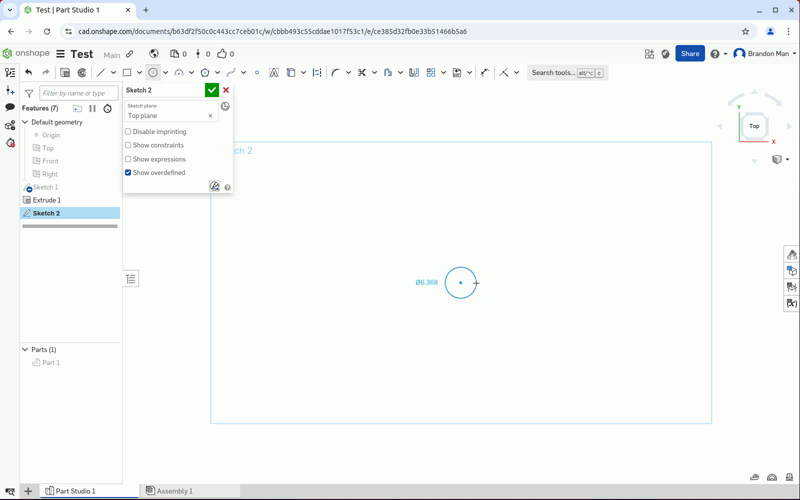
key(esc)
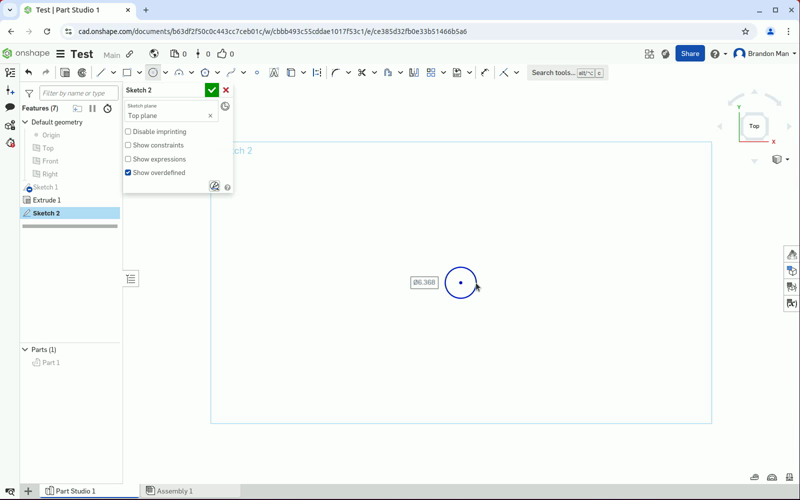
key(c)
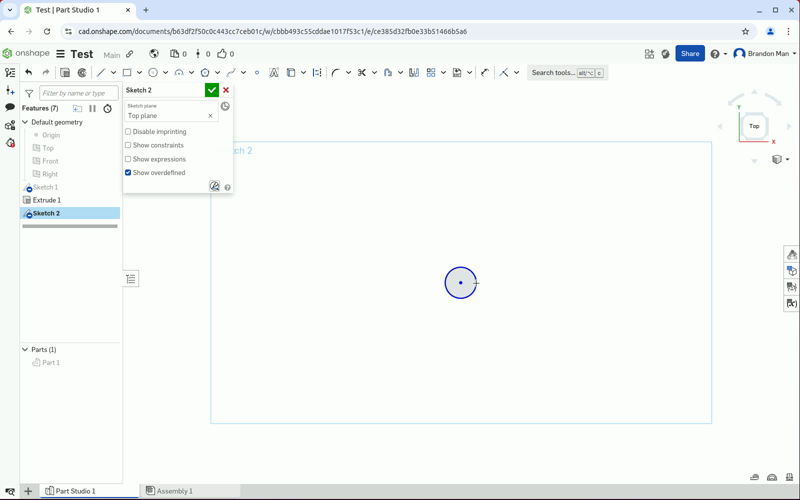
key_down(shift)
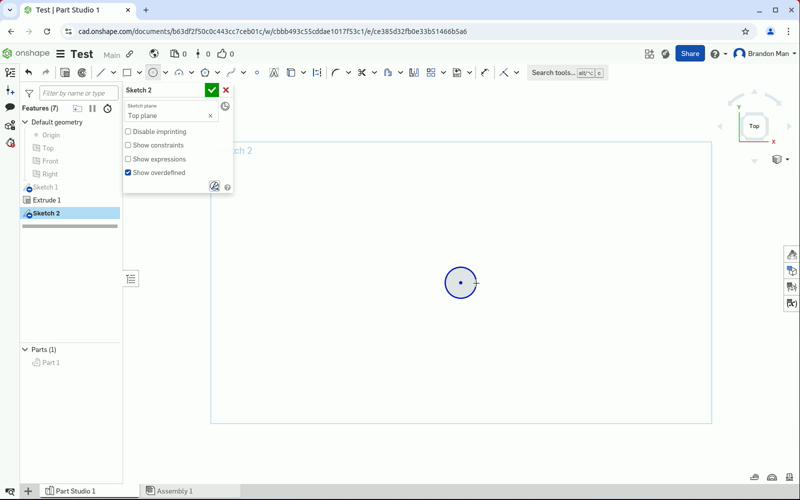
mouse_move(460, 282)
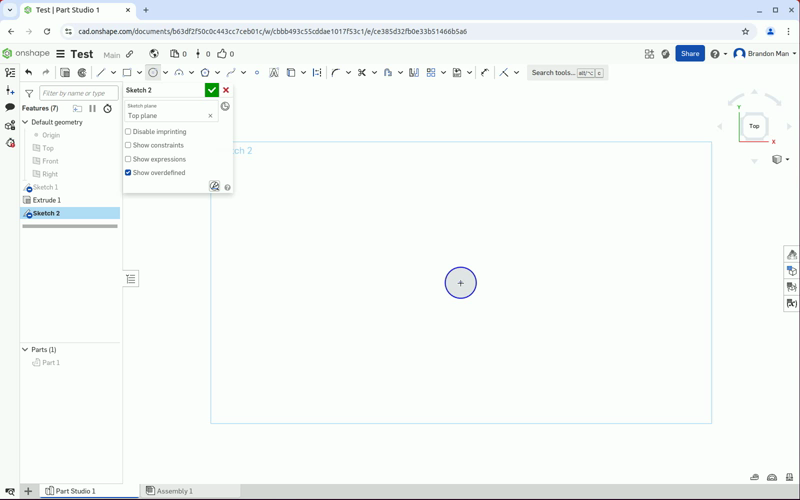
click(460, 282)
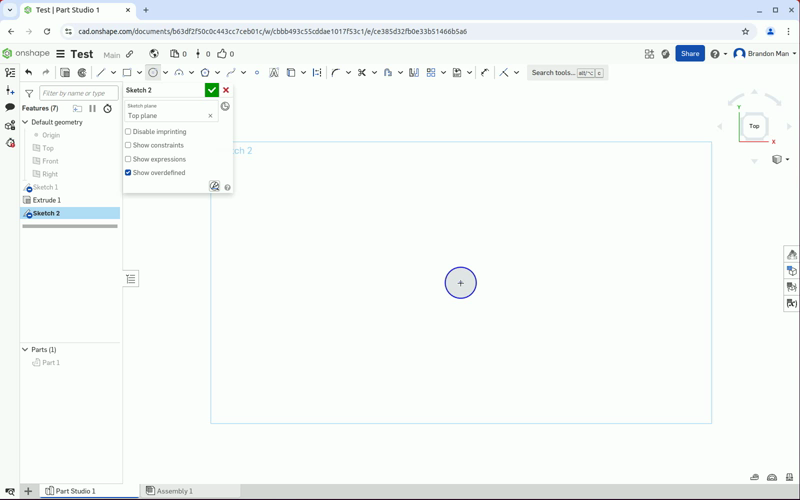
key_up(shift)
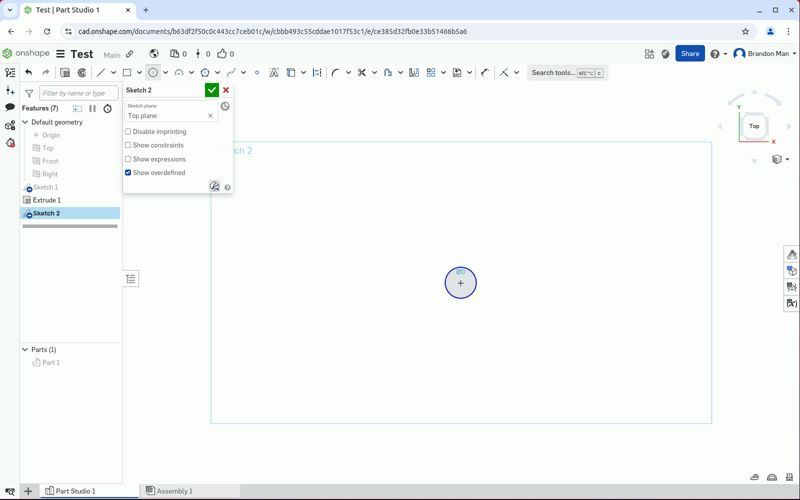
mouse_move(469, 282)
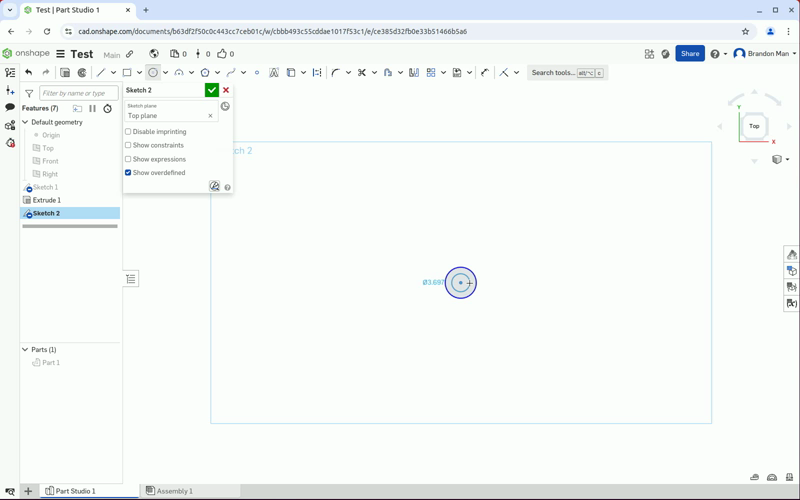
click(469, 282)
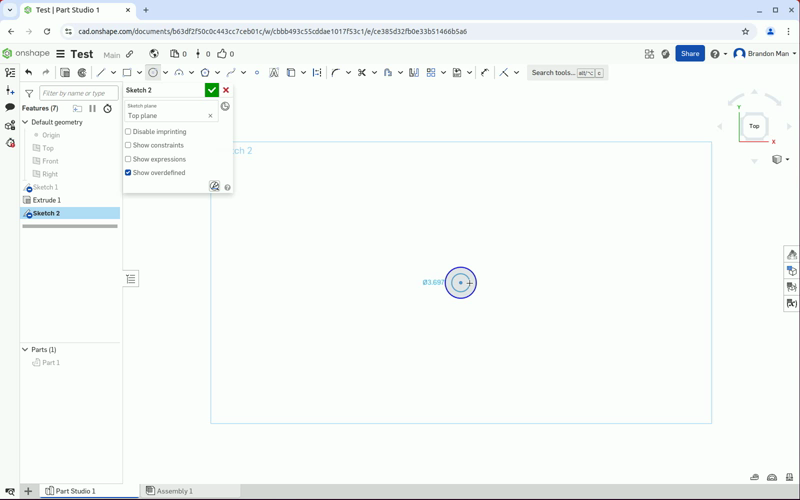
key(esc)
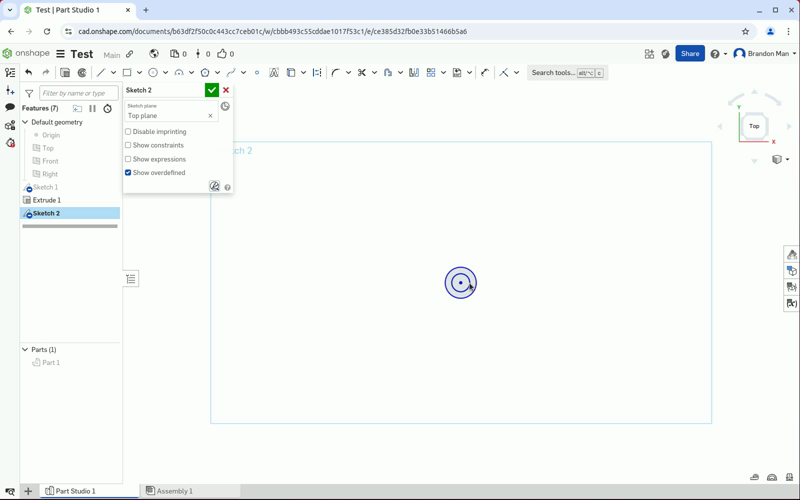
mouse_move(474, 288)
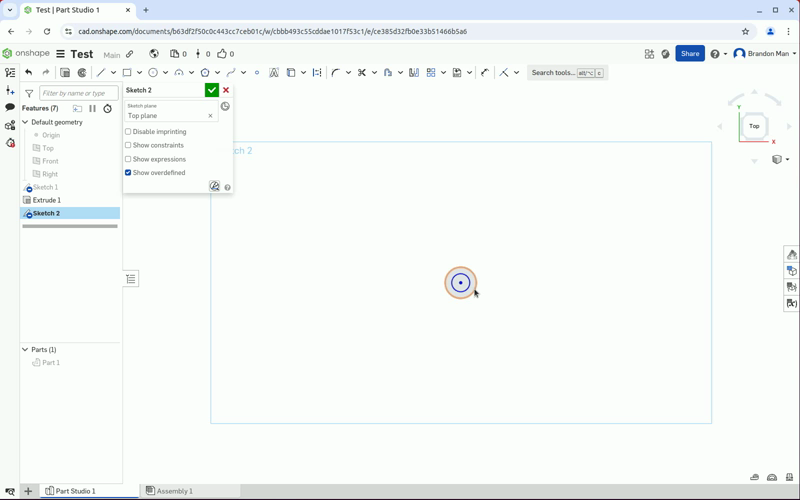
scroll(6)
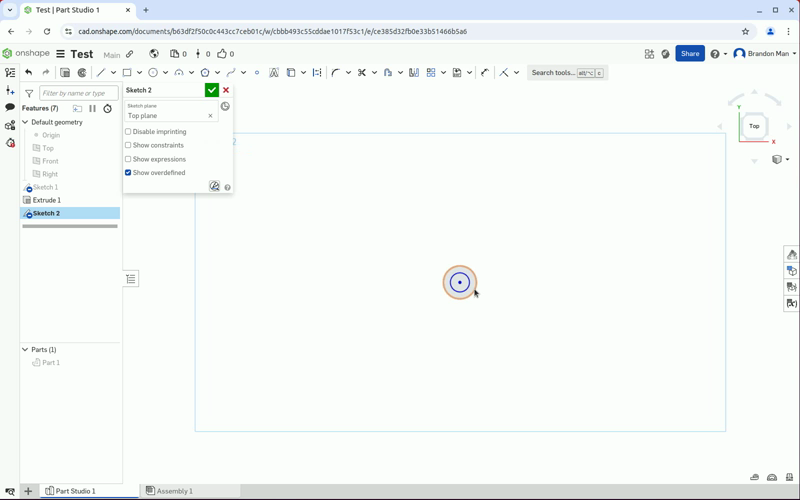
scroll(6)
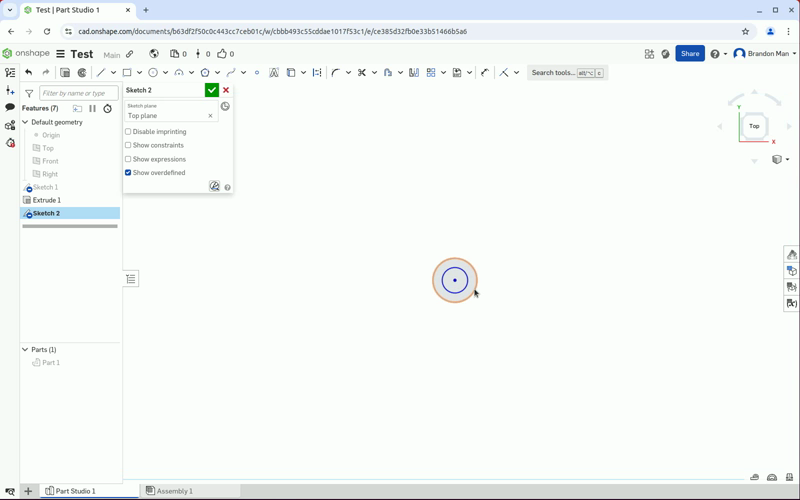
scroll(6)
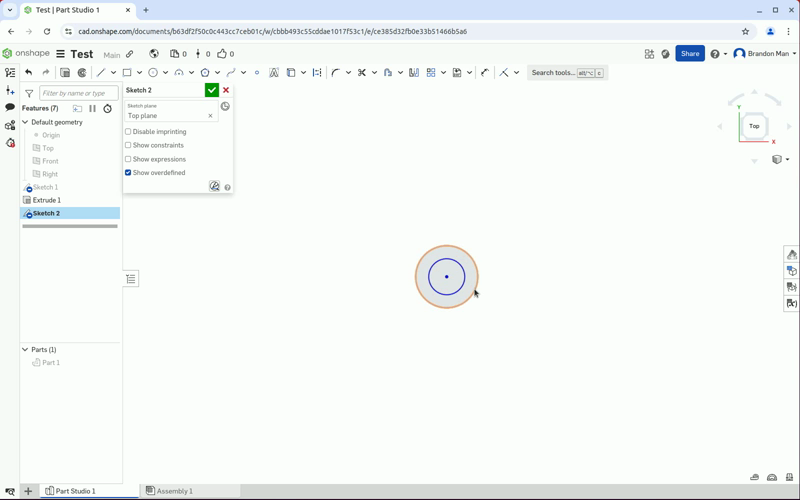
scroll(6)
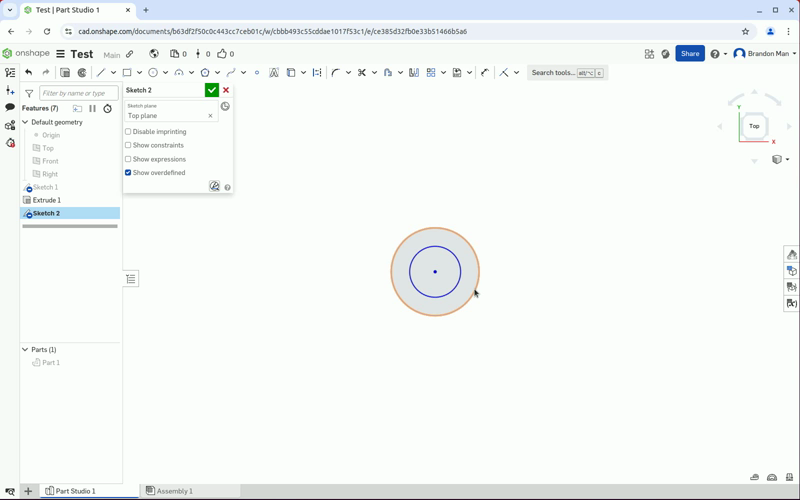
scroll(6)
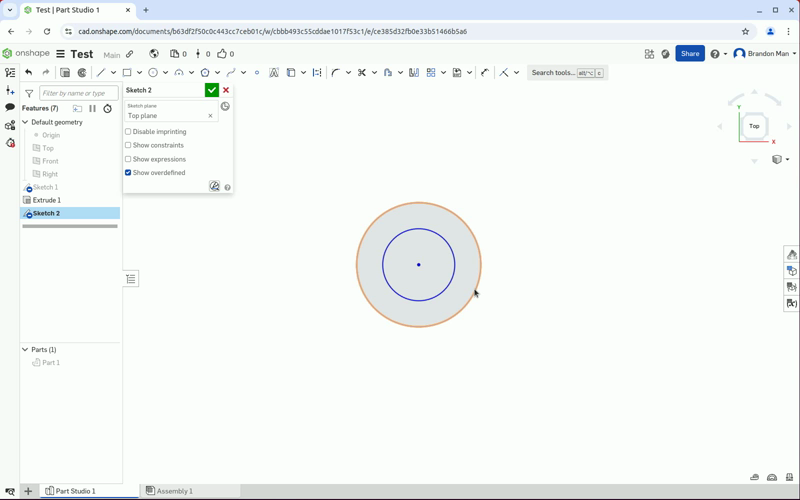
scroll(6)
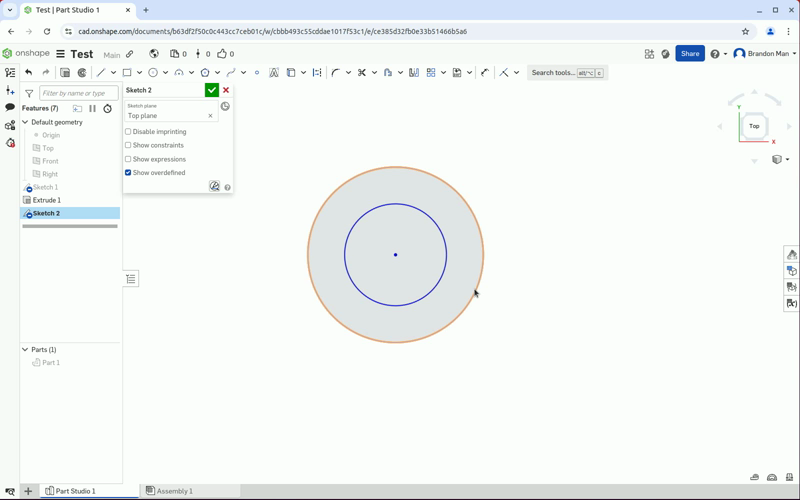
scroll(6)
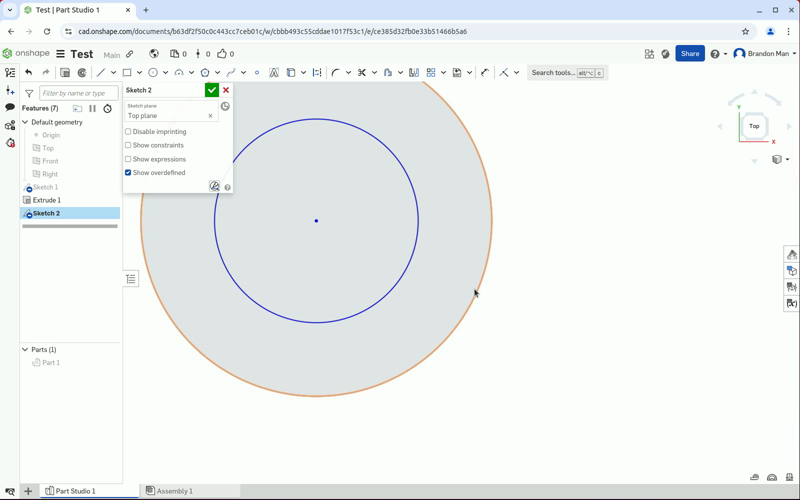
click(474, 288)
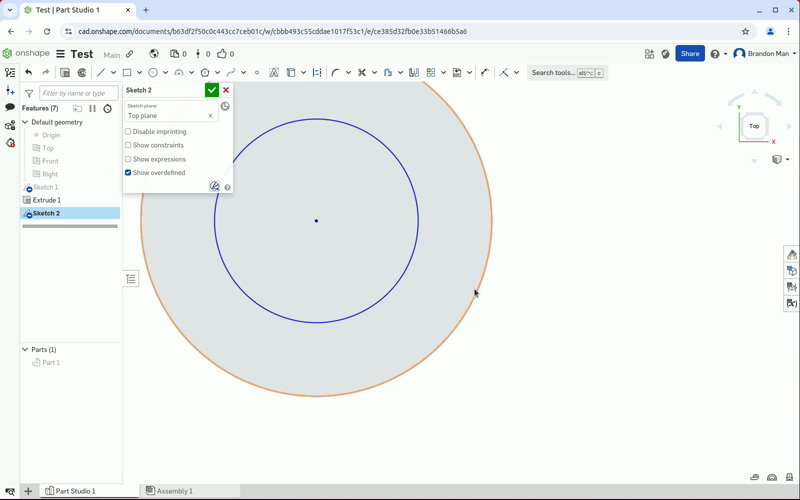
scroll(-6)
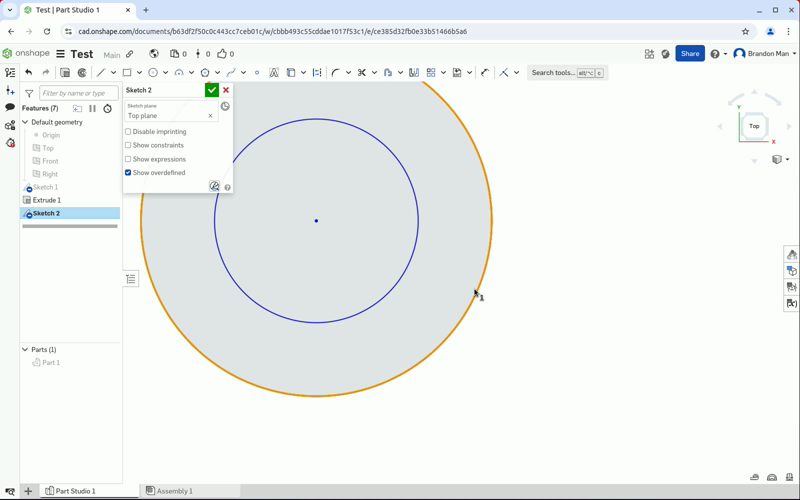
scroll(-6)
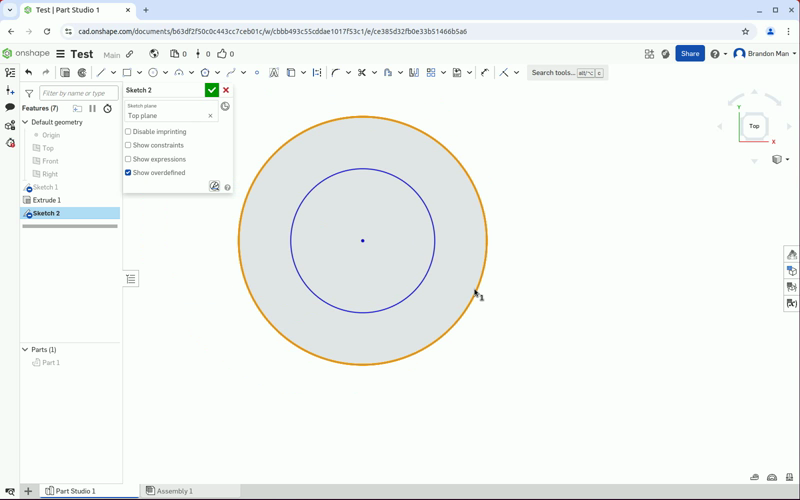
scroll(-6)
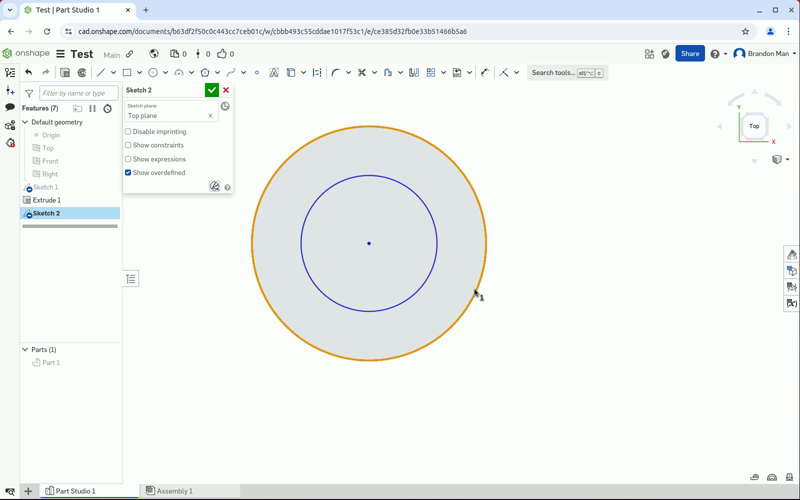
scroll(-6)
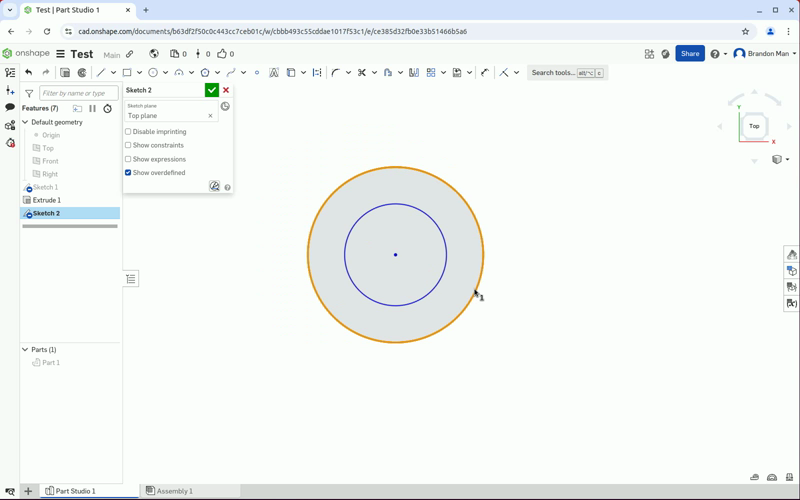
scroll(-6)
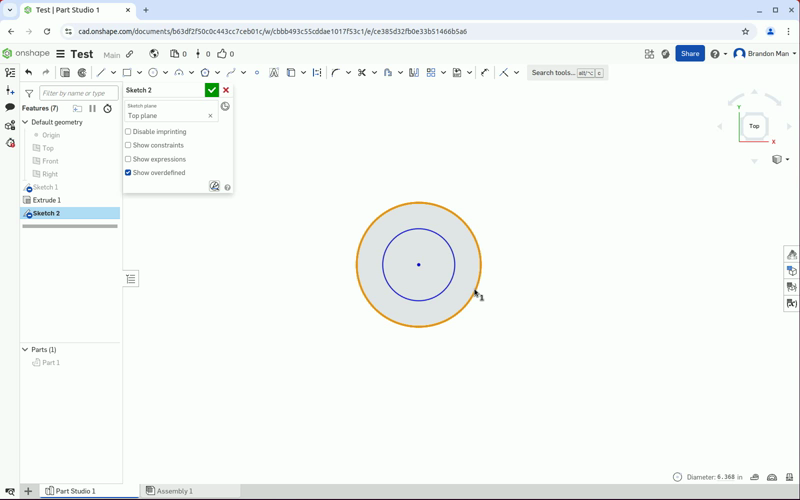
scroll(-6)
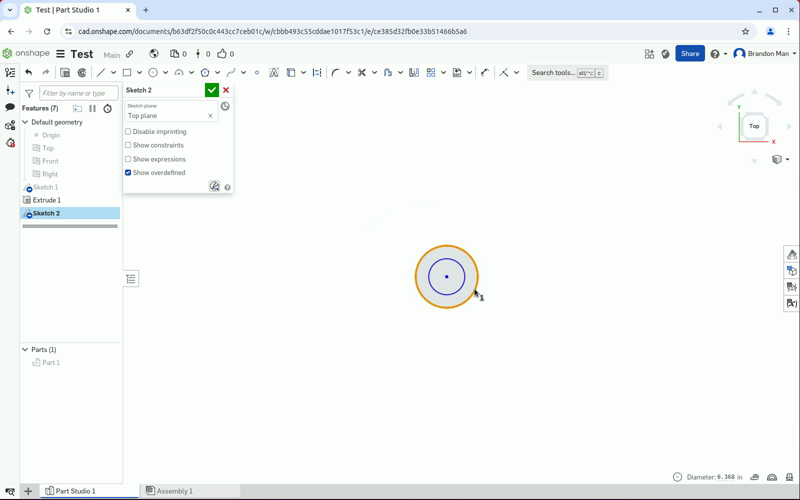
scroll(-6)
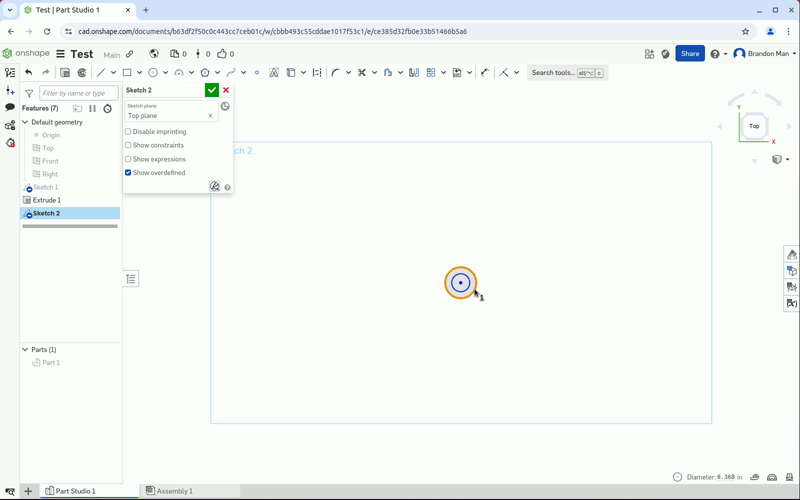
mouse_move(73, 352)
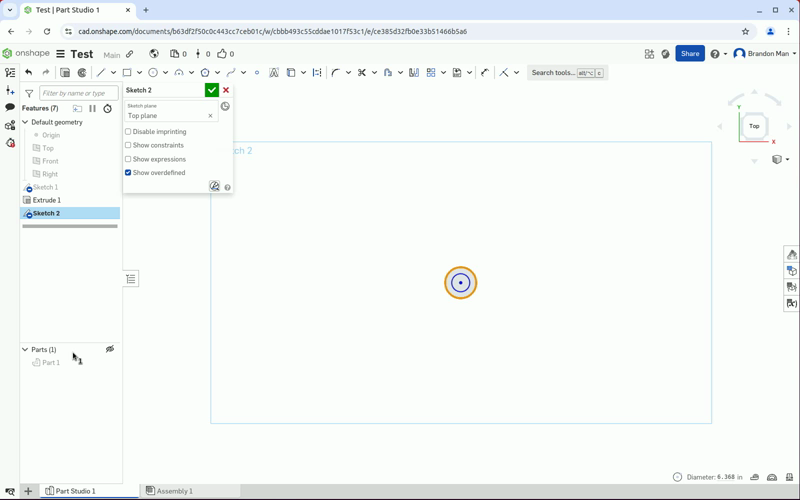
key(shift+y)
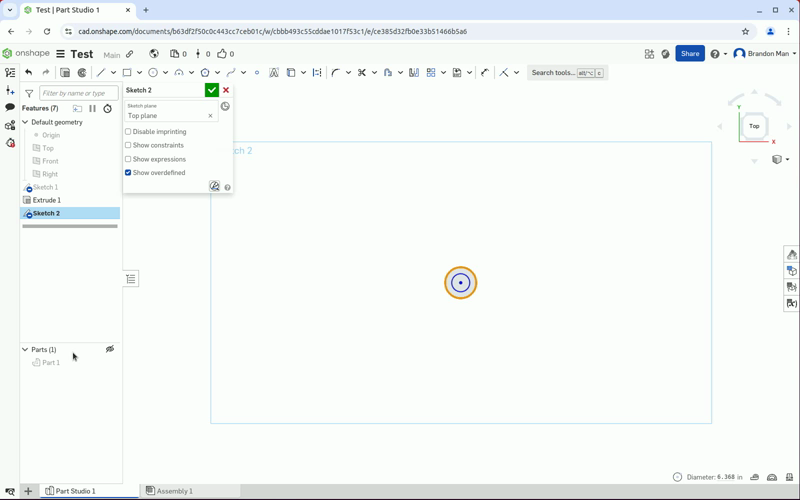
key(shift+e)
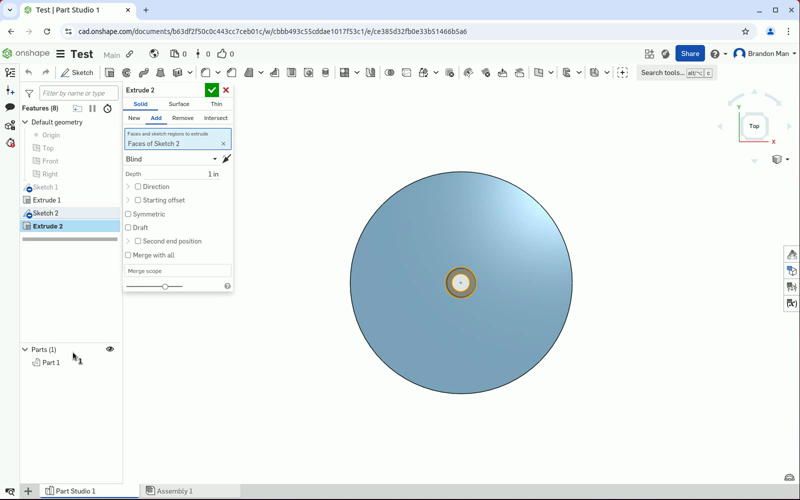
mouse_move(143, 106)
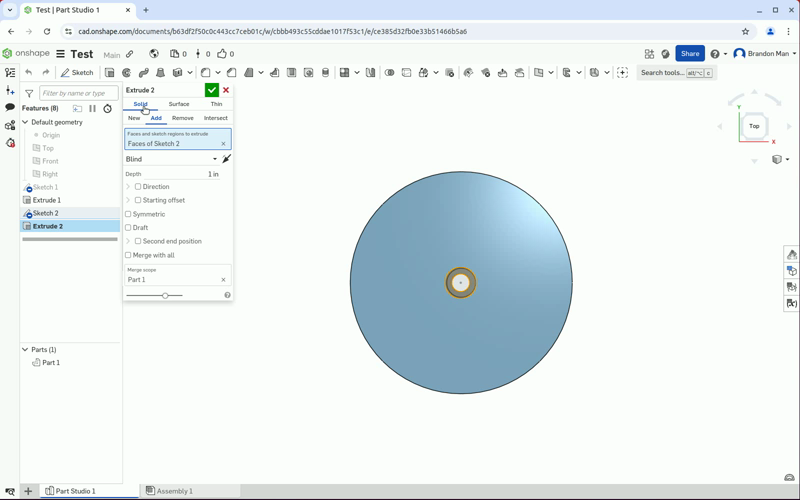
click(143, 106)
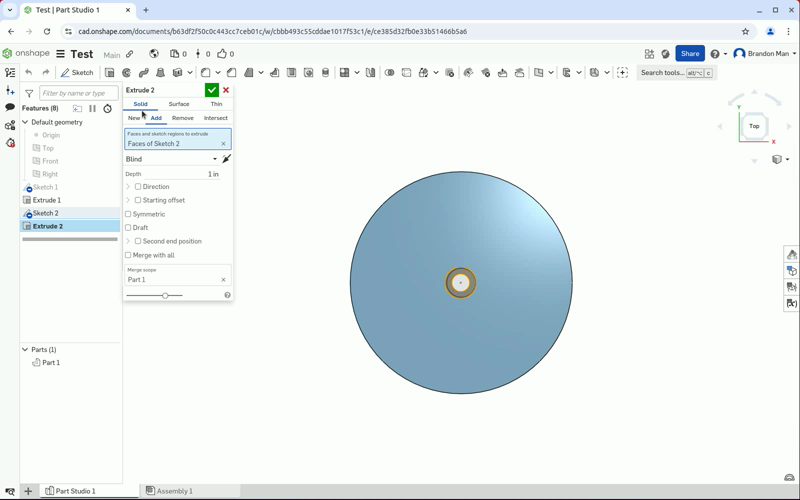
mouse_move(137, 120)
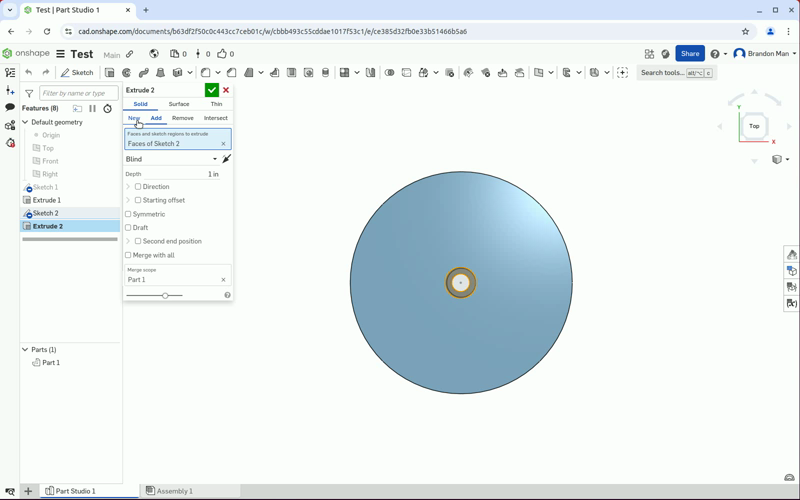
click(137, 120)
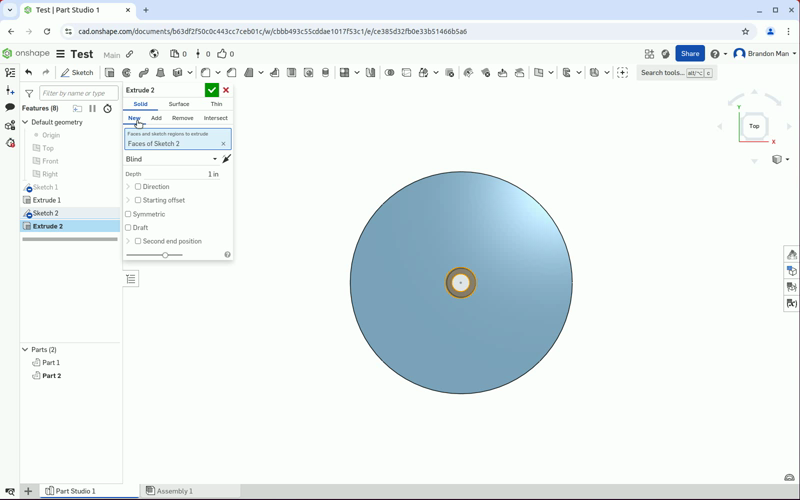
key(tab, 4)
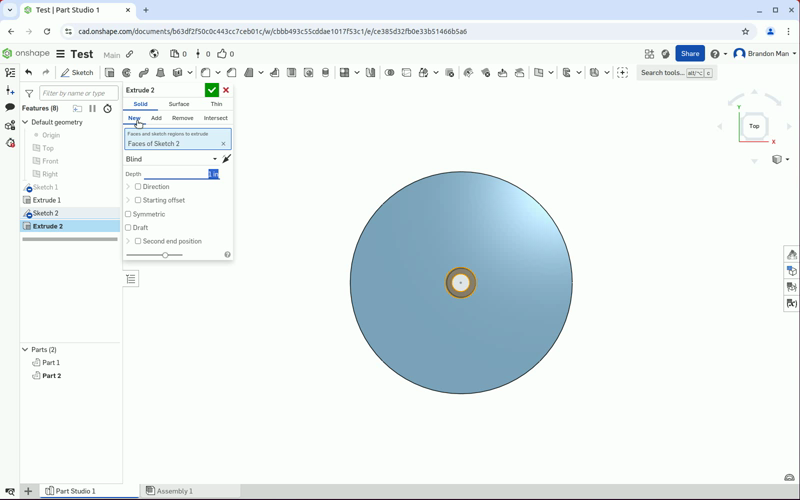
text(6.018)
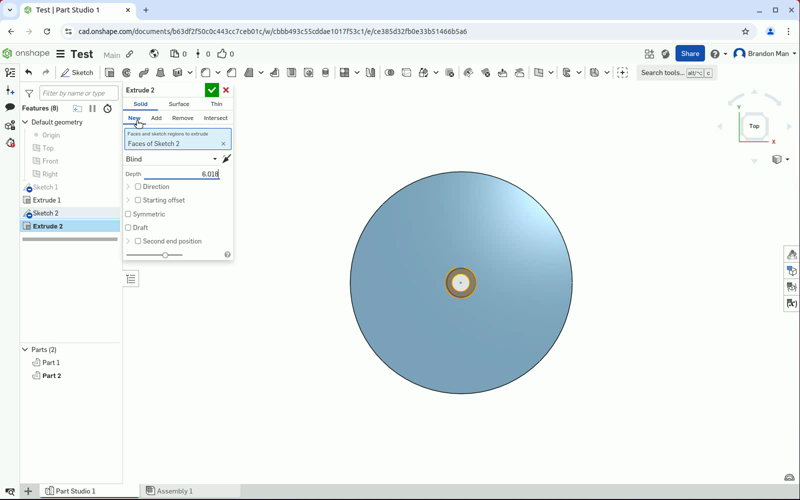
key(enter)
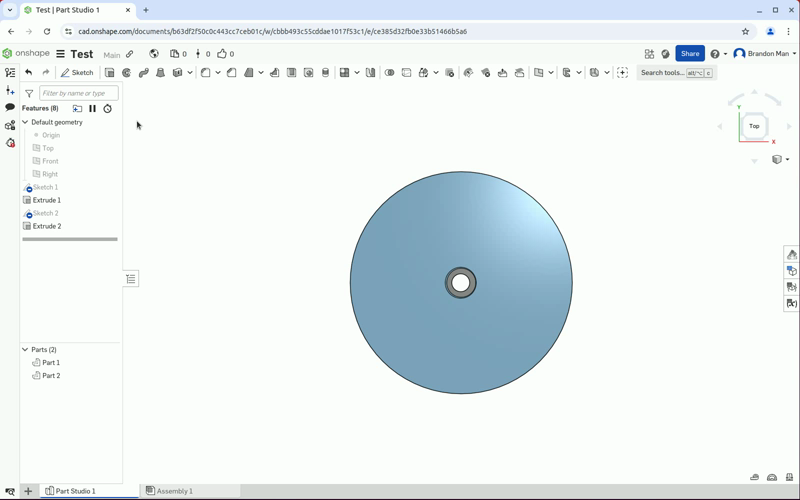
key(shift+h)
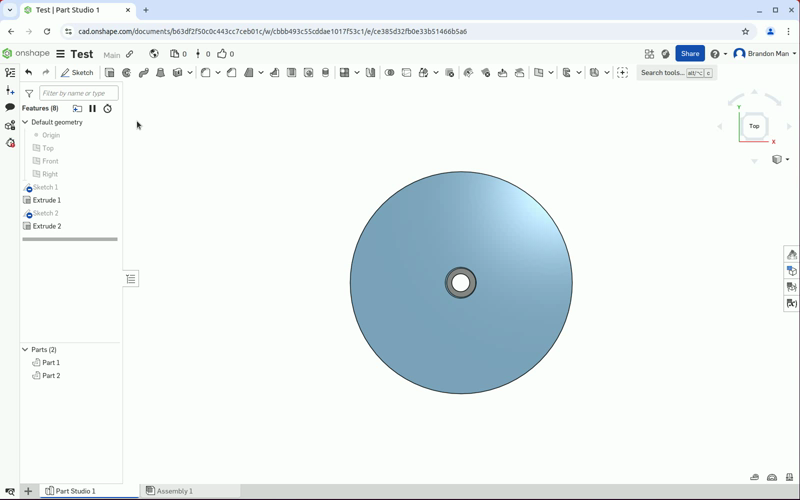
key(shift+h)
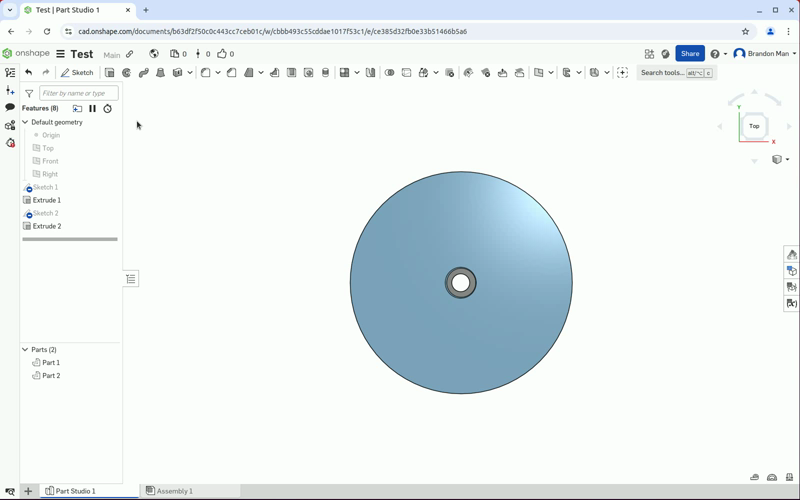
mouse_move(73, 189)
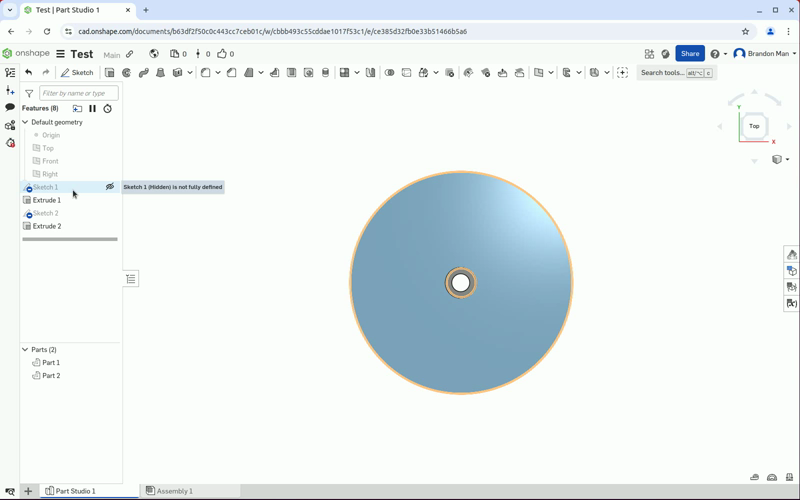
click(73, 189)
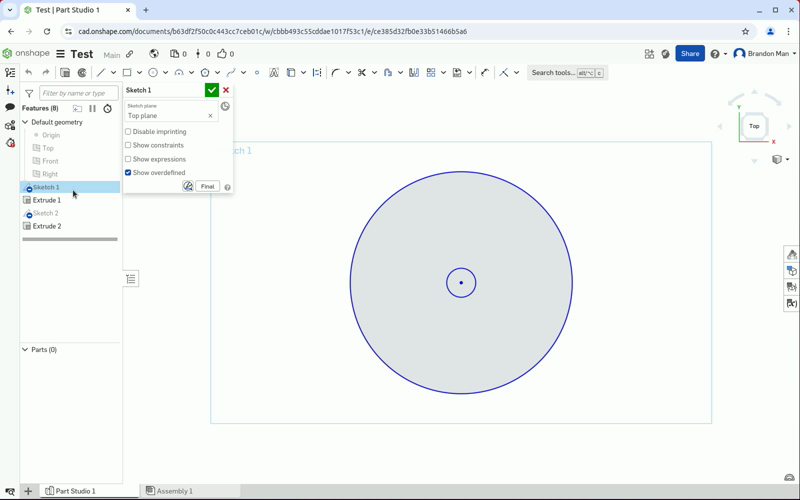
mouse_move(229, 92)
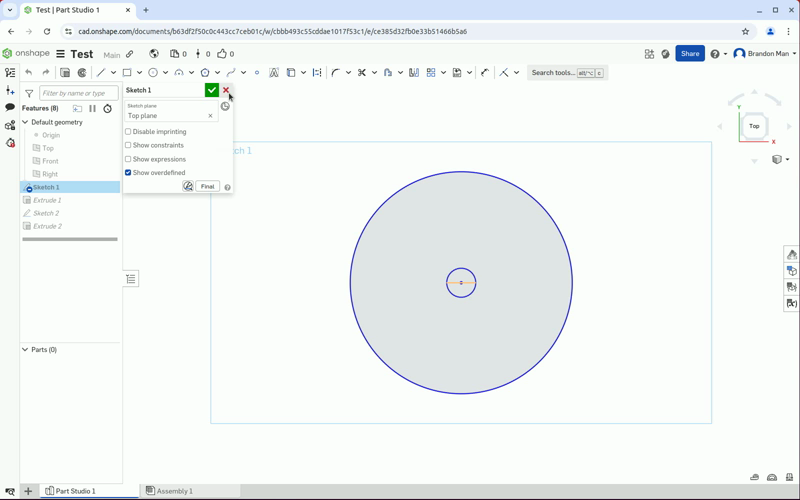
click(229, 92)
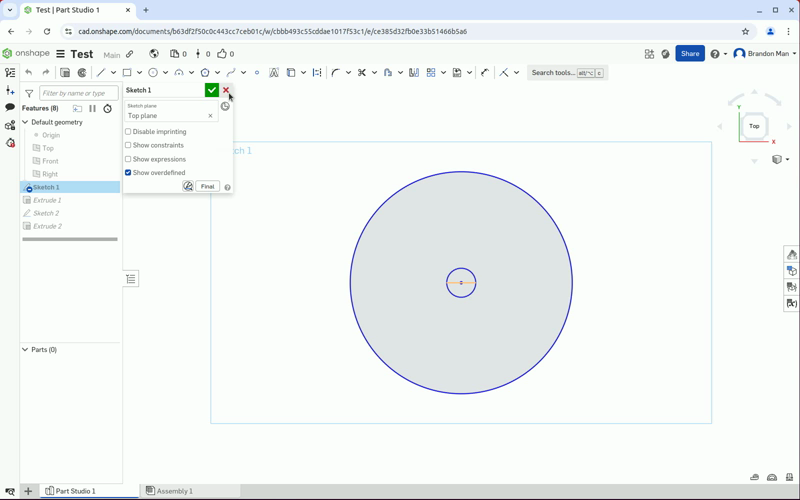
key(shift+s)
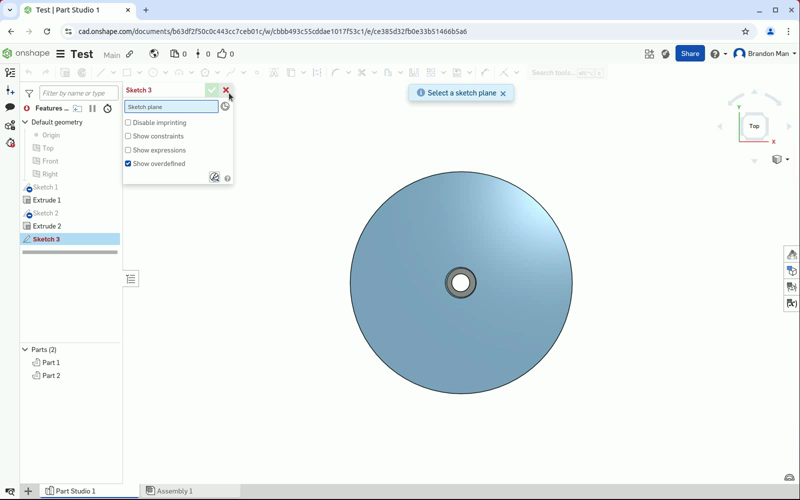
mouse_move(73, 150)
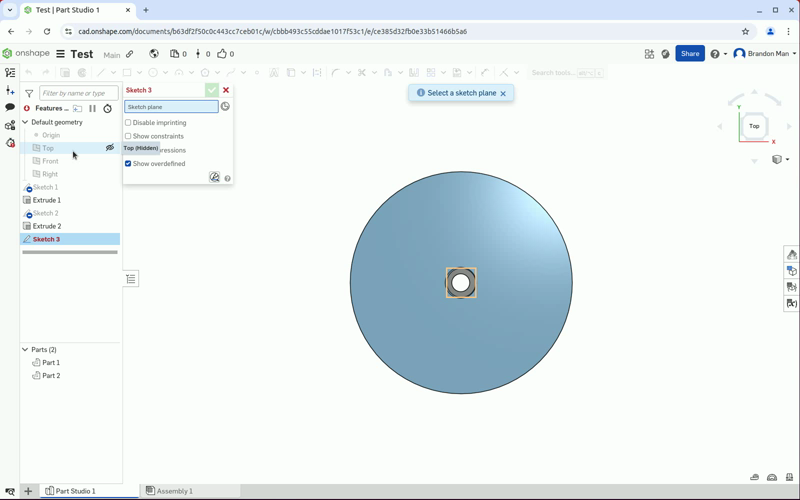
click(73, 150)
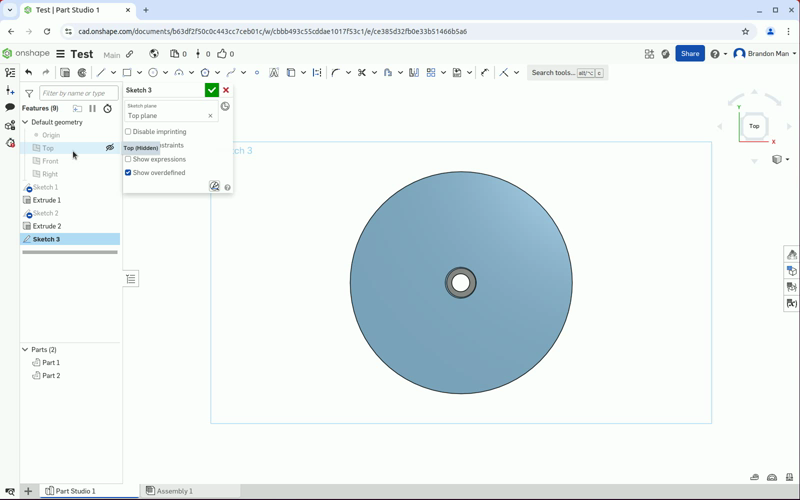
mouse_move(73, 352)
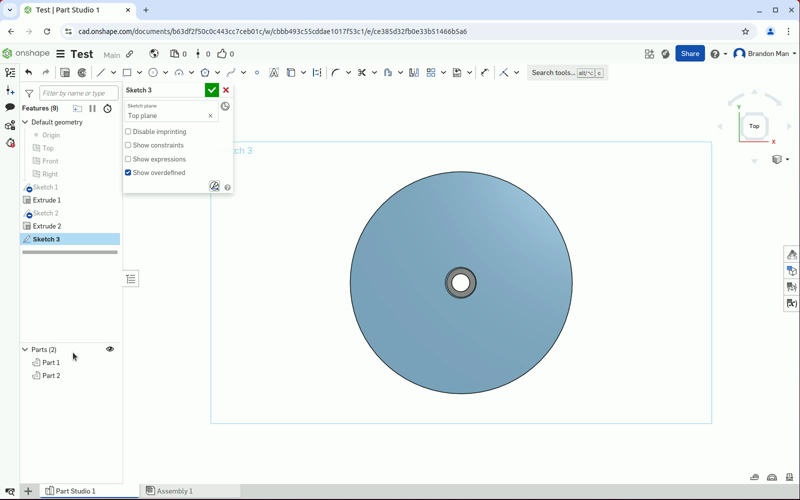
key(y)
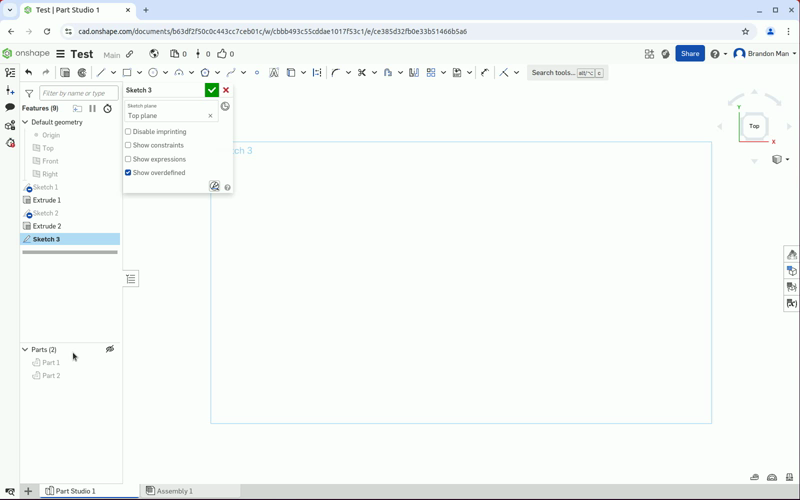
key(c)
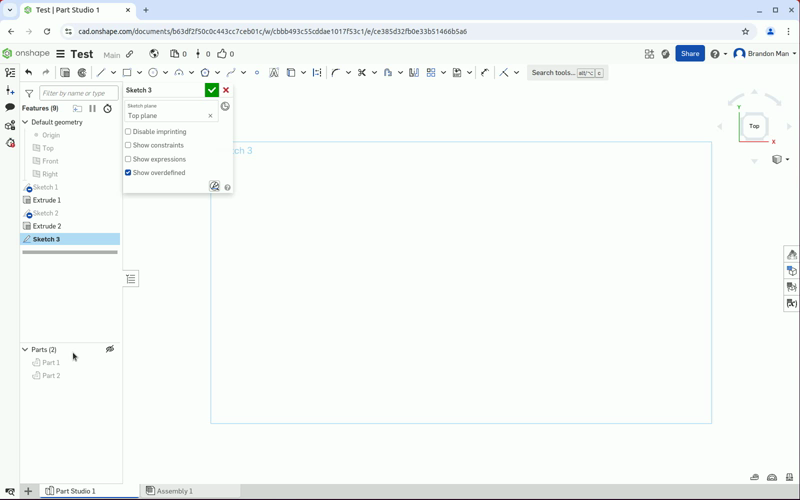
key_down(shift)
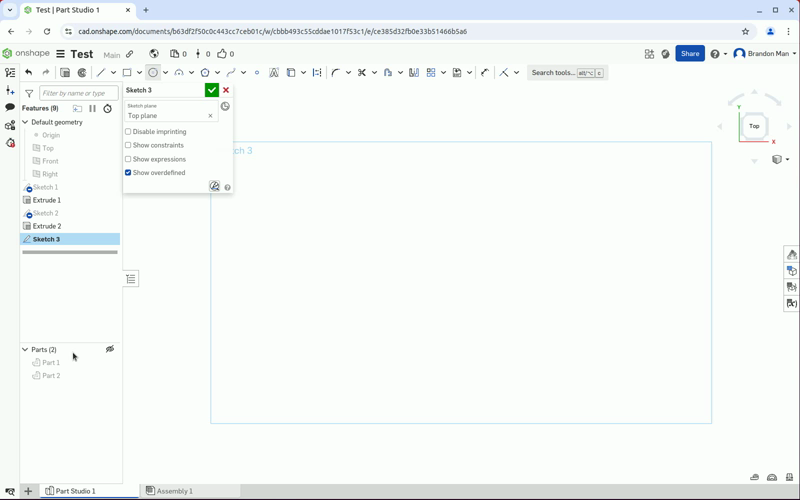
mouse_move(460, 282)
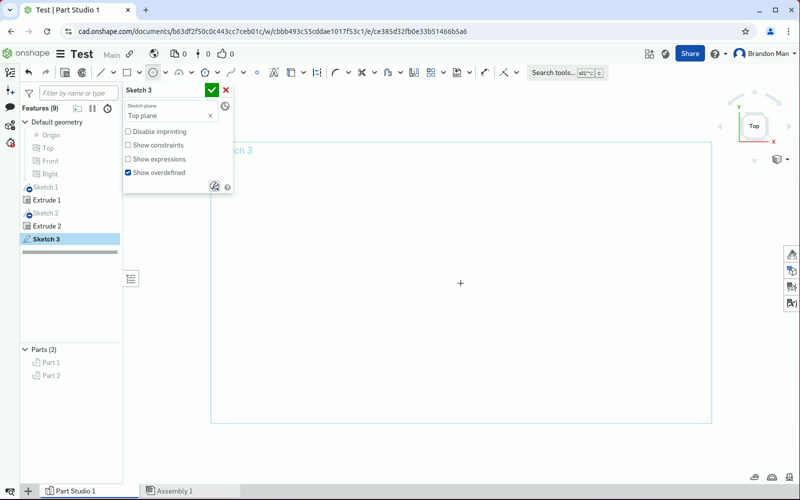
click(460, 282)
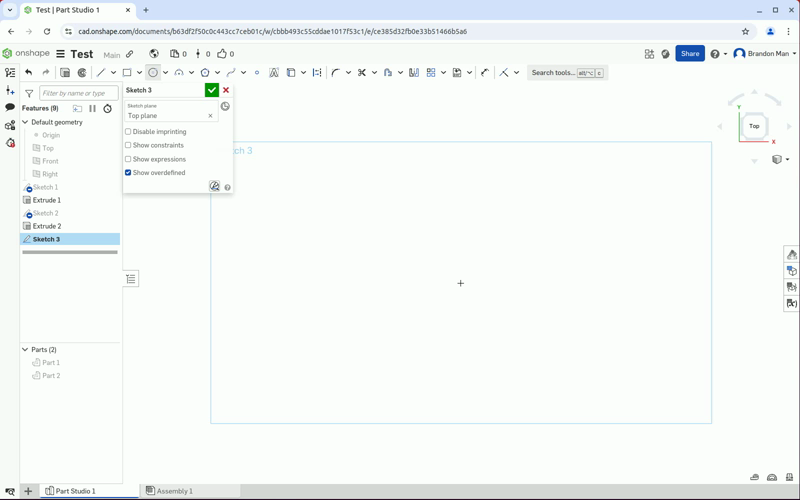
key_up(shift)
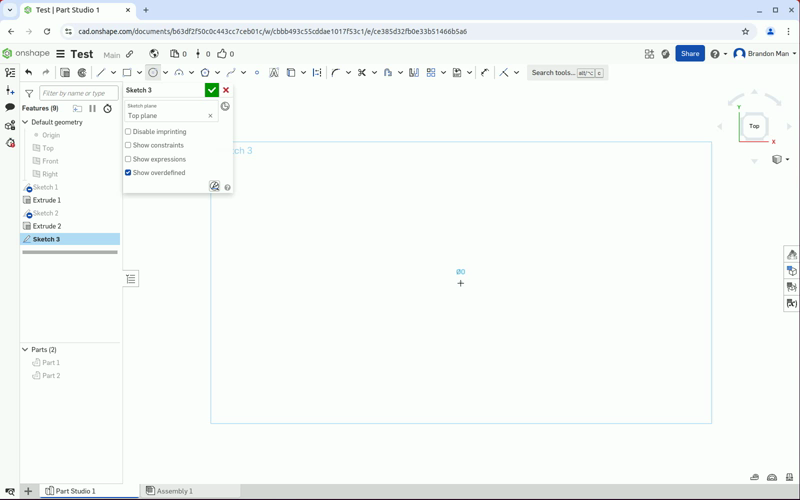
mouse_move(476, 282)
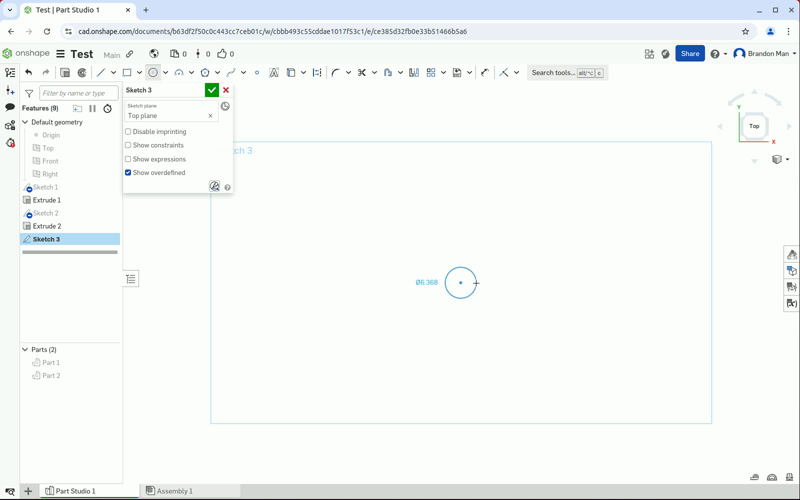
click(476, 282)
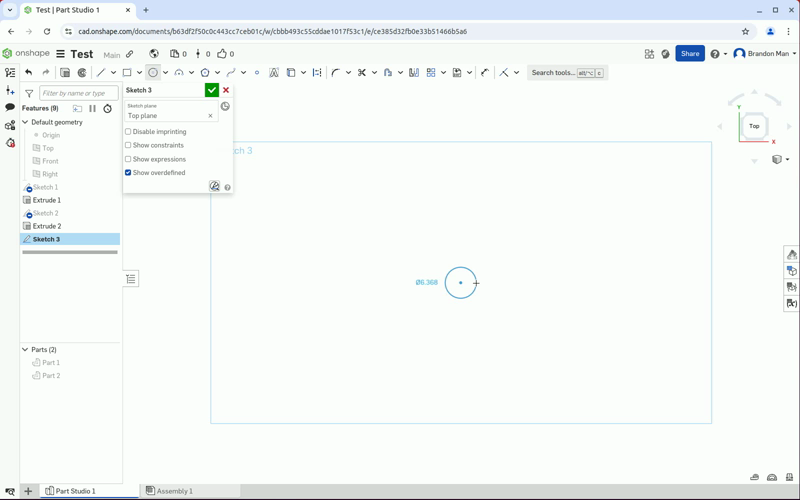
key(esc)
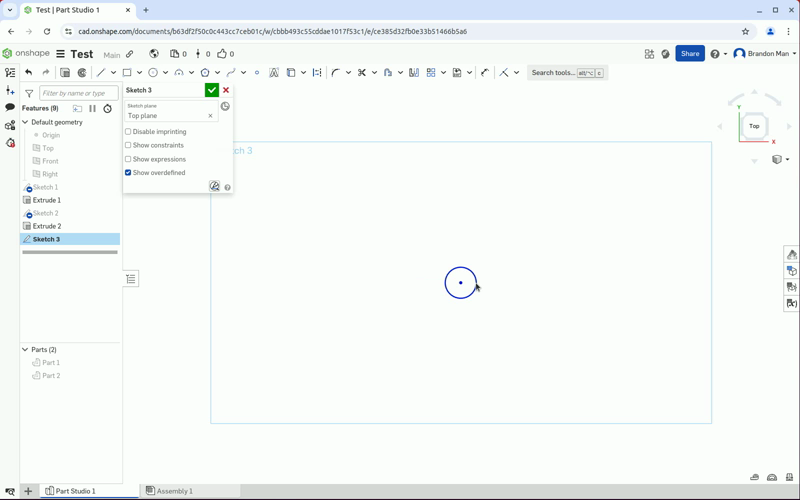
key(c)
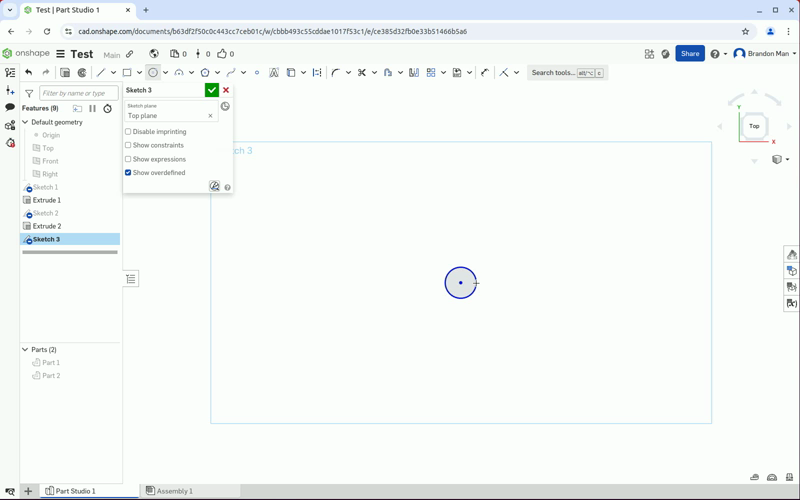
key_down(shift)
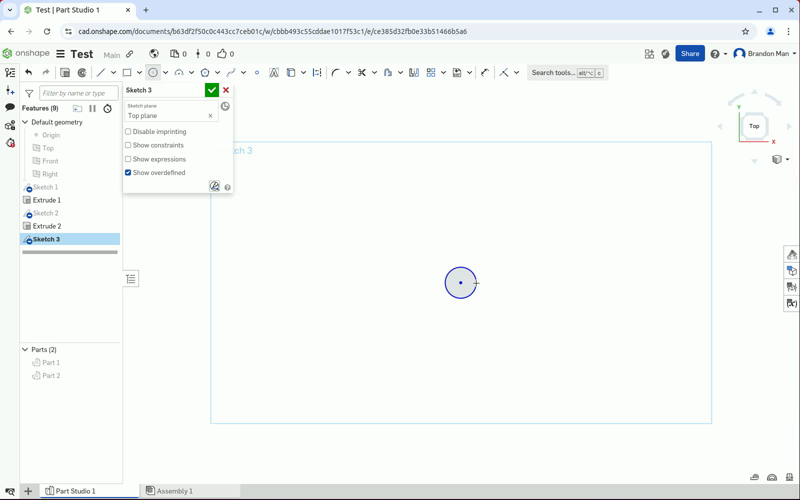
mouse_move(460, 282)
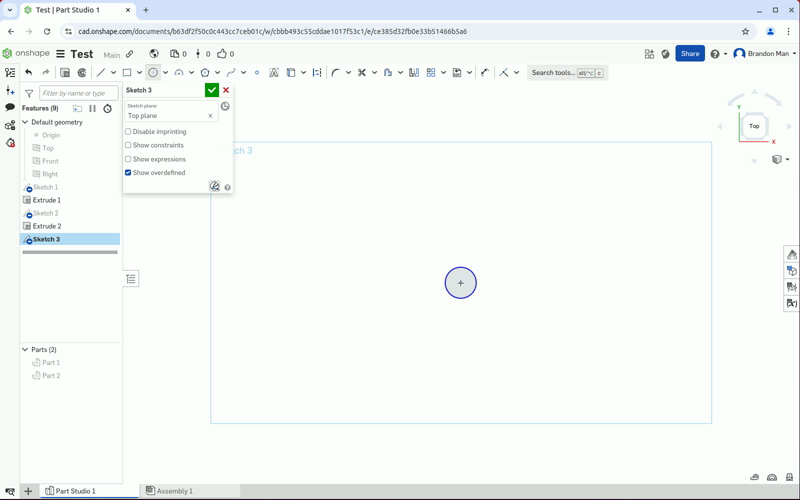
click(460, 282)
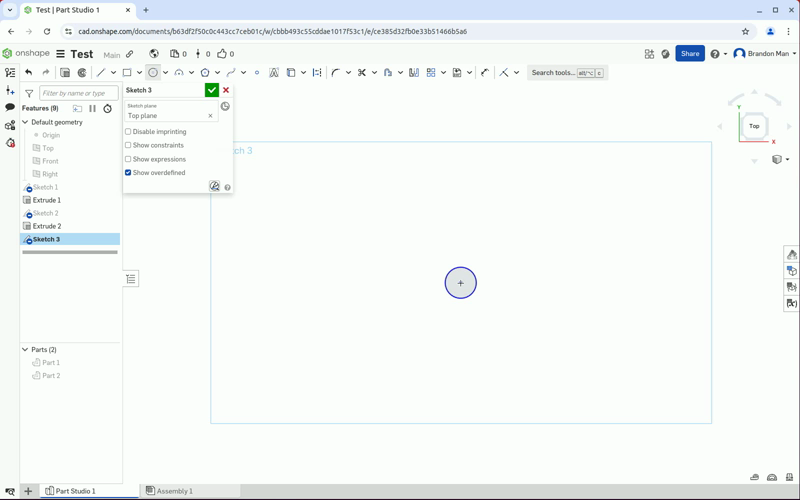
key_up(shift)
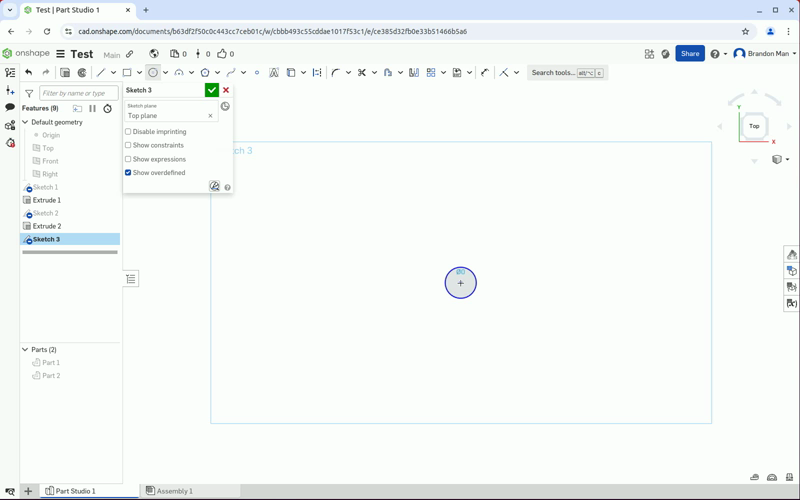
mouse_move(469, 282)
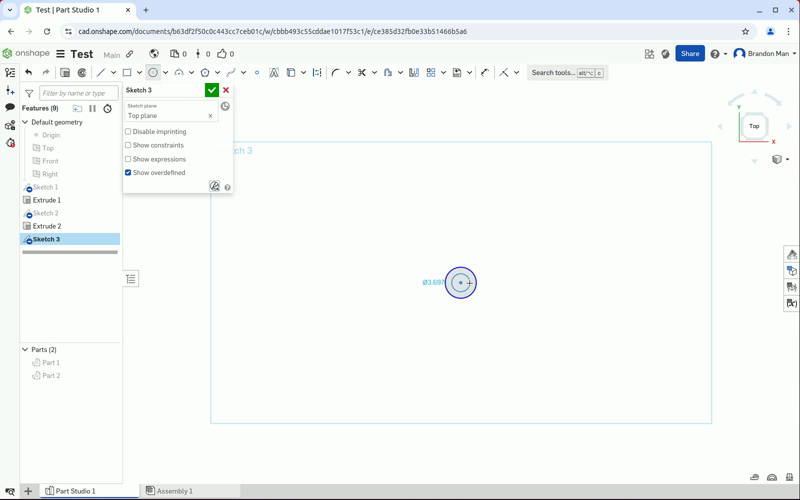
click(469, 282)
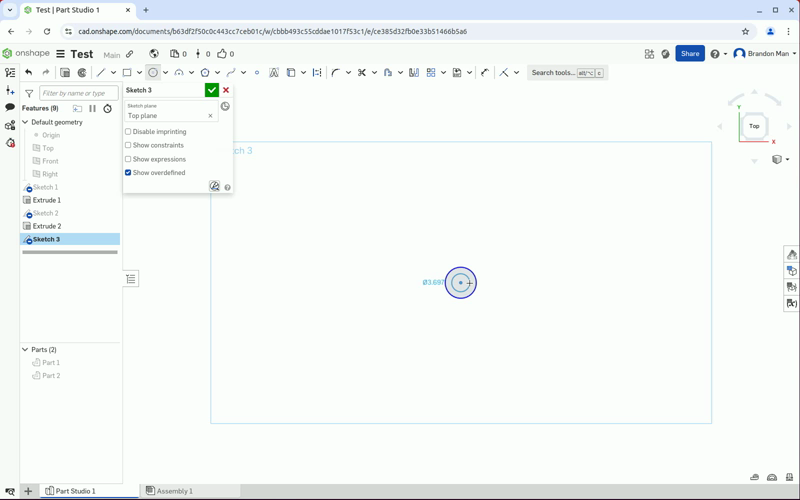
key(esc)
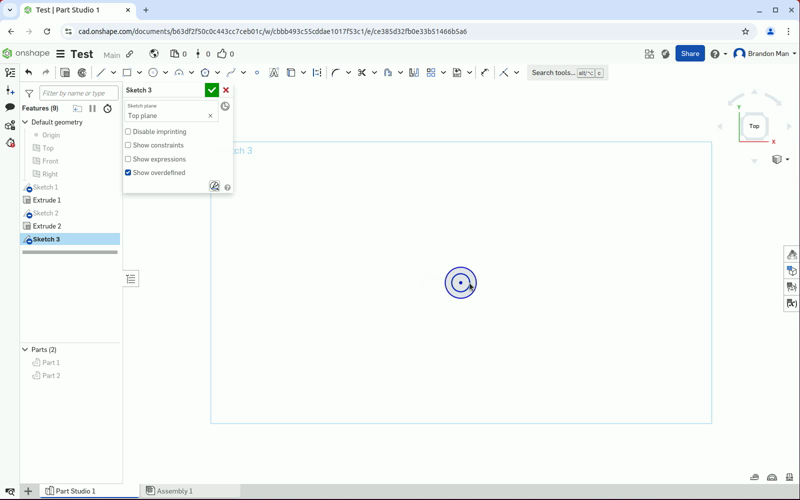
mouse_move(450, 292)
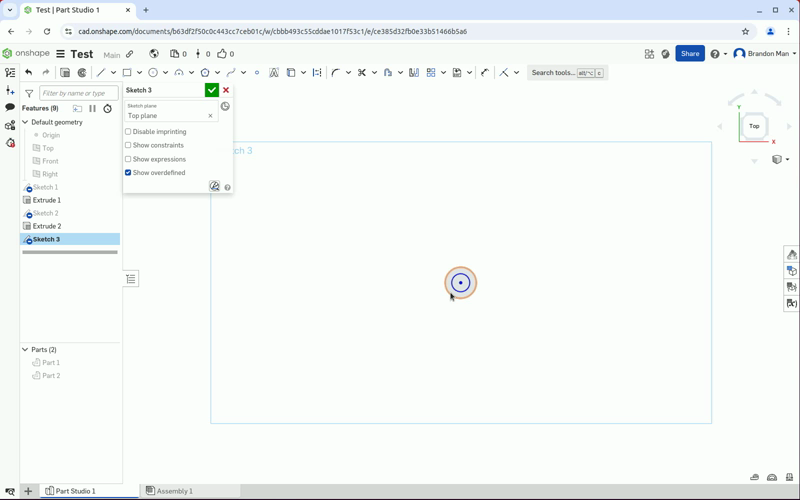
scroll(6)
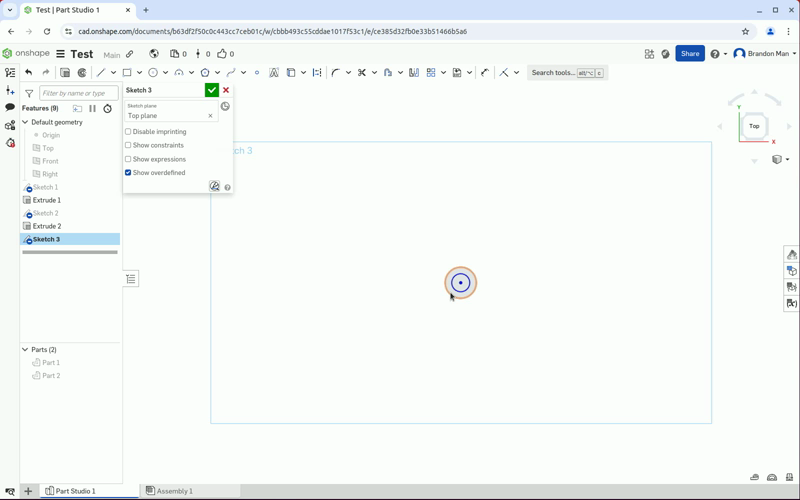
scroll(6)
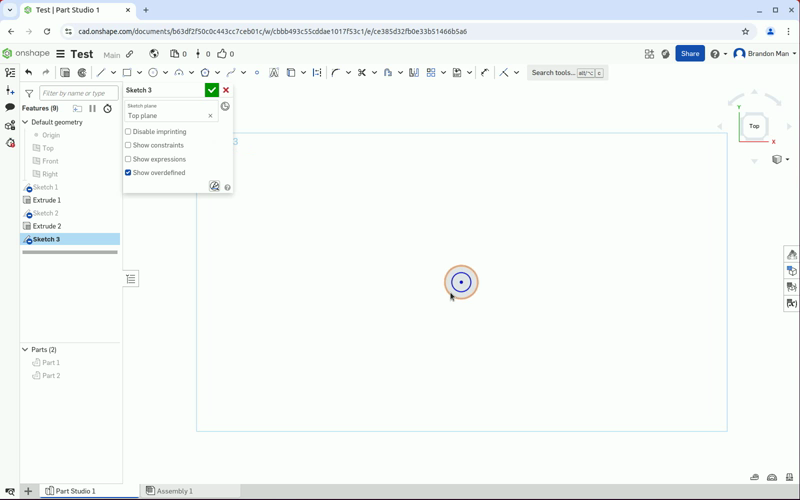
scroll(6)
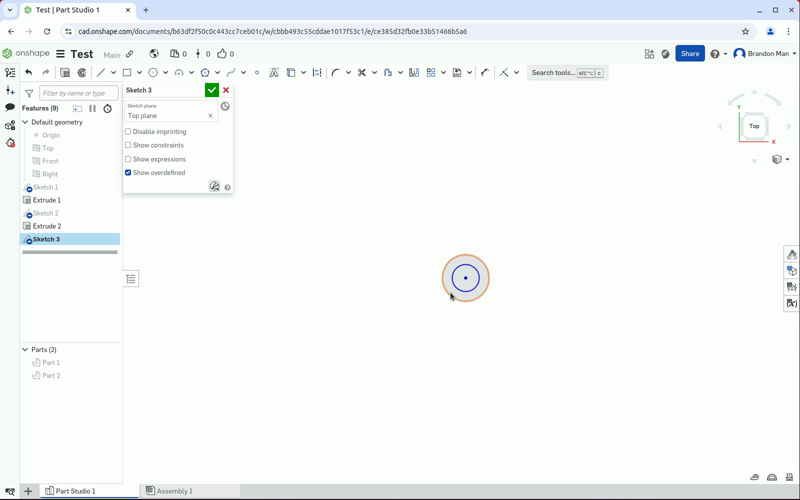
scroll(6)
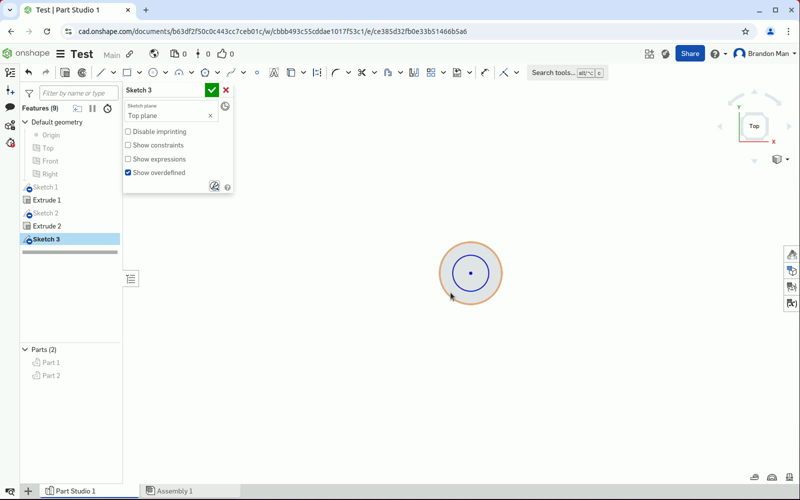
scroll(6)
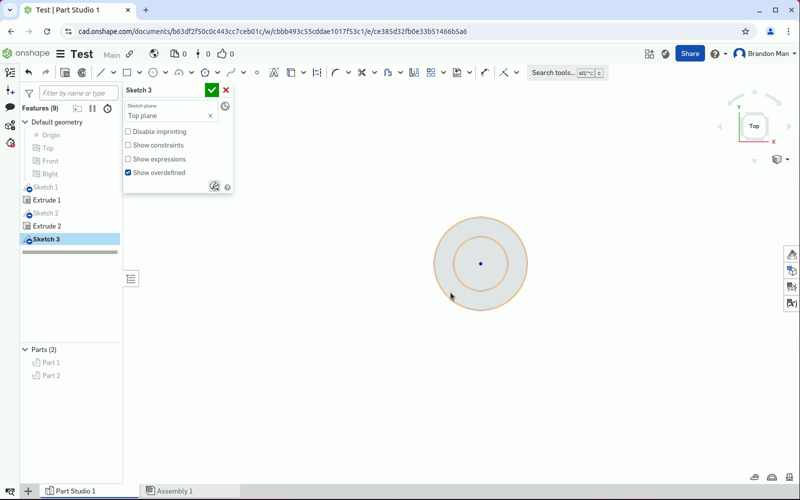
scroll(6)
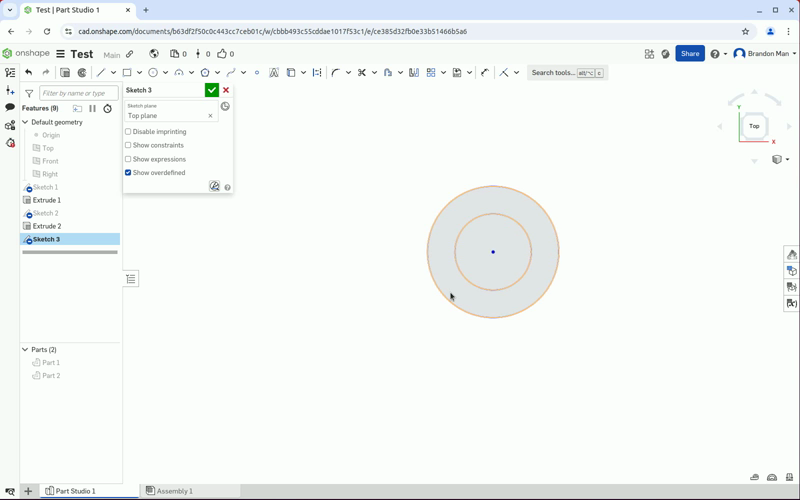
scroll(6)
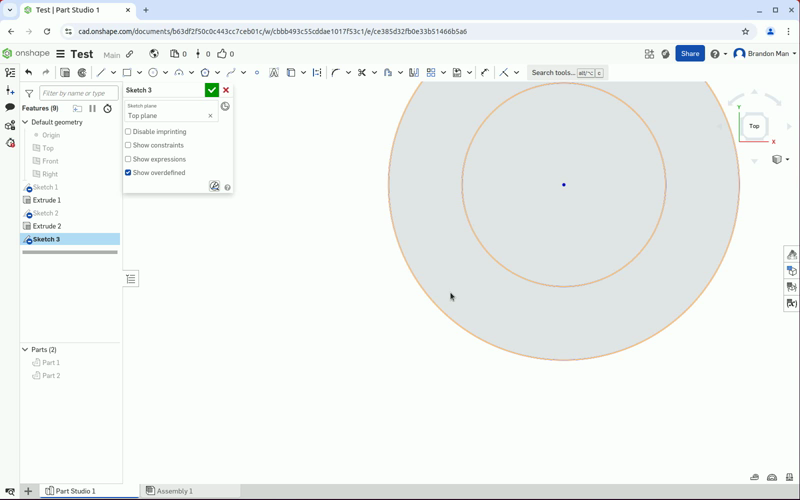
click(450, 292)
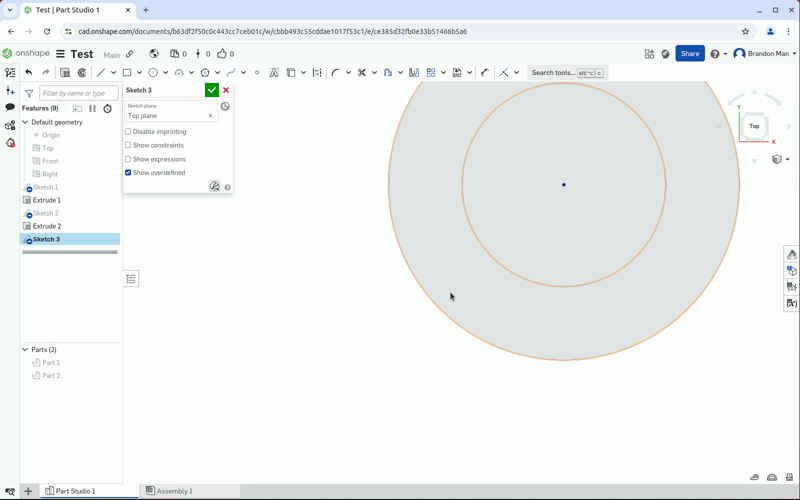
scroll(-6)
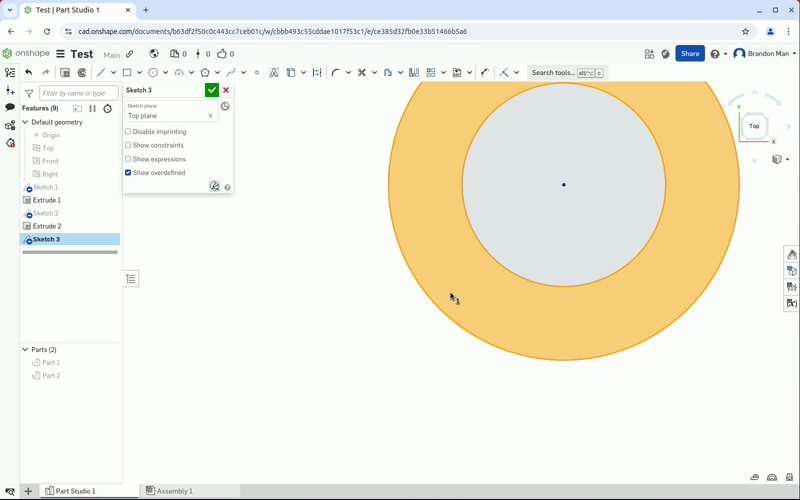
scroll(-6)
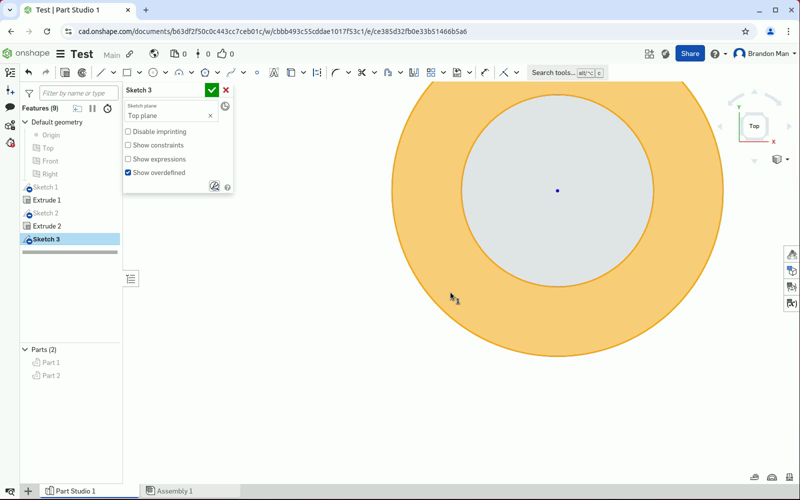
scroll(-6)
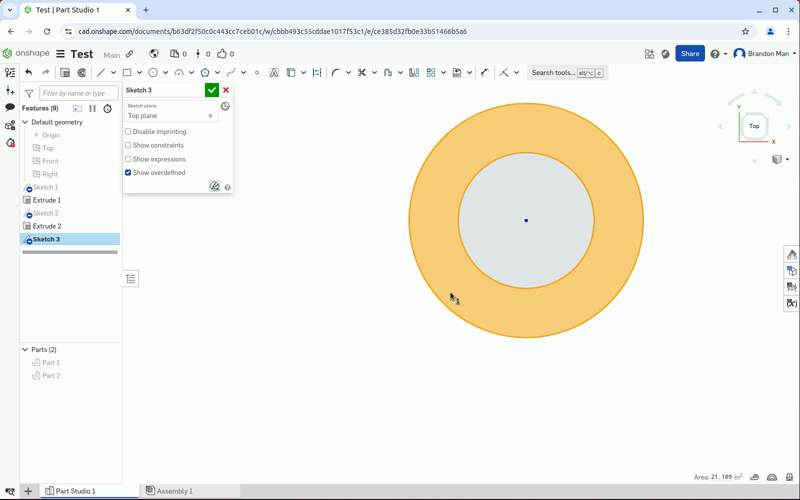
scroll(-6)
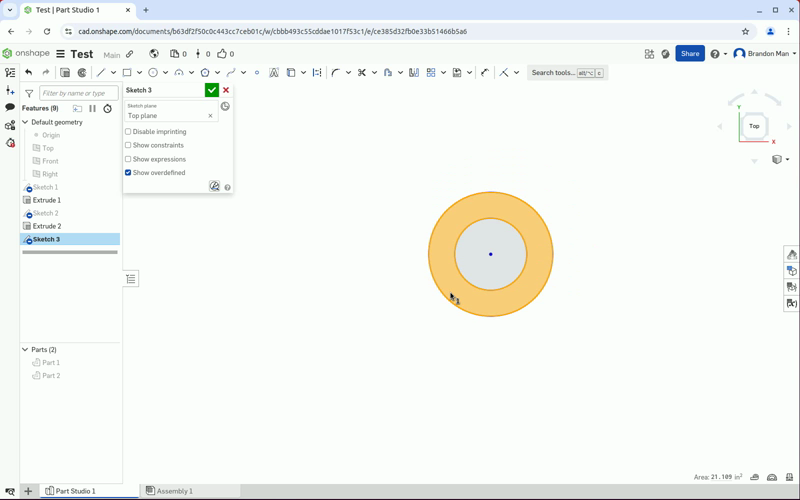
scroll(-6)
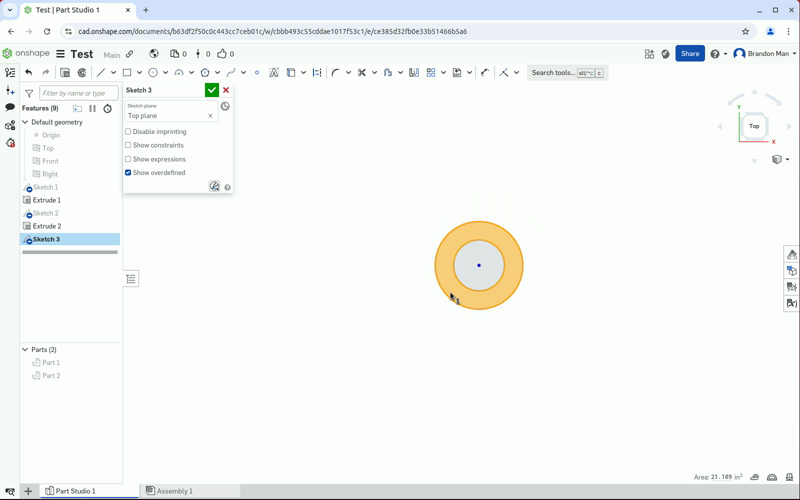
scroll(-6)
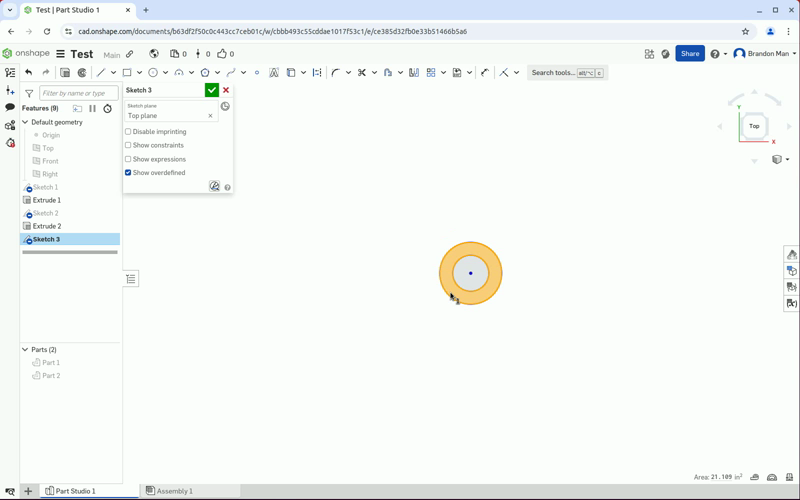
scroll(-6)
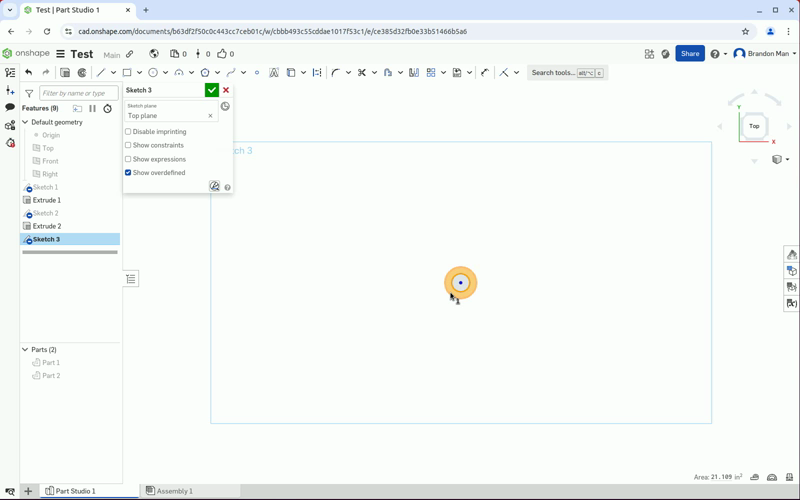
mouse_move(73, 352)
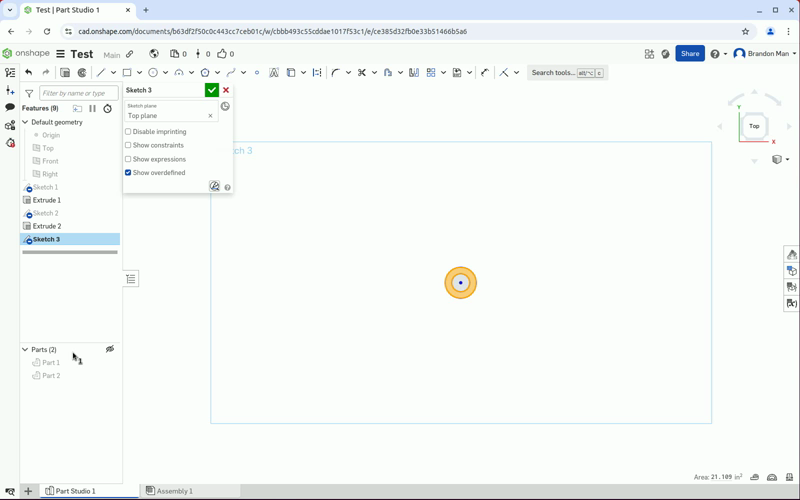
key(shift+y)
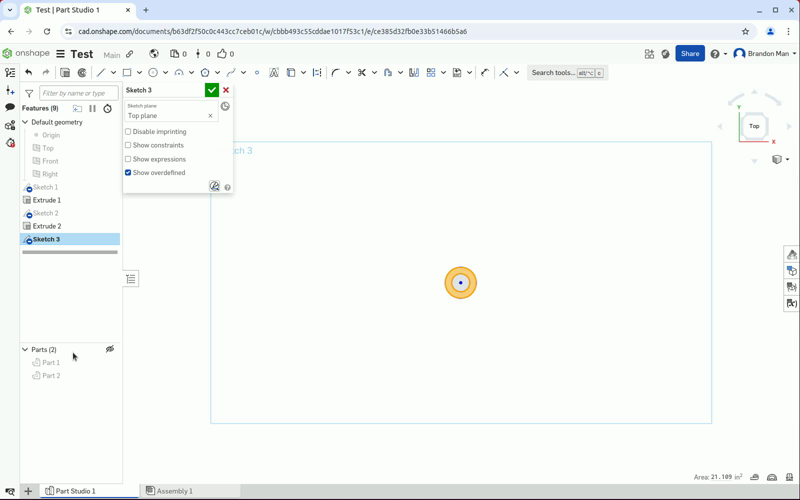
key(shift+e)
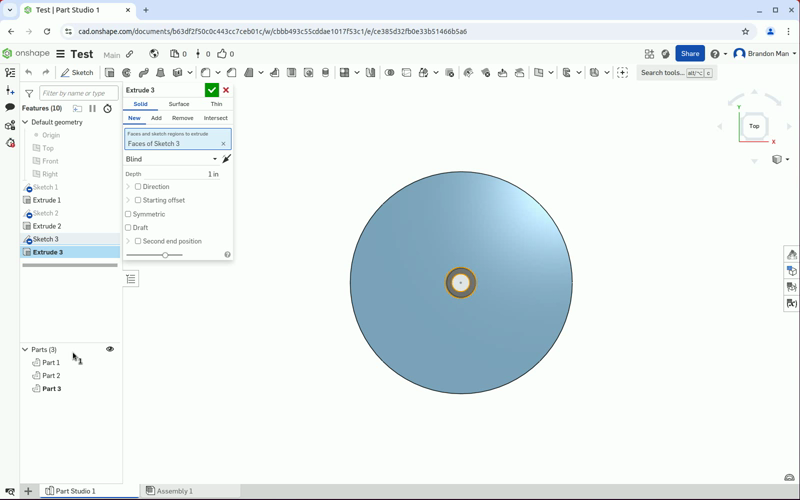
mouse_move(143, 106)
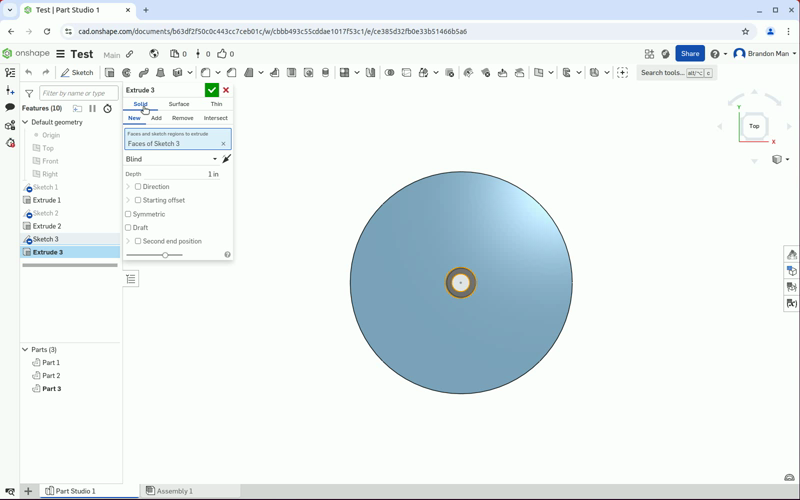
click(143, 106)
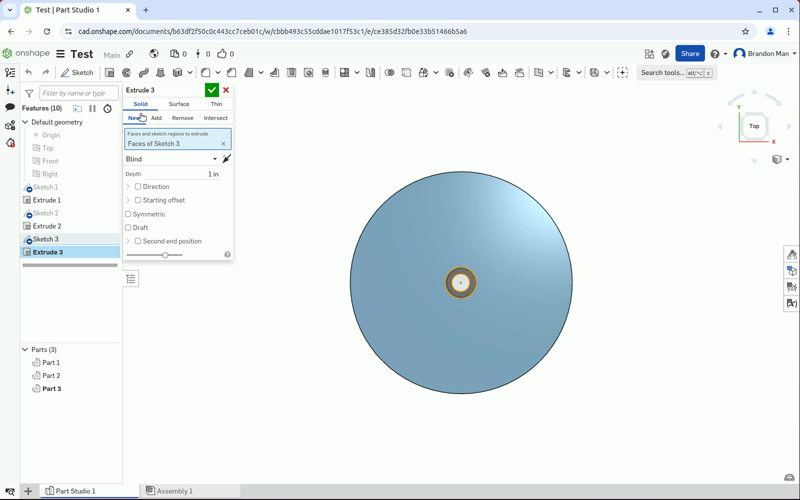
mouse_move(137, 120)
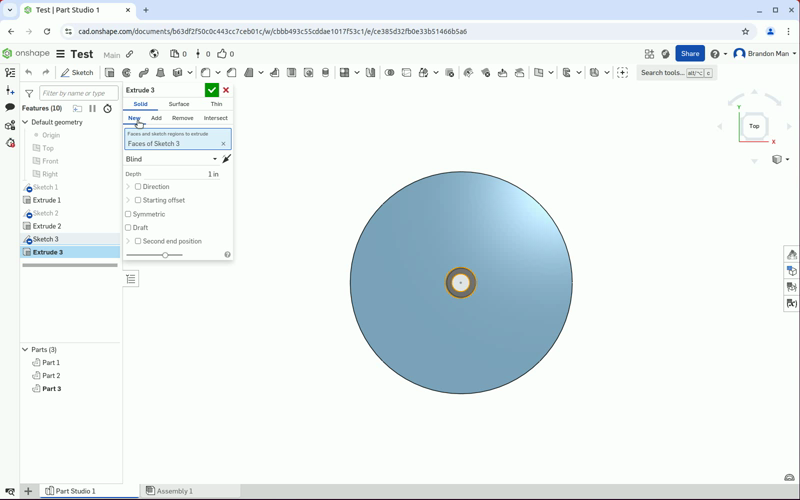
click(137, 120)
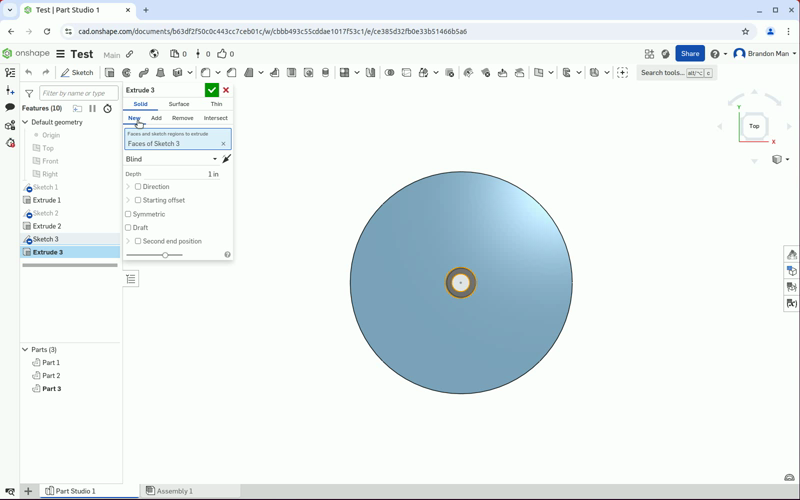
key(tab, 4)
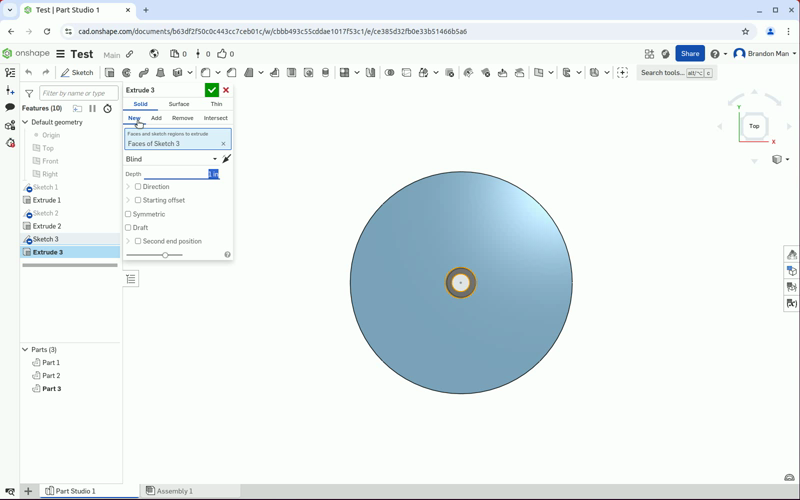
text(11.073)
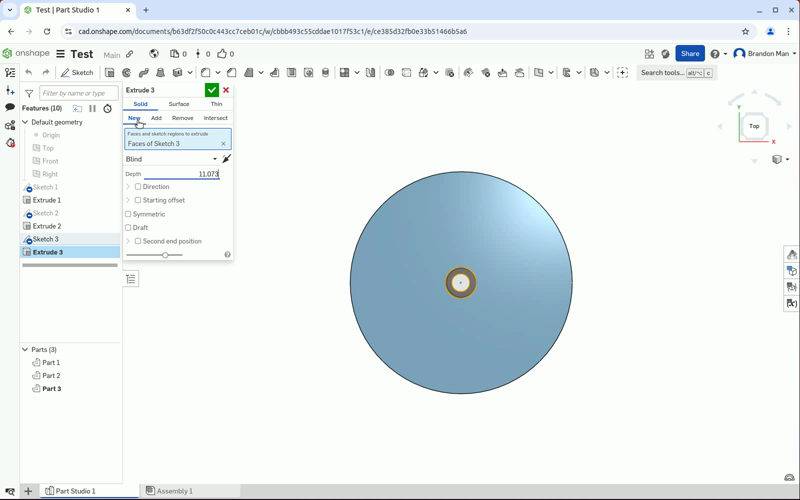
key(enter)
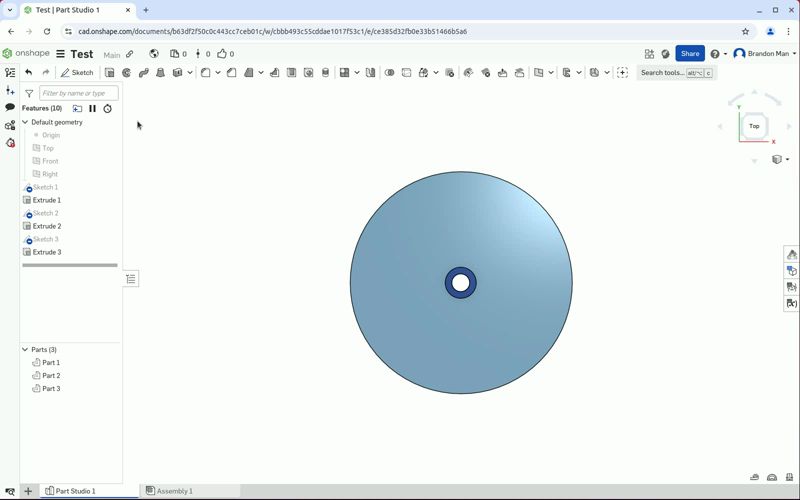
key(shift+h)
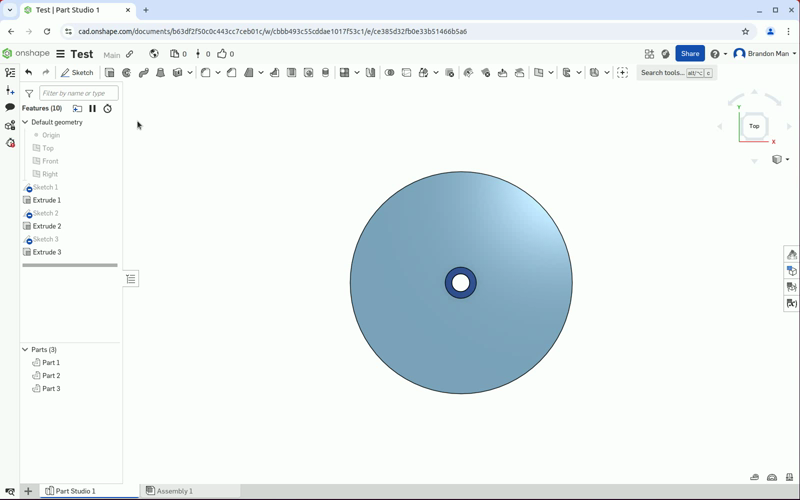
key(shift+h)
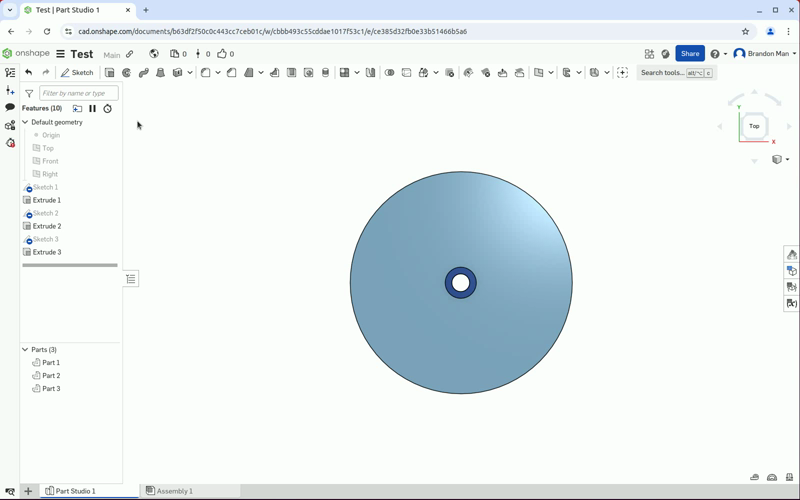
mouse_move(73, 189)
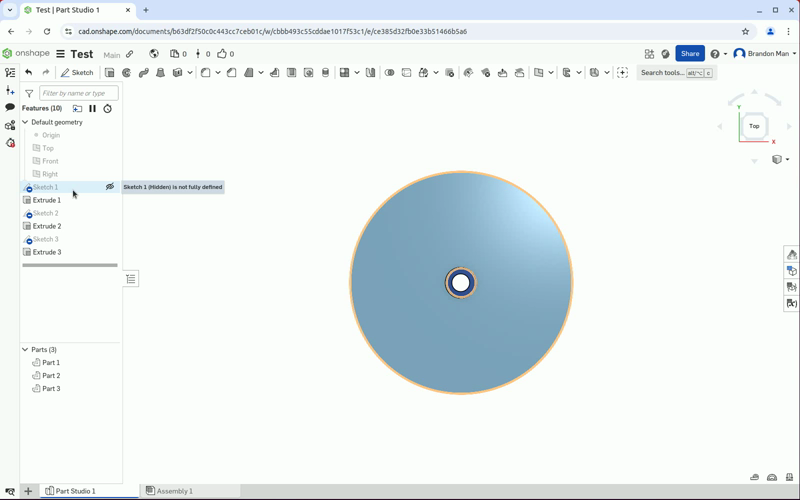
click(73, 189)
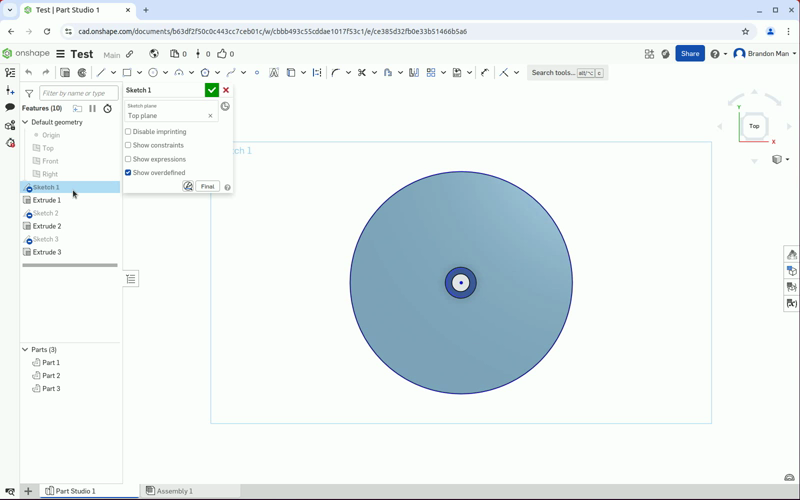
mouse_move(229, 92)
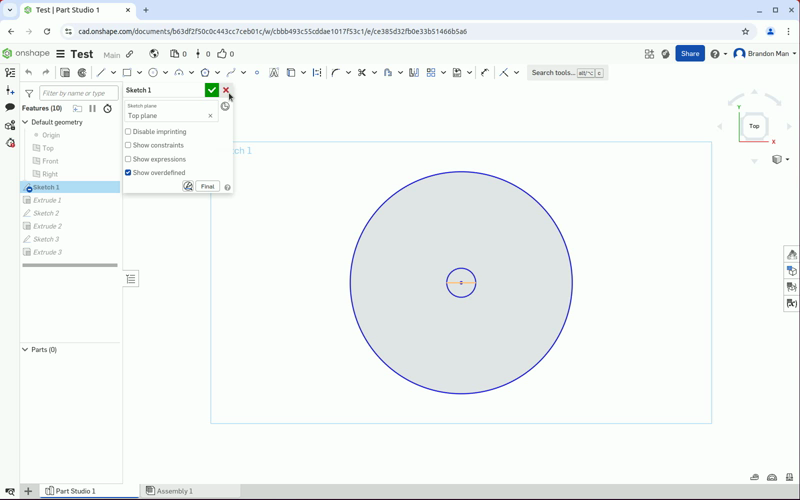
click(229, 92)
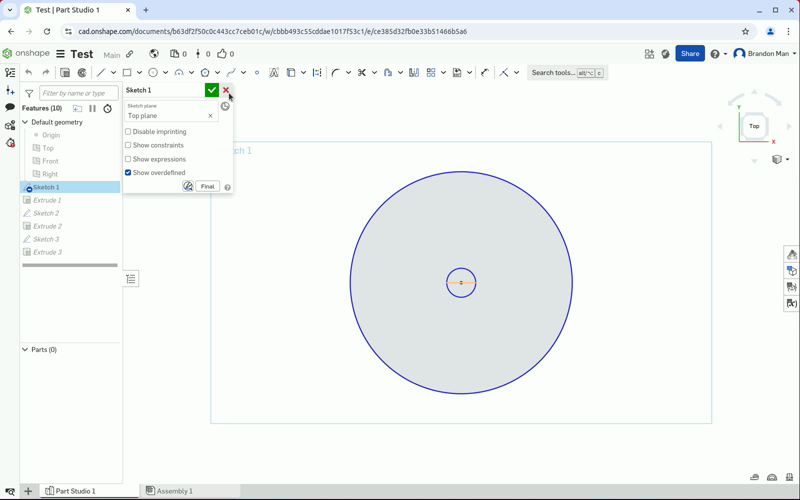
key(shift+s)
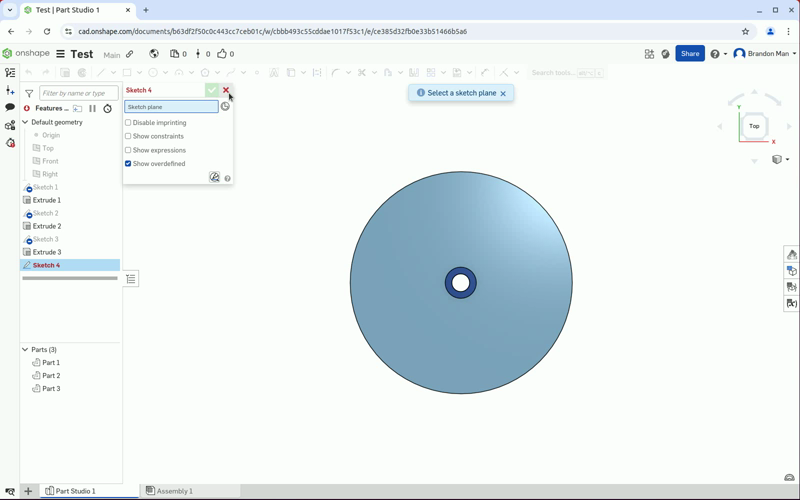
mouse_move(73, 150)
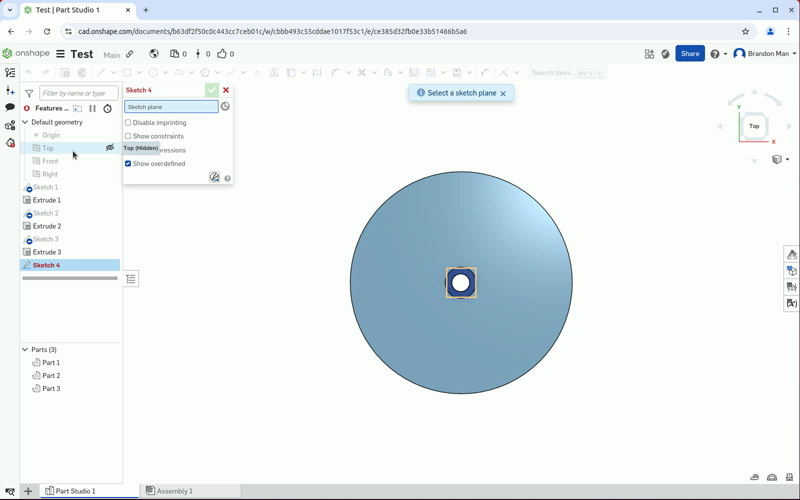
click(73, 150)
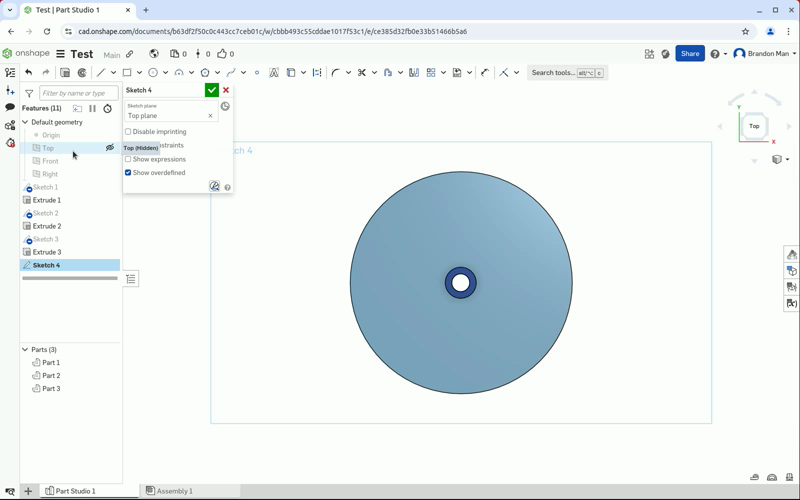
mouse_move(73, 352)
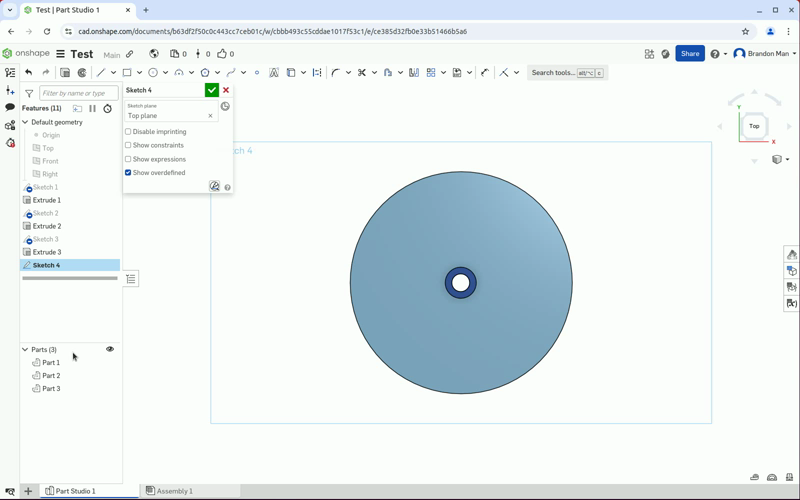
key(y)
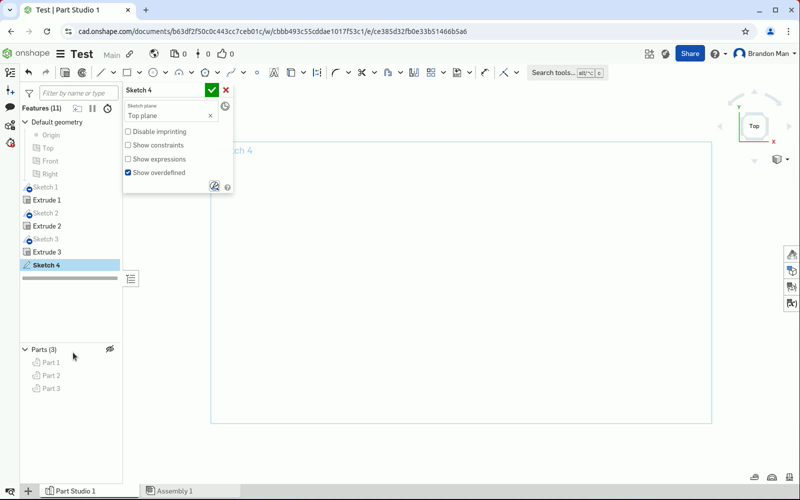
key(c)
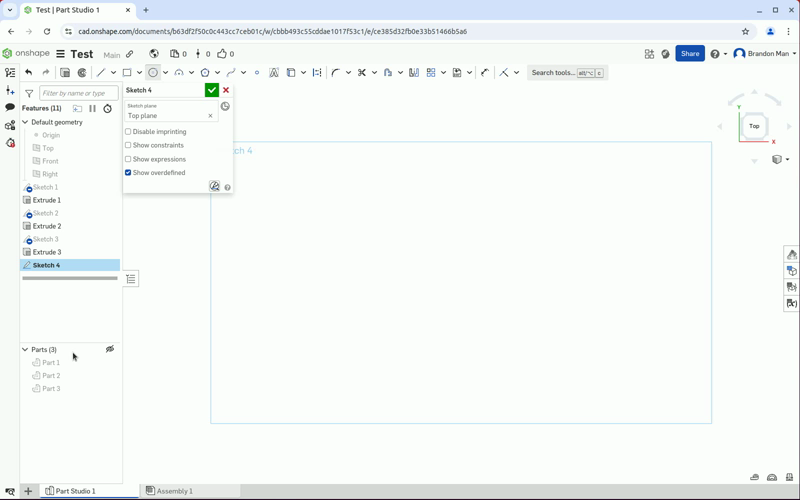
key_down(shift)
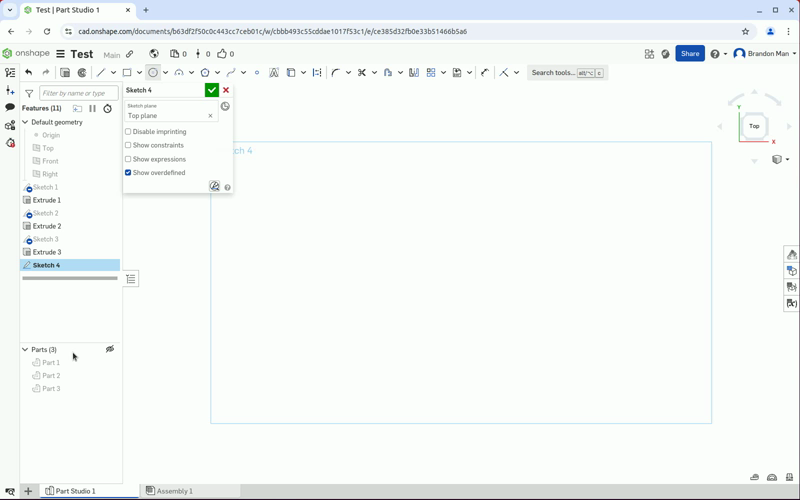
mouse_move(461, 282)
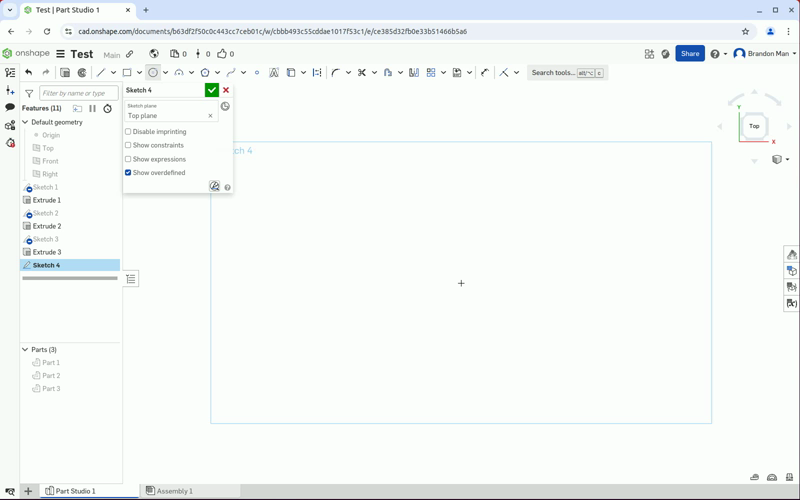
click(461, 282)
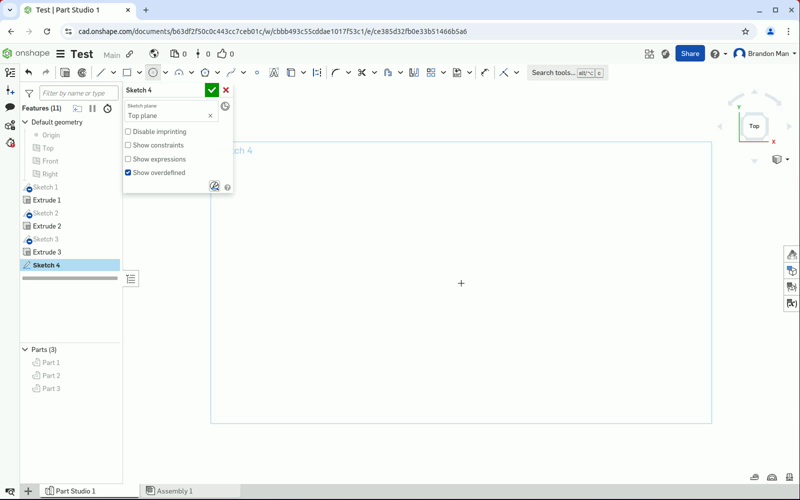
key_up(shift)
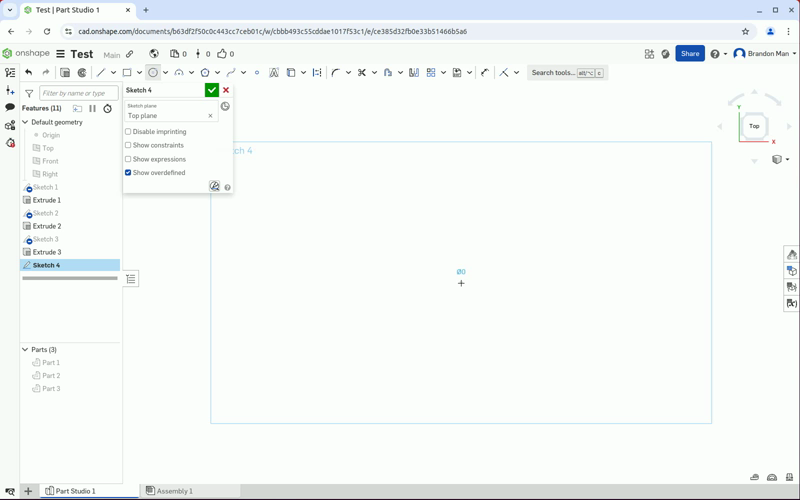
mouse_move(572, 282)
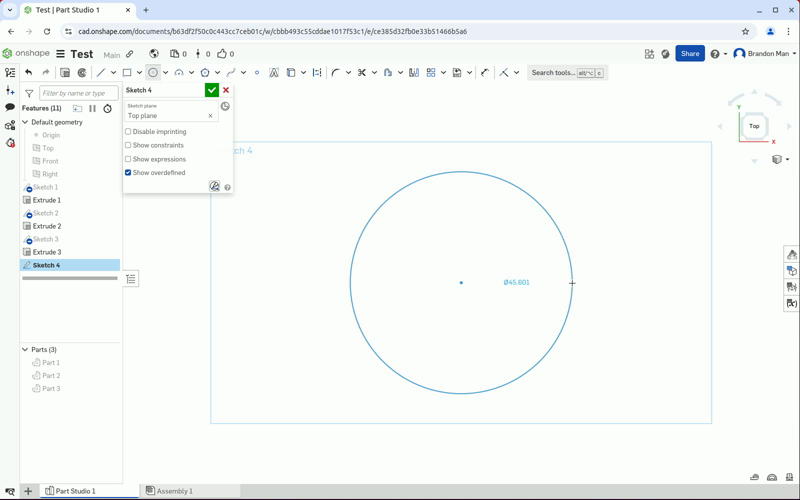
click(572, 282)
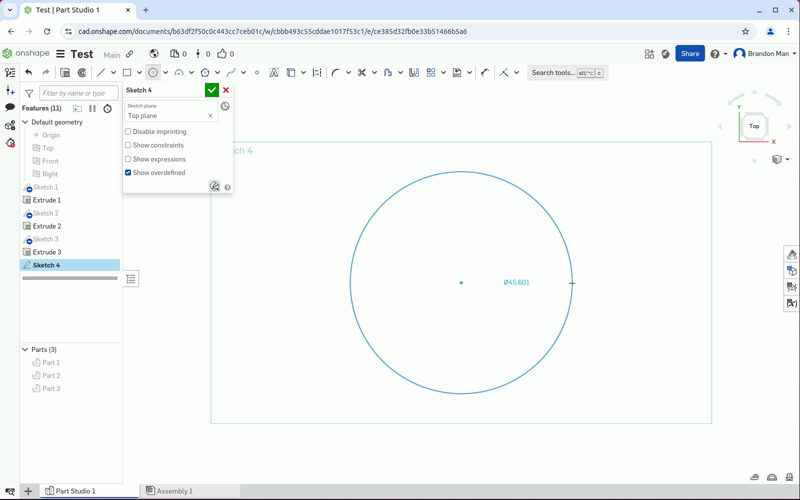
key(esc)
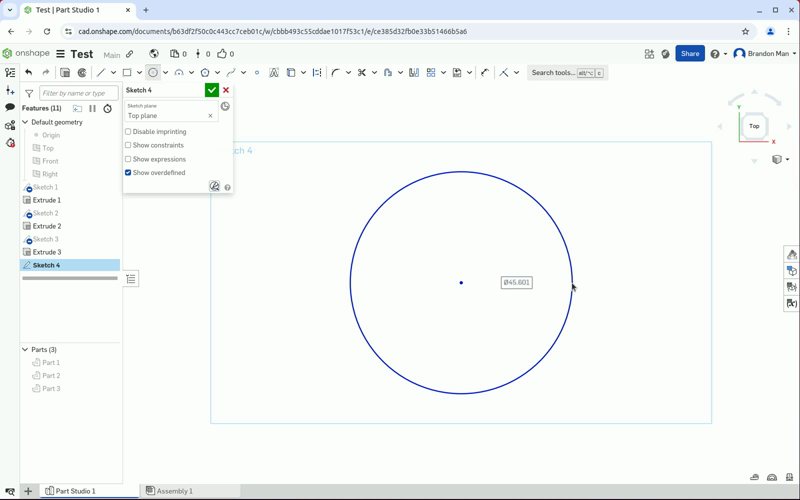
key(c)
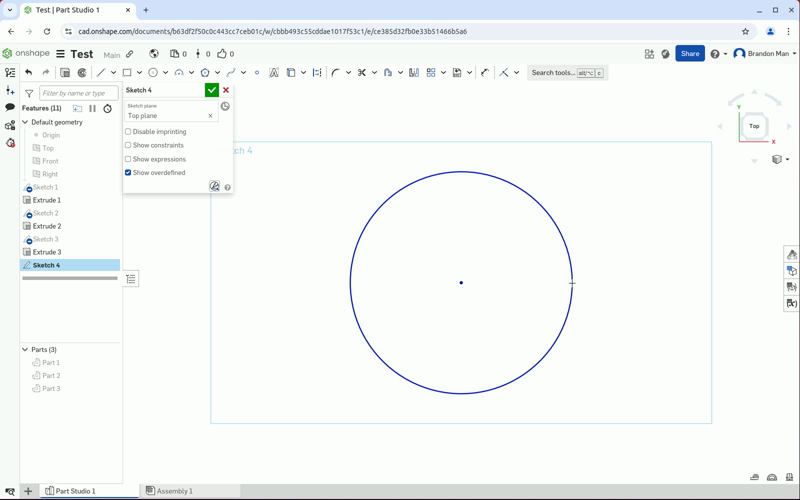
key_down(shift)
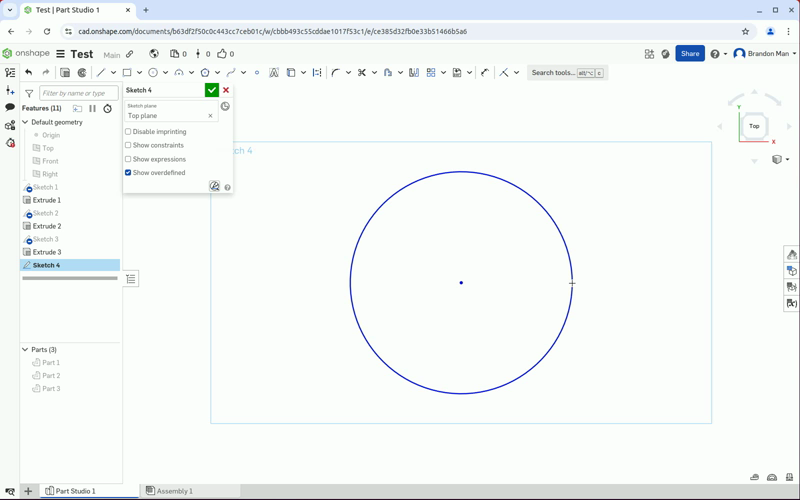
mouse_move(461, 282)
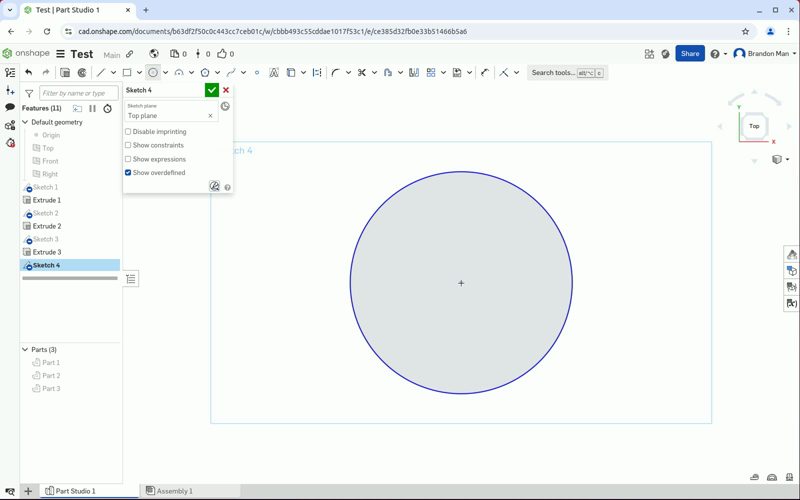
click(461, 282)
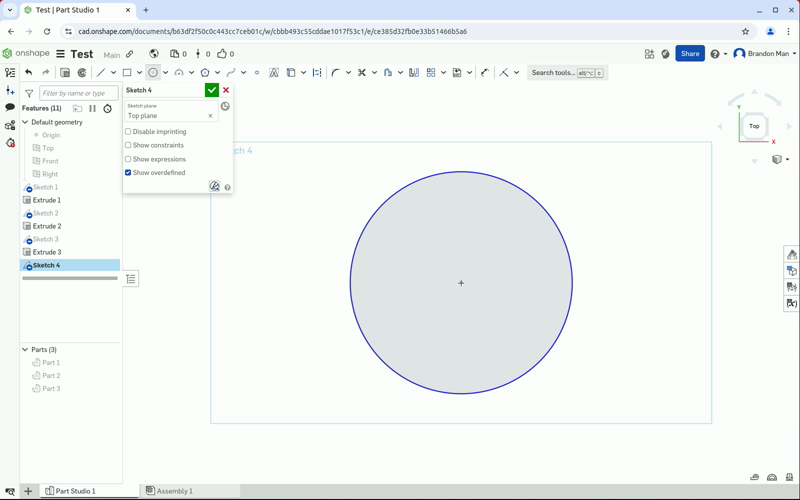
key_up(shift)
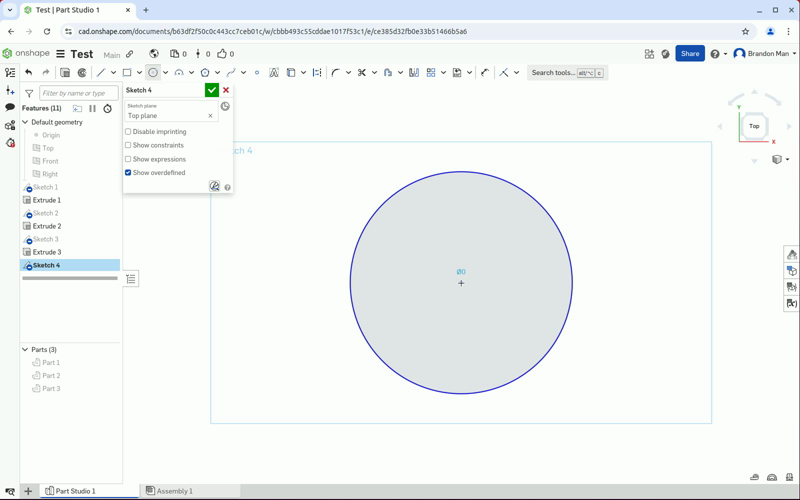
mouse_move(475, 282)
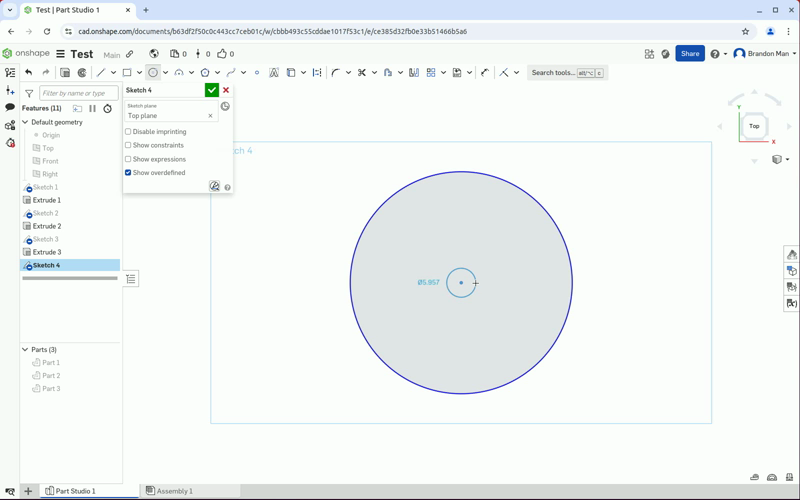
click(475, 282)
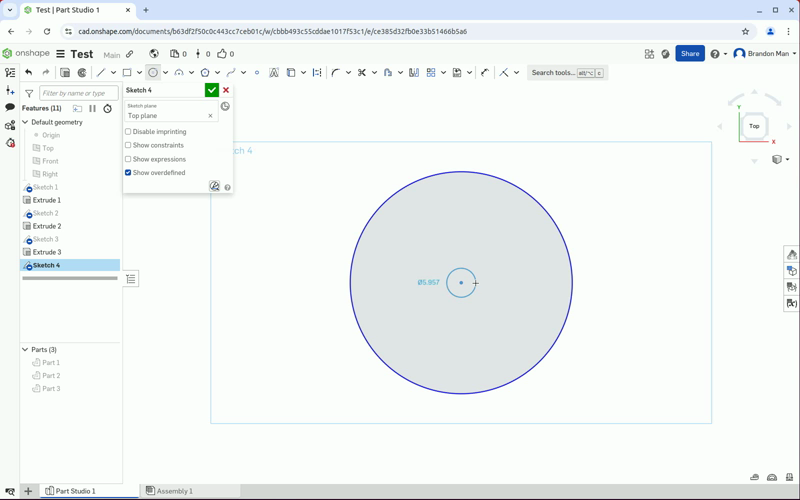
key(esc)
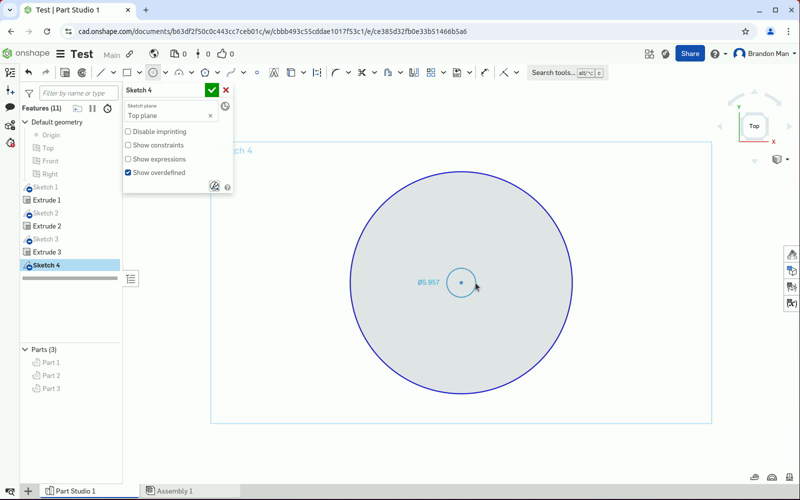
mouse_move(396, 305)
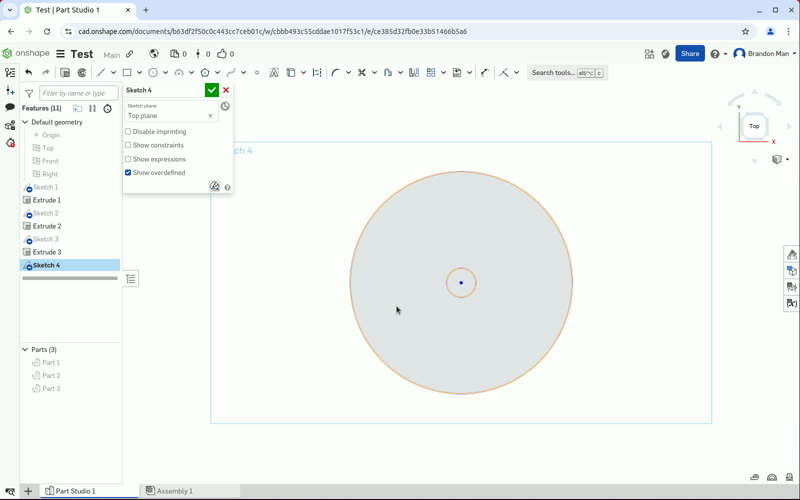
click(396, 305)
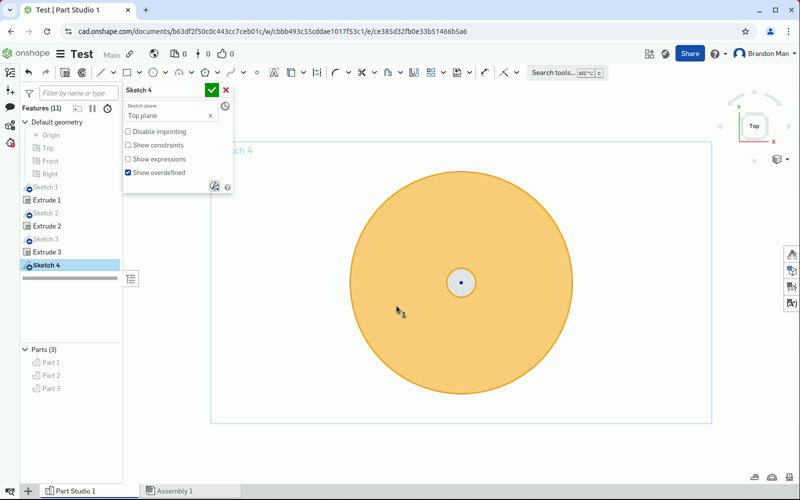
mouse_move(73, 352)
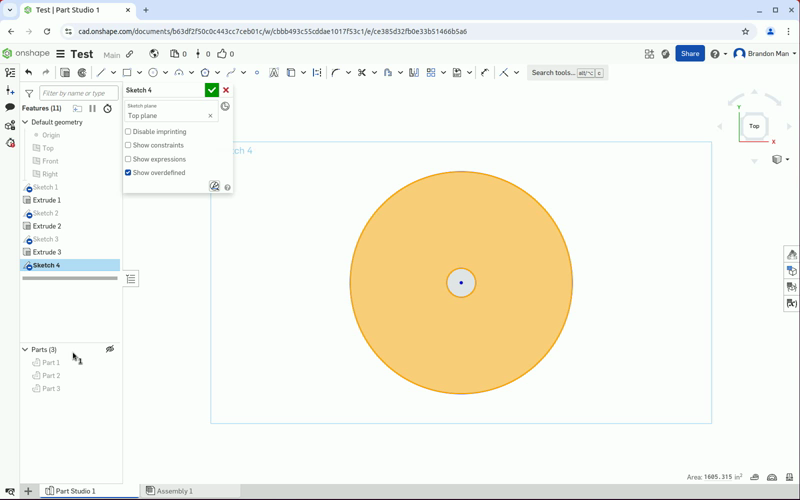
key(shift+y)
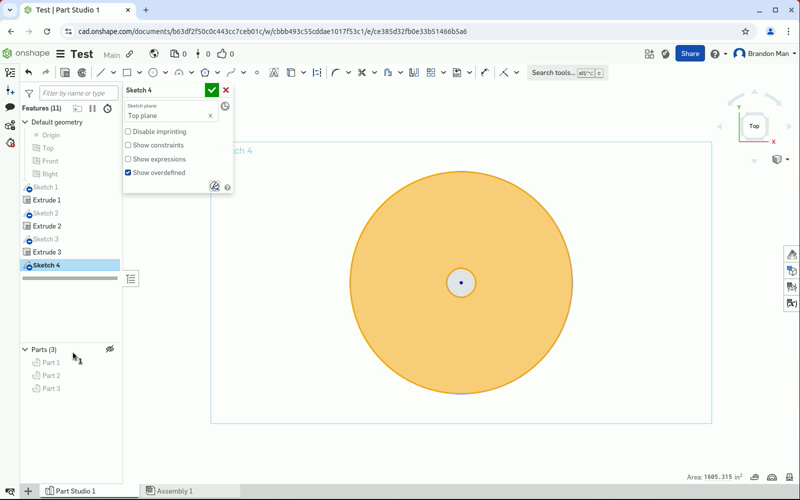
key(shift+e)
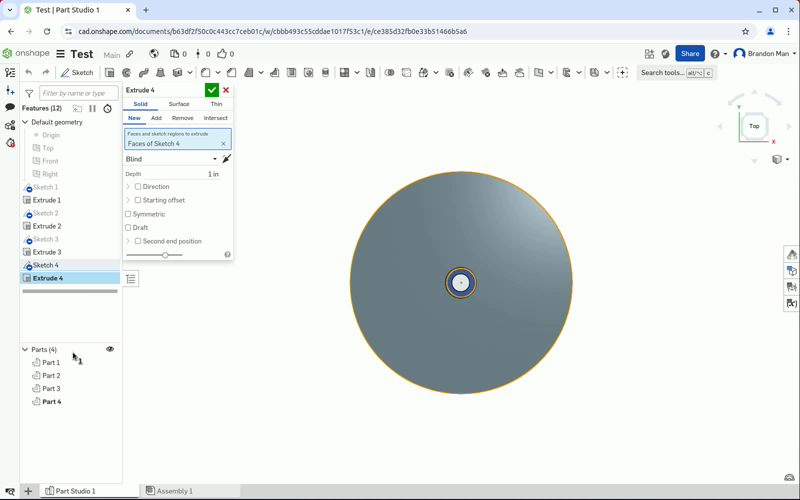
mouse_move(143, 106)
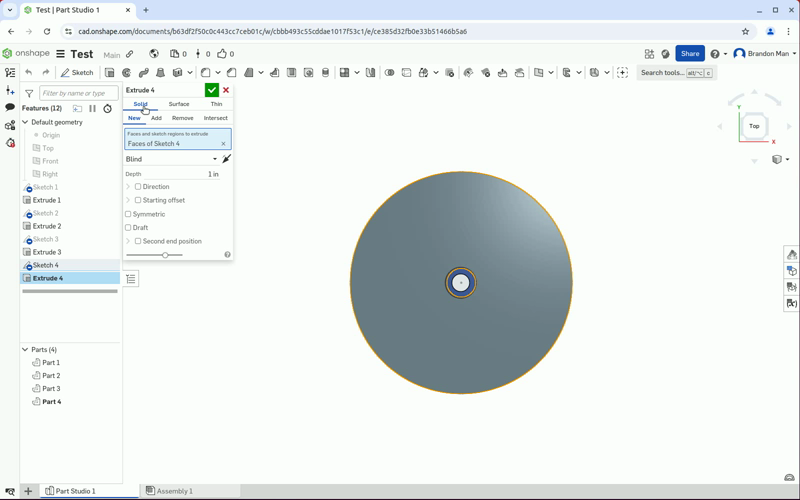
click(143, 106)
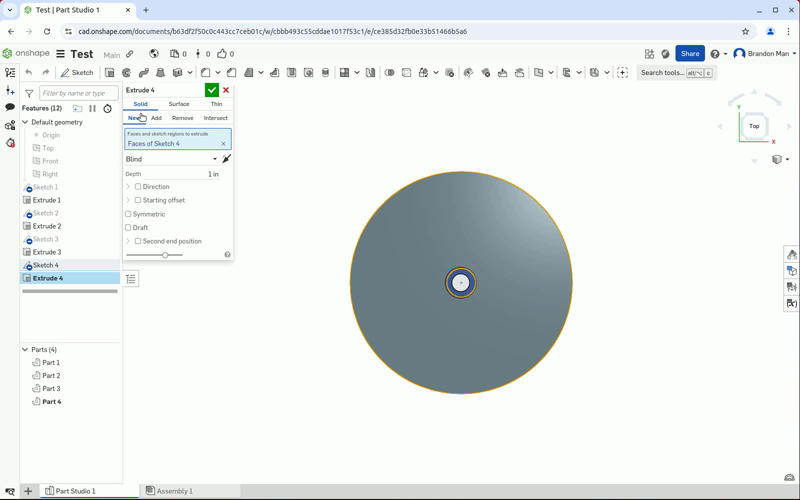
mouse_move(137, 120)
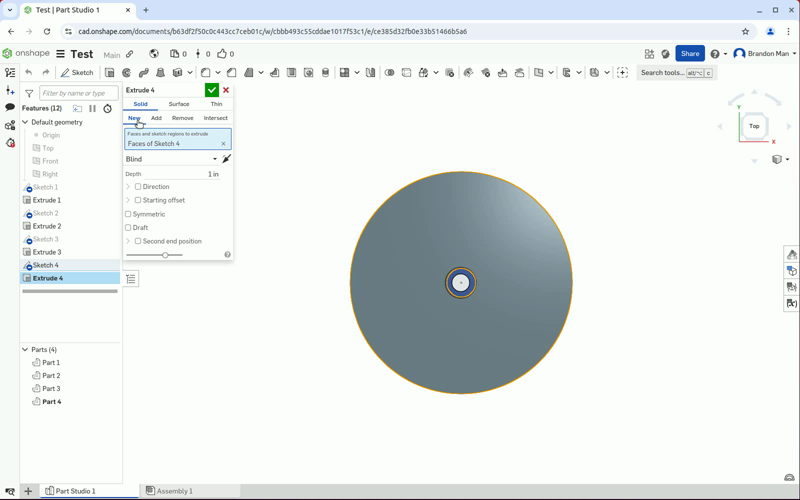
click(137, 120)
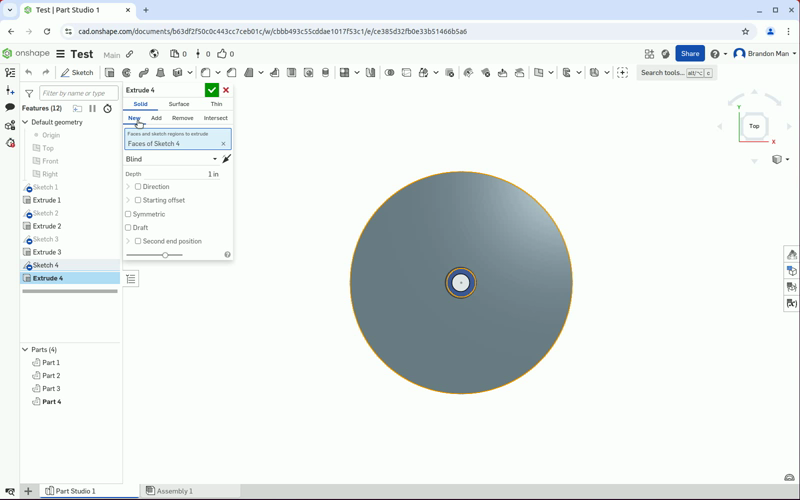
key(tab, 4)
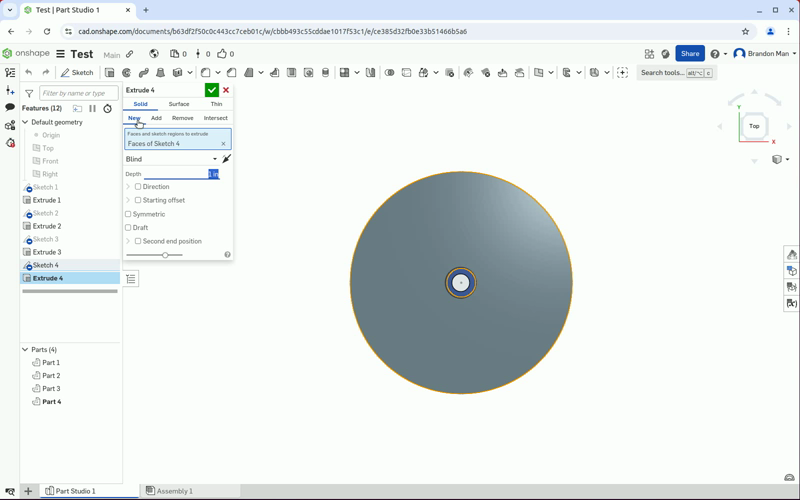
text(3.611)
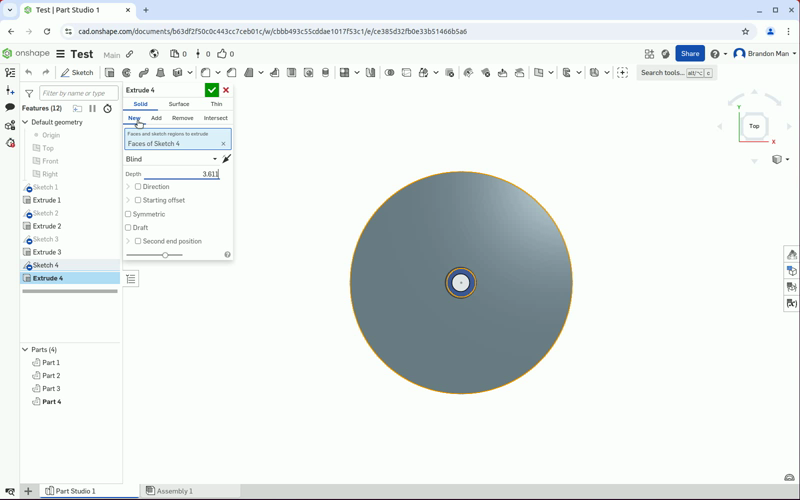
key(enter)
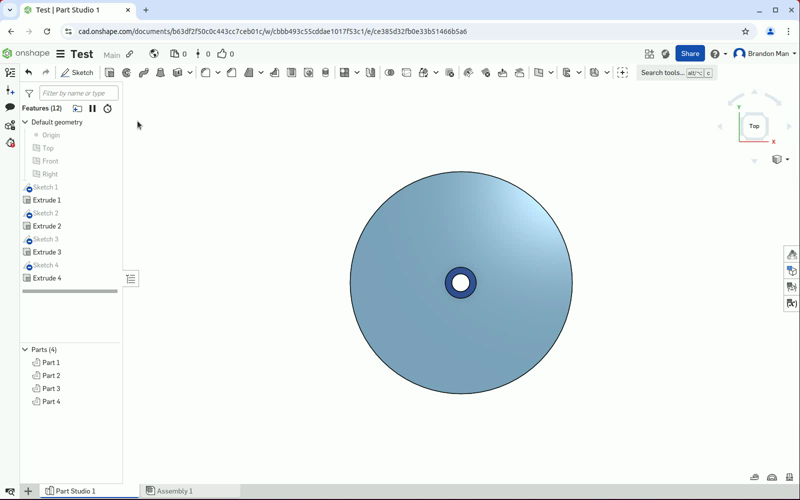
key(shift+h)
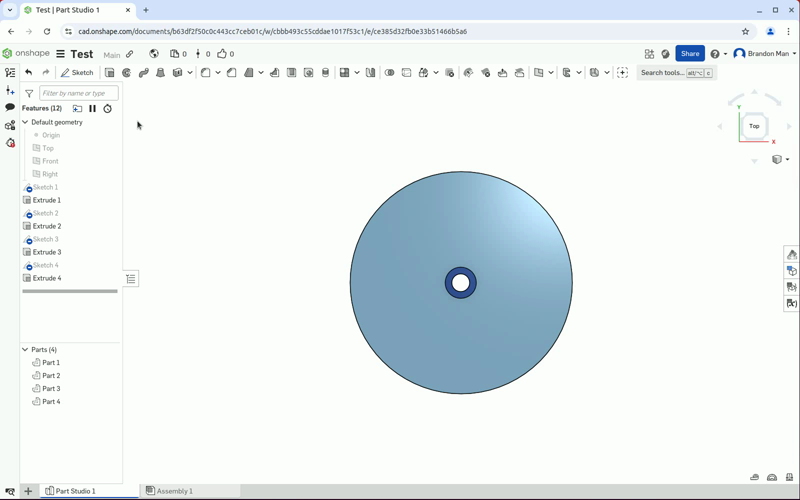
key(shift+h)
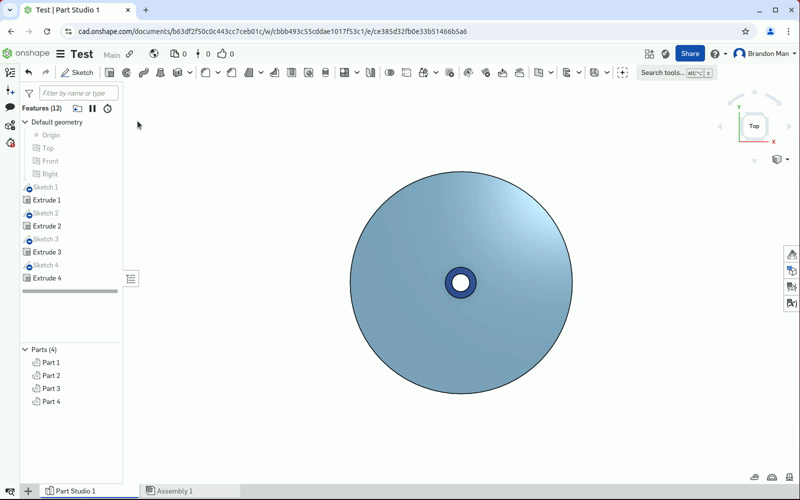
mouse_move(73, 189)
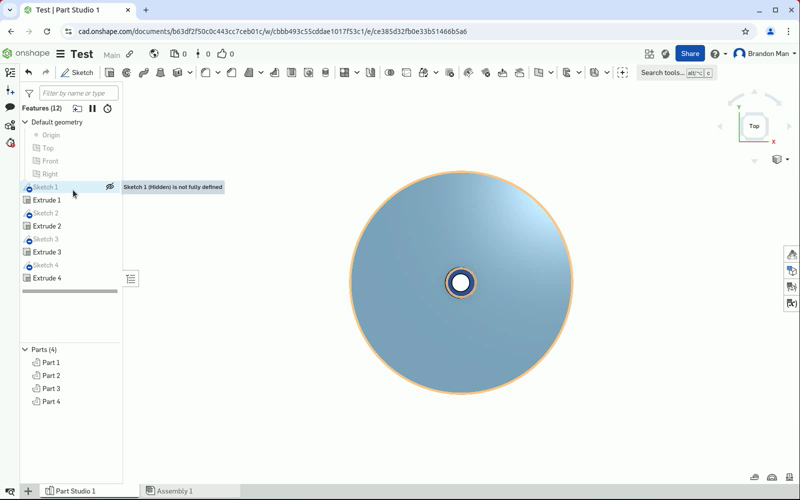
click(73, 189)
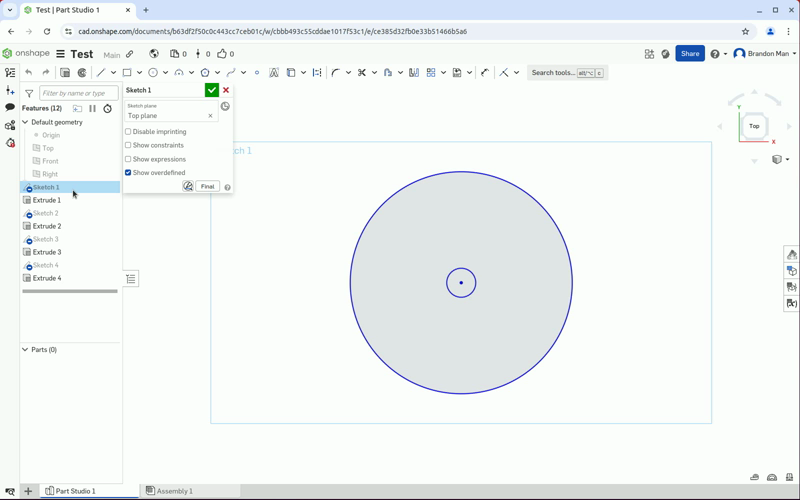
mouse_move(229, 92)
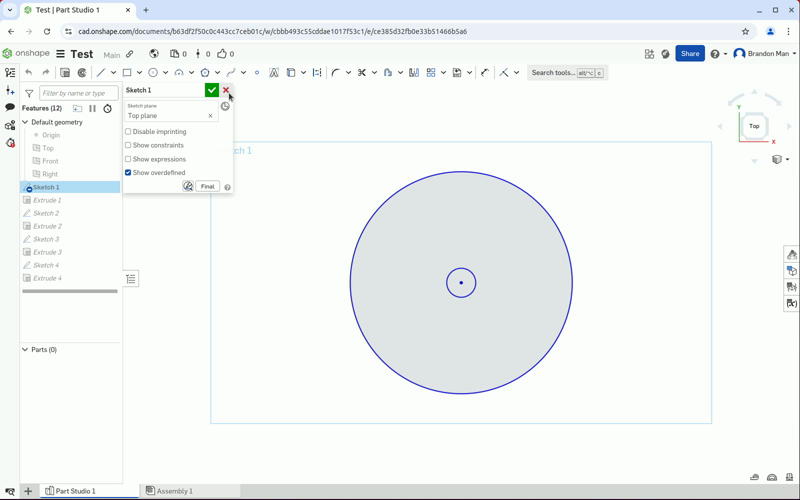
click(229, 92)
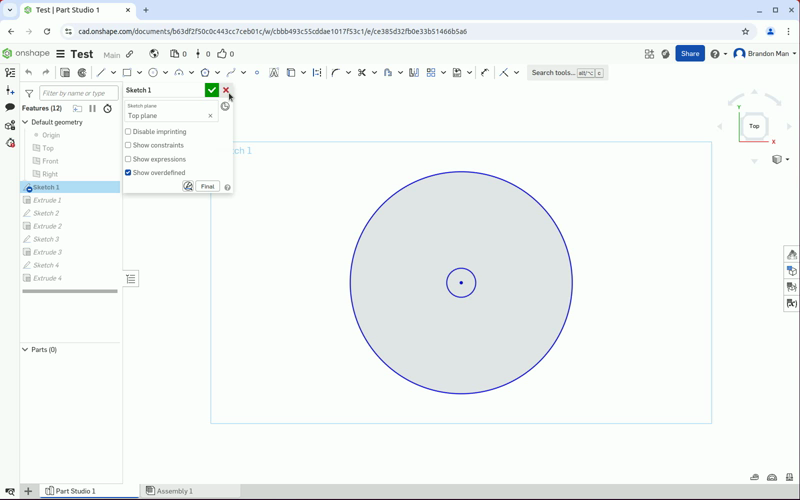
key(shift+s)
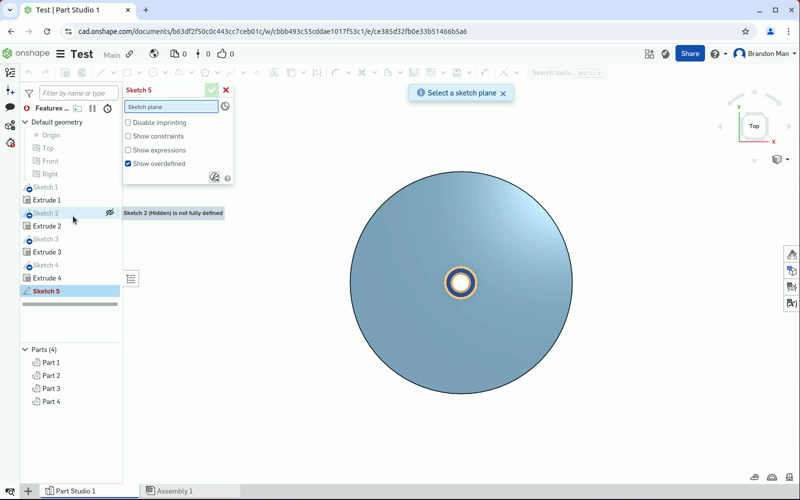
scroll(3)
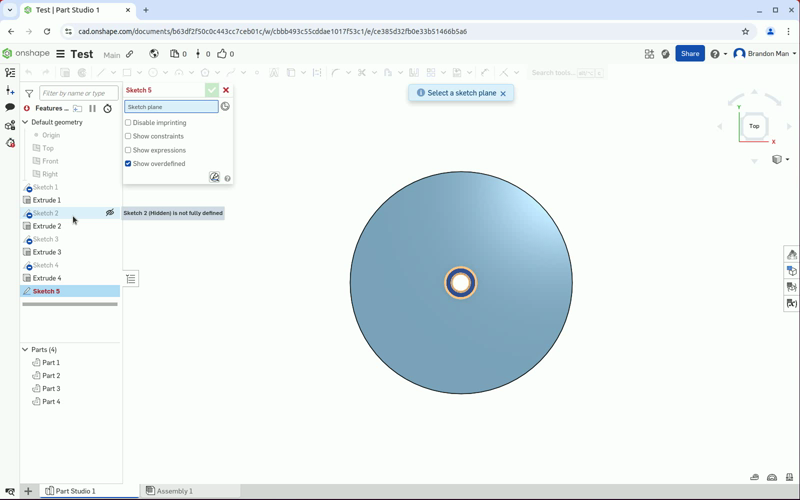
mouse_move(73, 150)
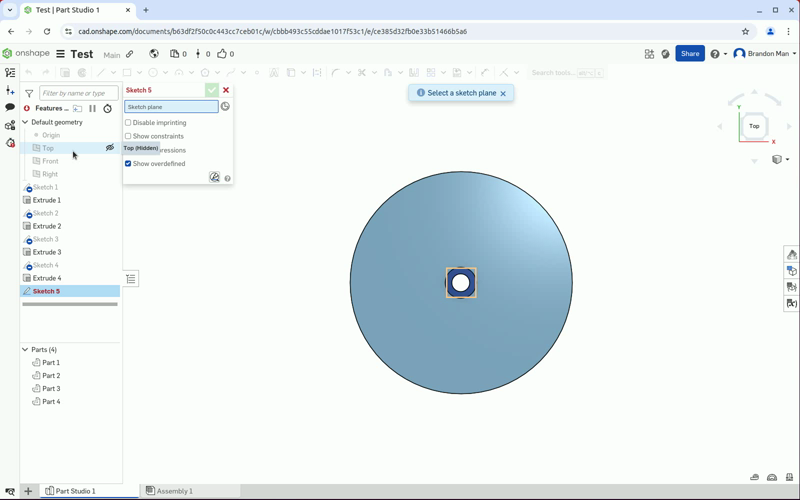
click(73, 150)
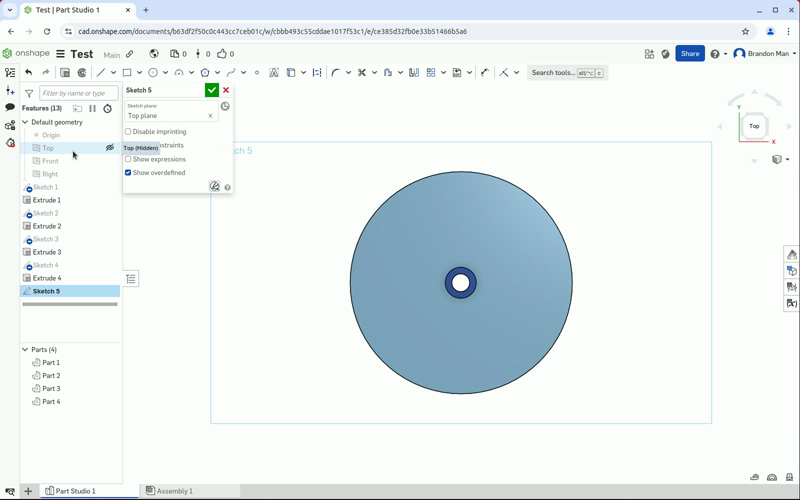
mouse_move(73, 352)
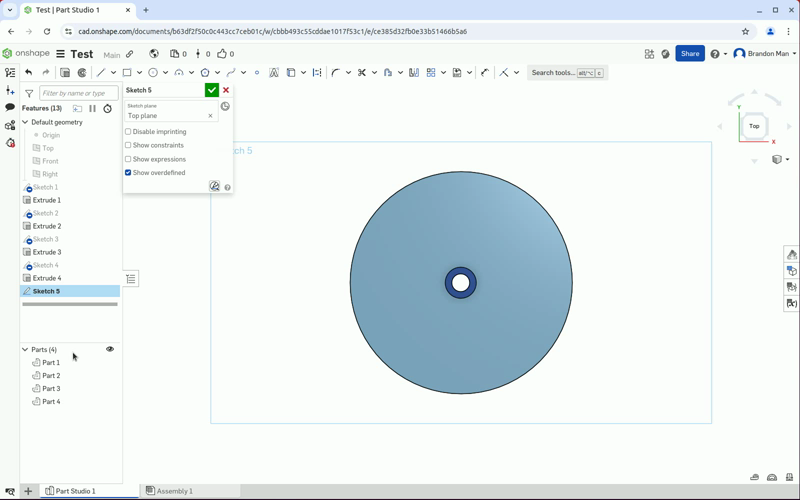
key(y)
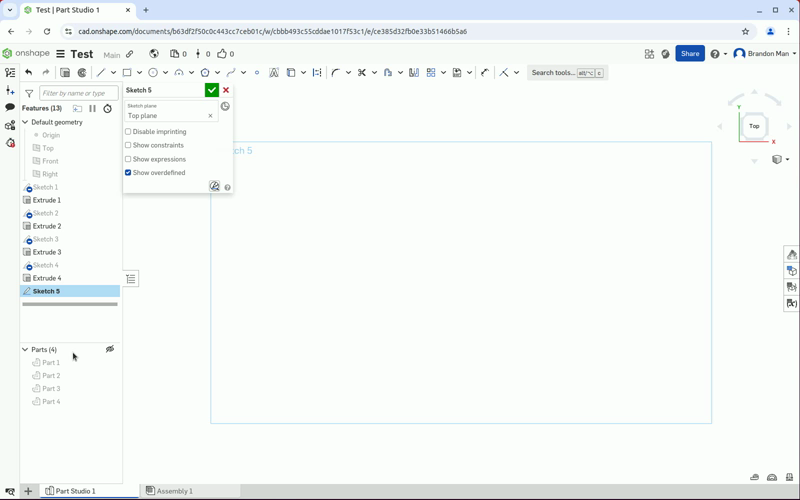
key(c)
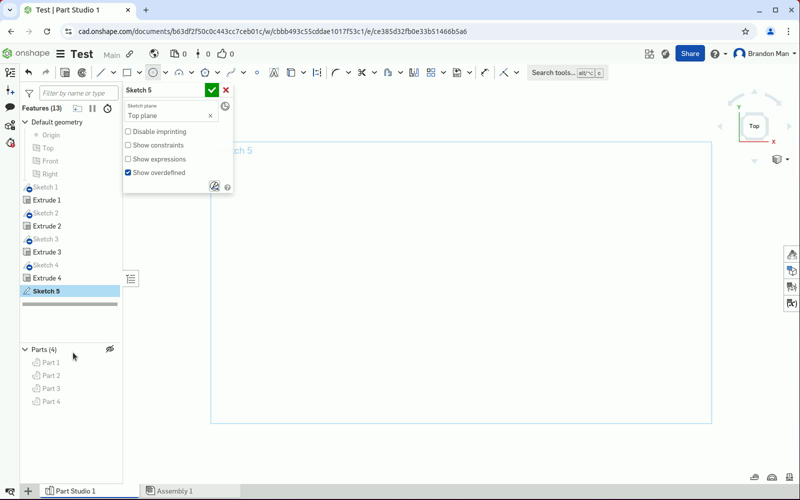
key_down(shift)
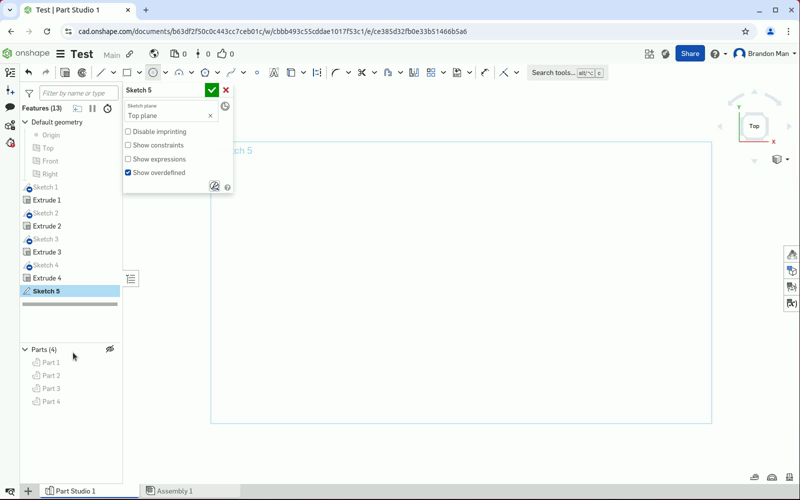
mouse_move(460, 282)
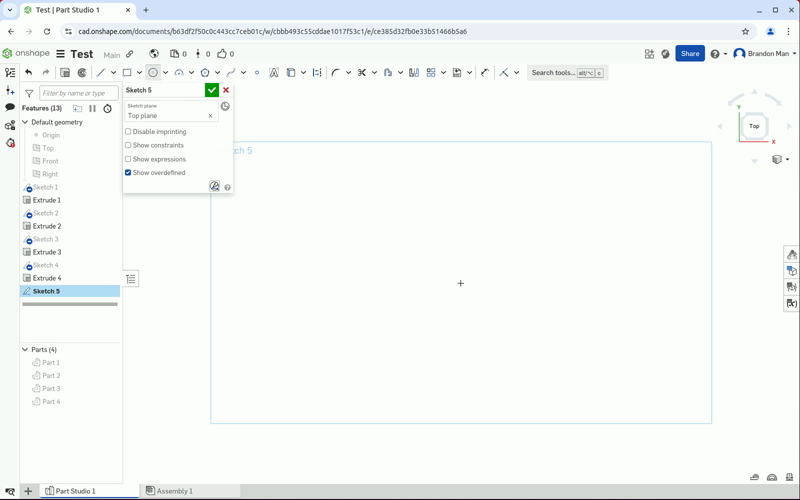
click(460, 282)
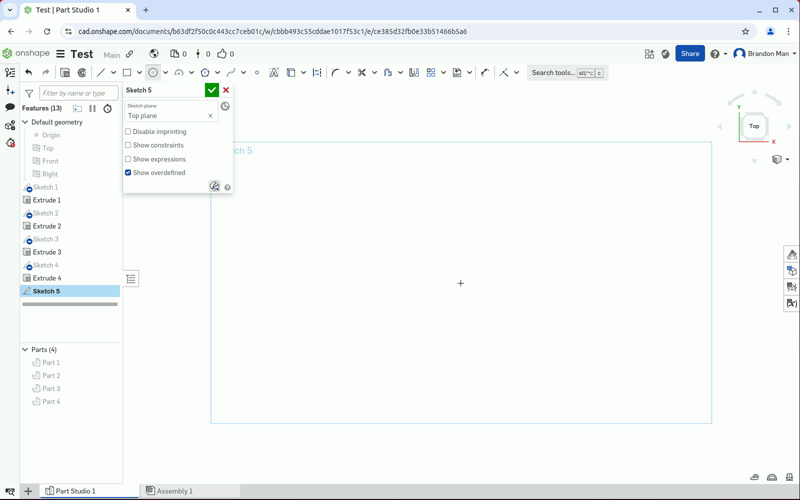
key_up(shift)
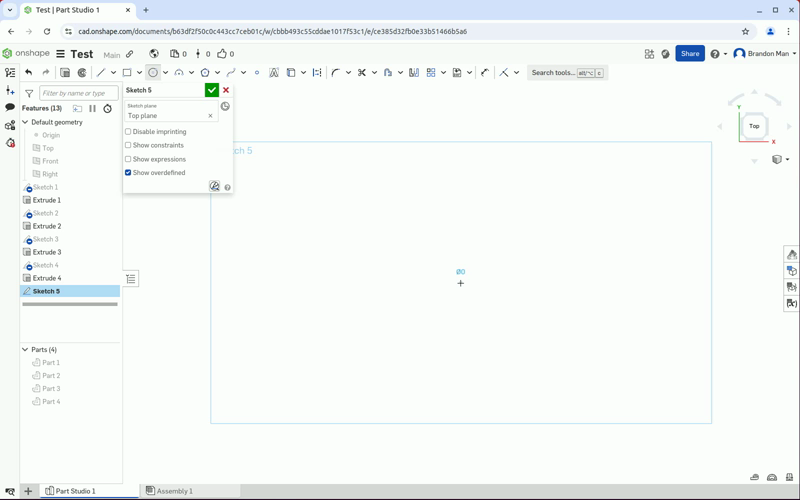
mouse_move(470, 282)
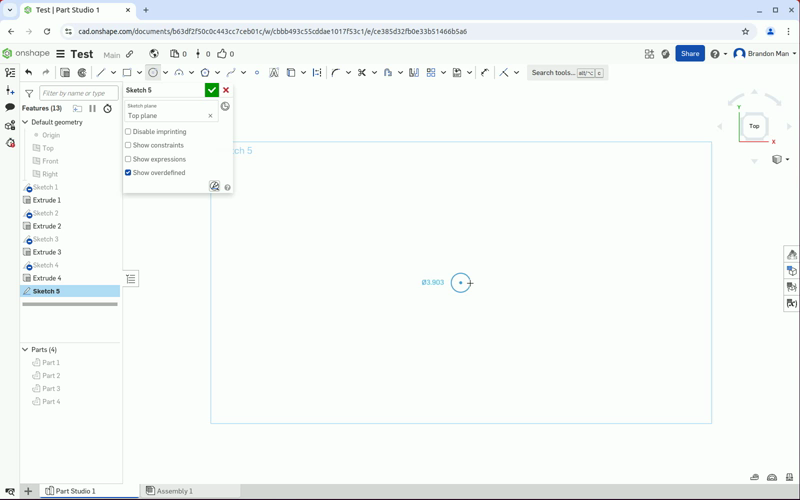
click(470, 282)
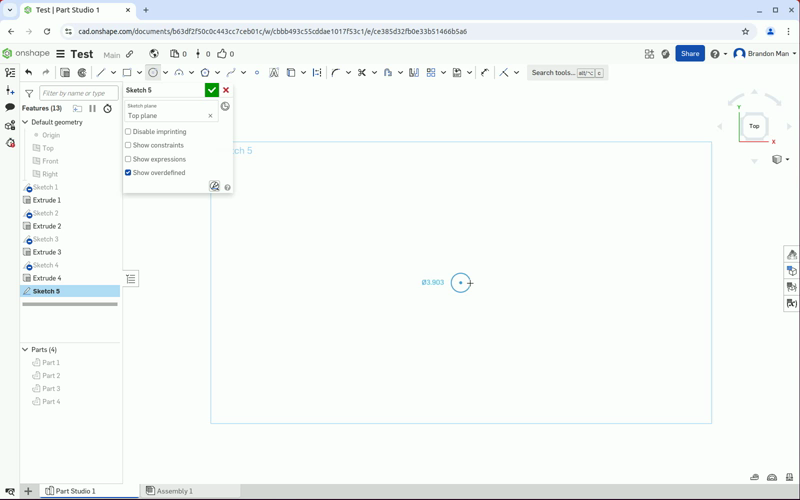
key(esc)
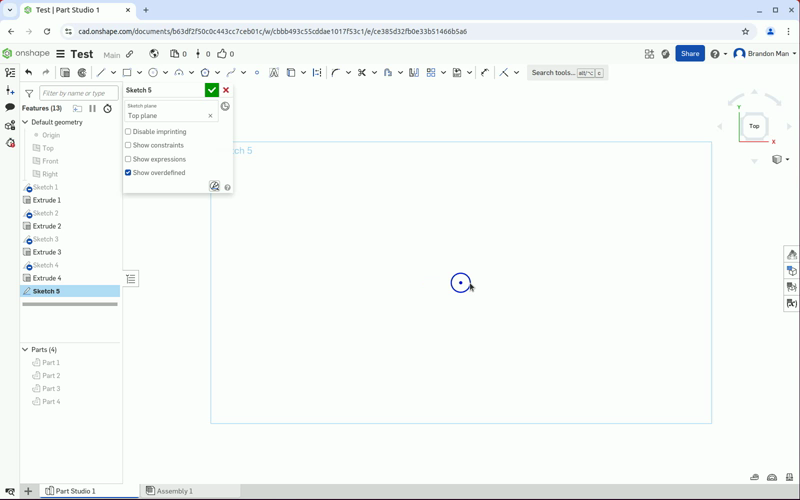
mouse_move(457, 278)
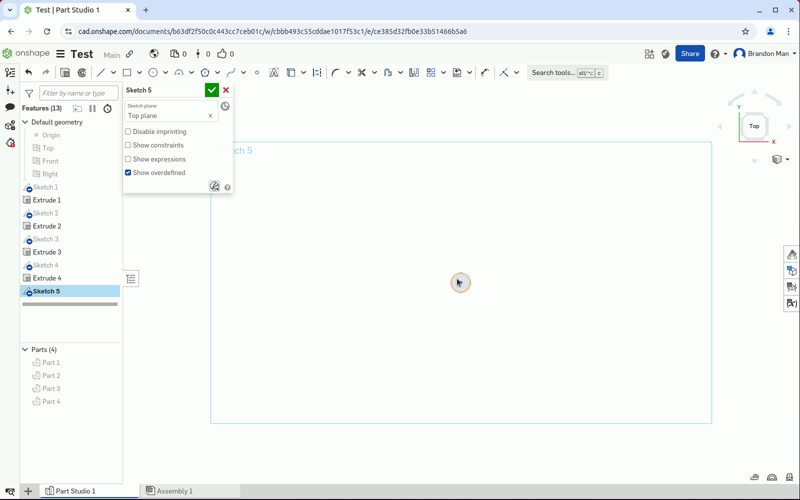
scroll(6)
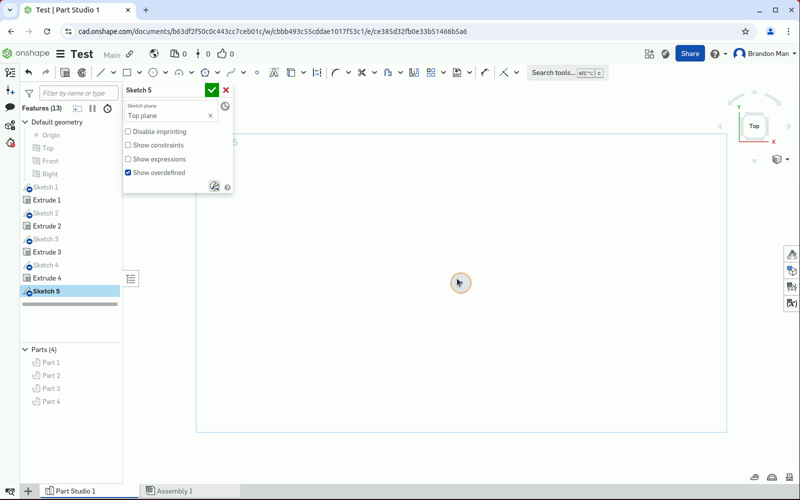
scroll(6)
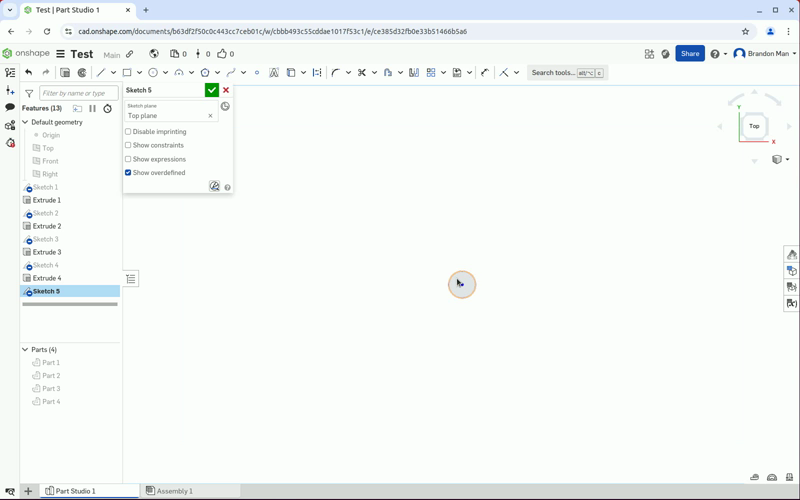
scroll(6)
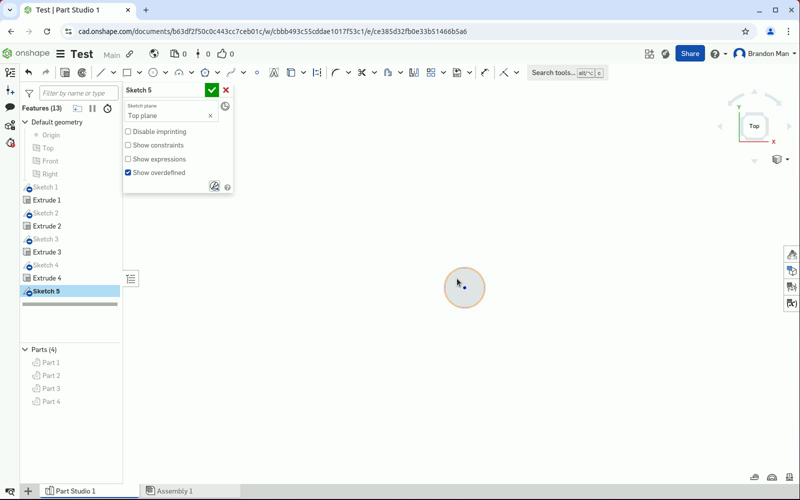
scroll(6)
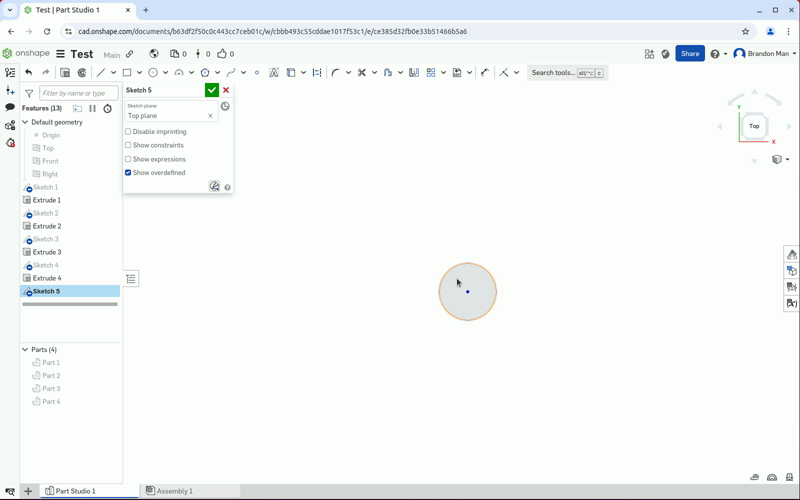
scroll(6)
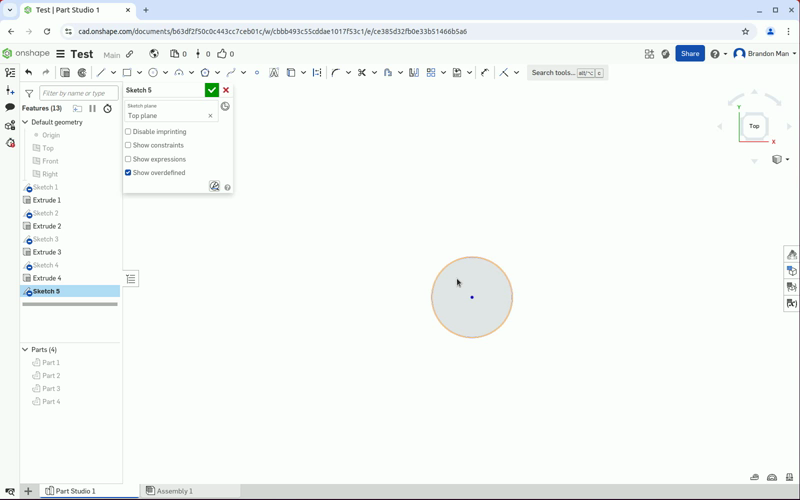
scroll(6)
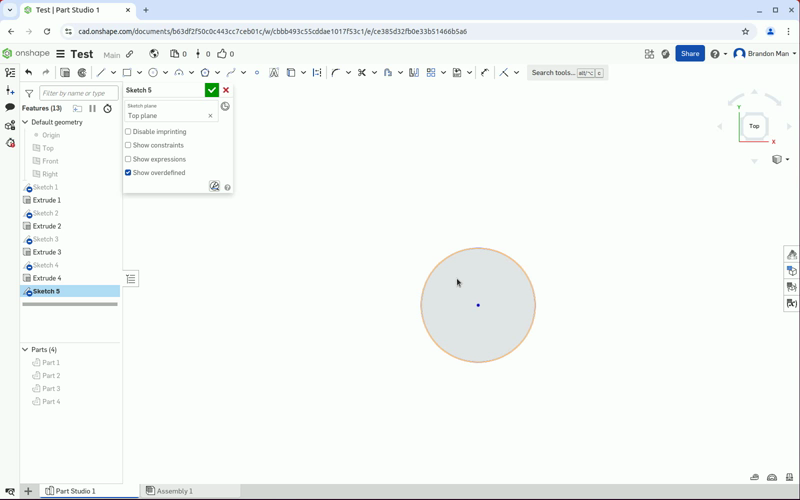
scroll(6)
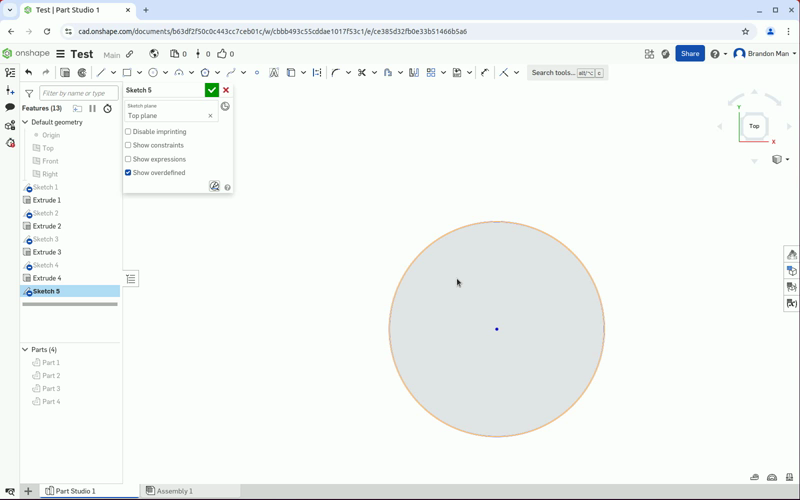
click(457, 278)
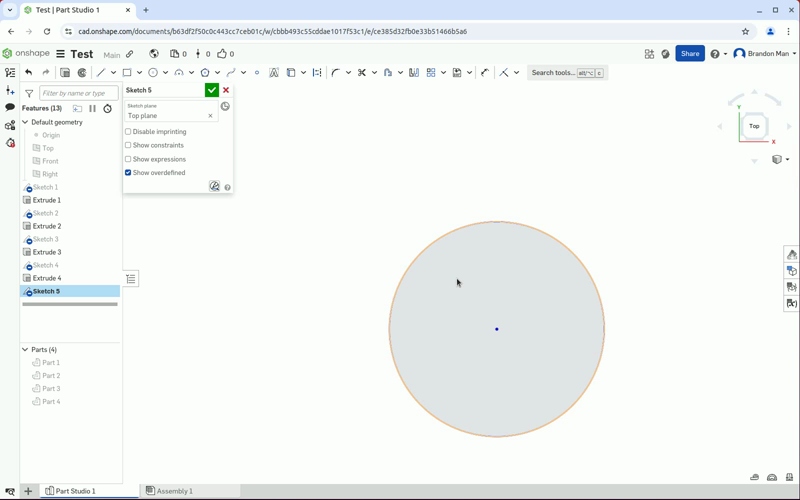
scroll(-6)
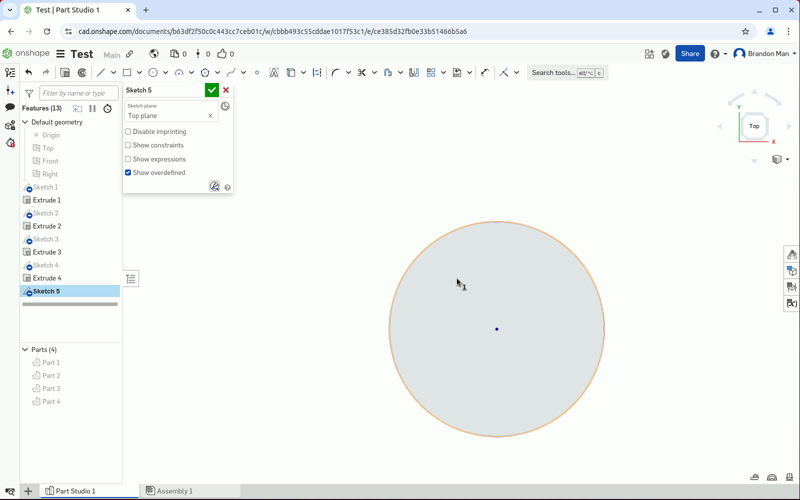
scroll(-6)
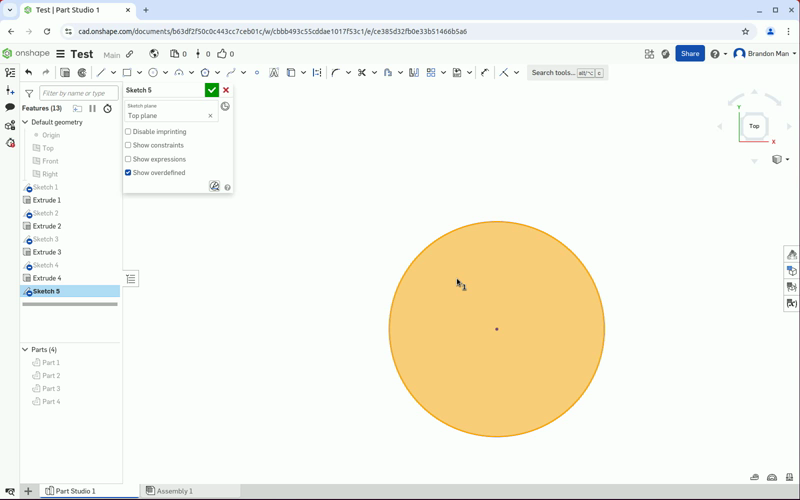
scroll(-6)
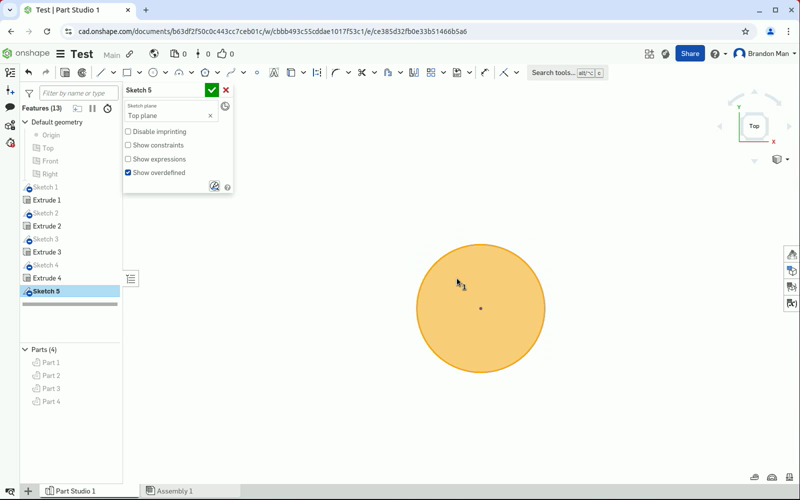
scroll(-6)
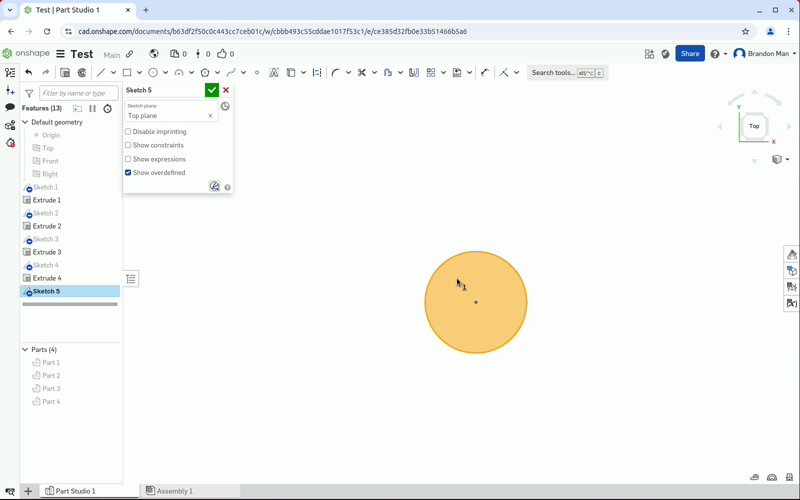
scroll(-6)
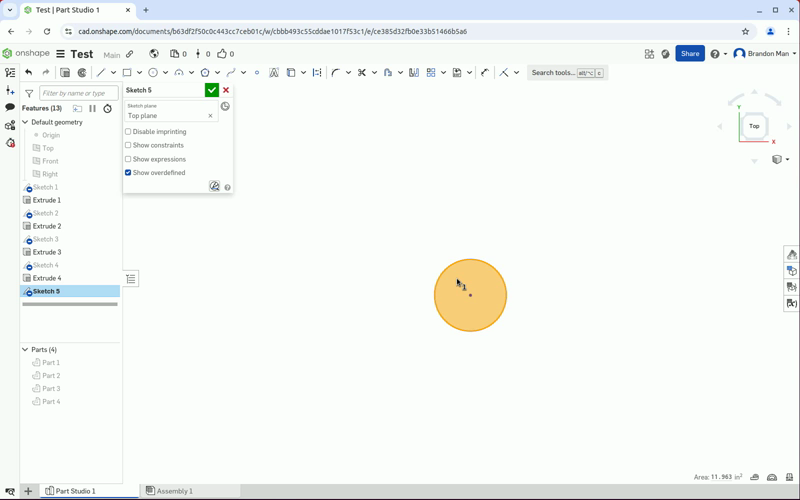
scroll(-6)
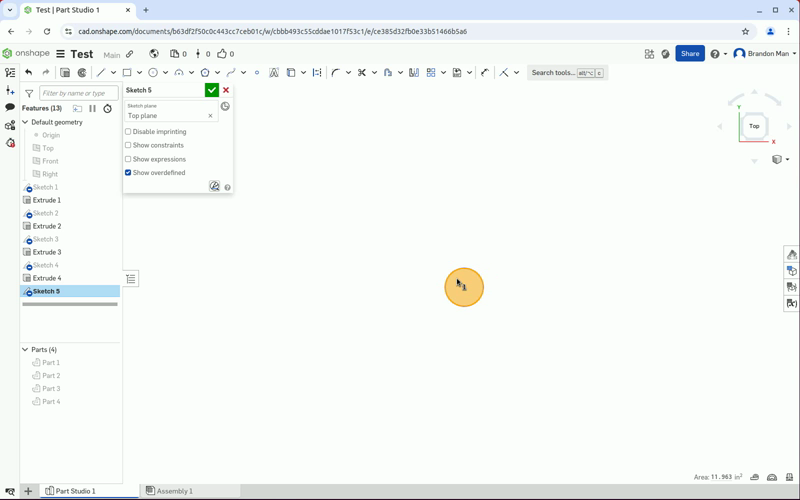
scroll(-6)
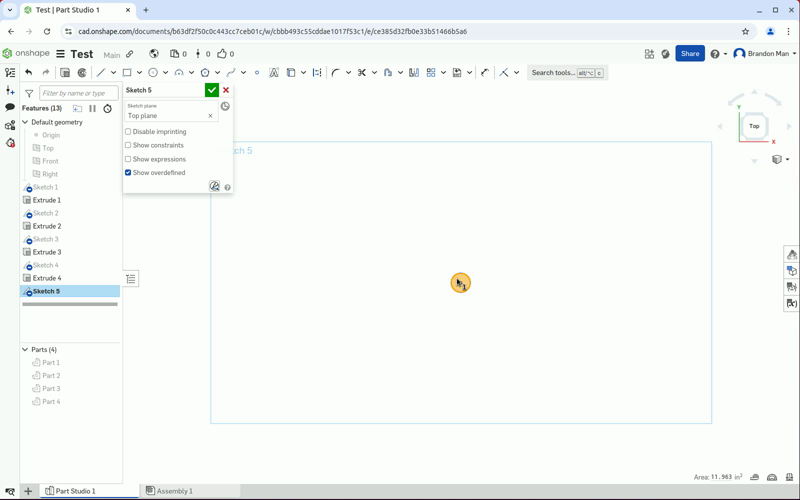
mouse_move(73, 352)
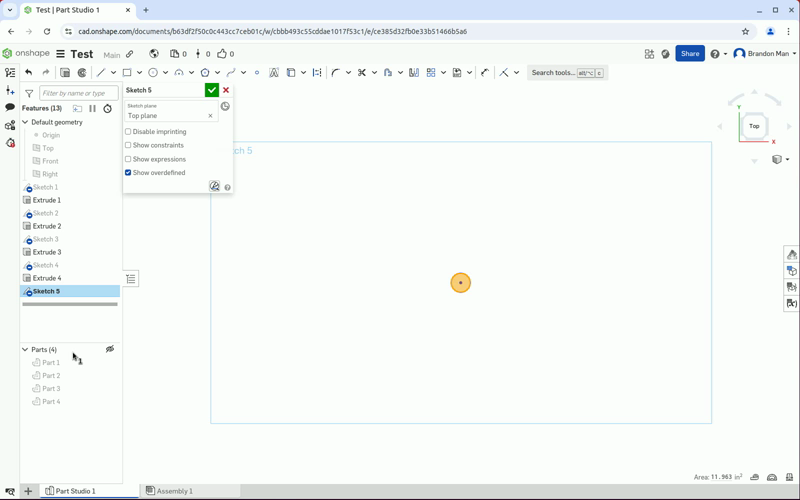
key(shift+y)
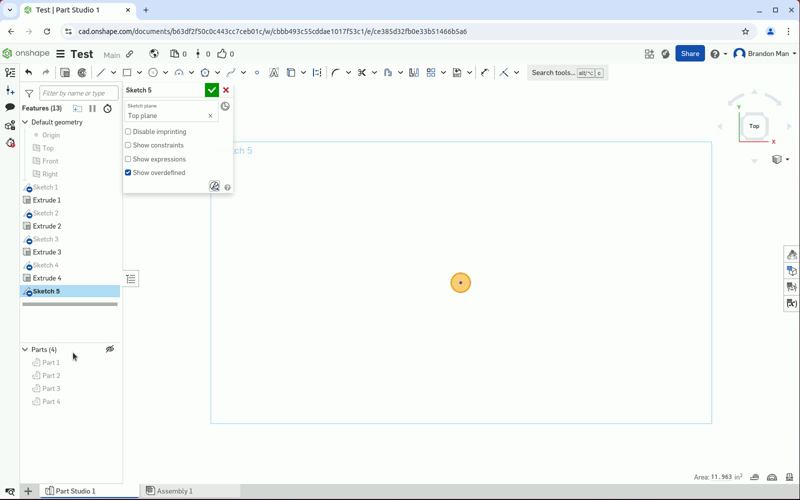
key(shift+e)
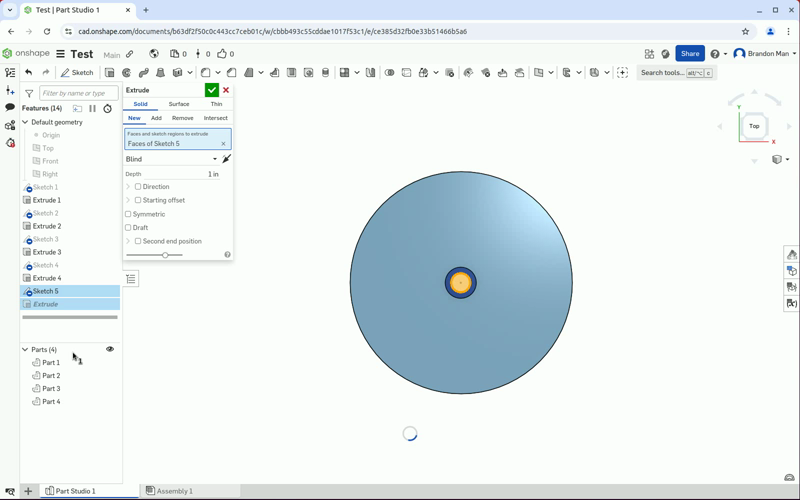
mouse_move(143, 106)
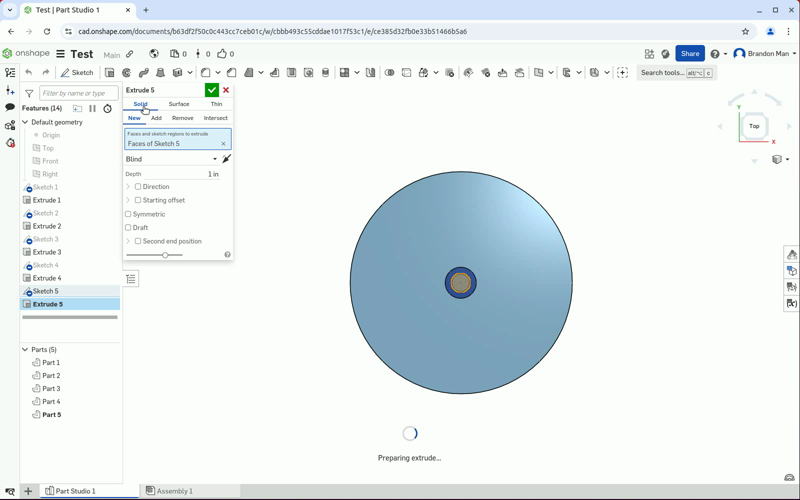
click(143, 106)
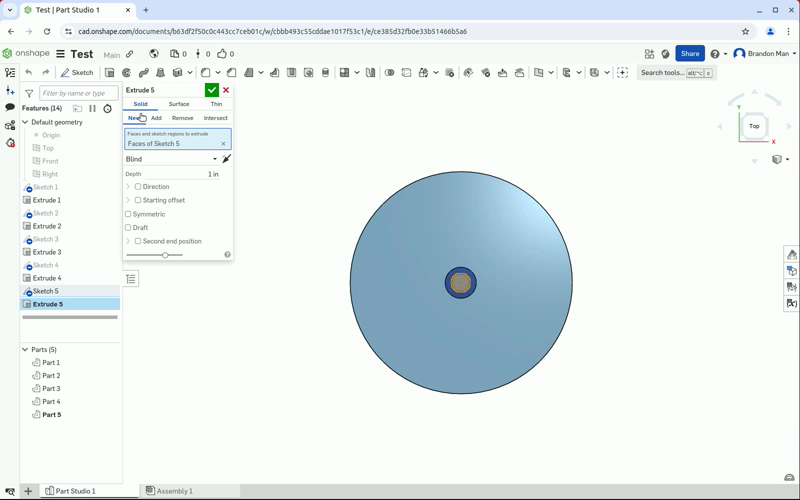
mouse_move(137, 120)
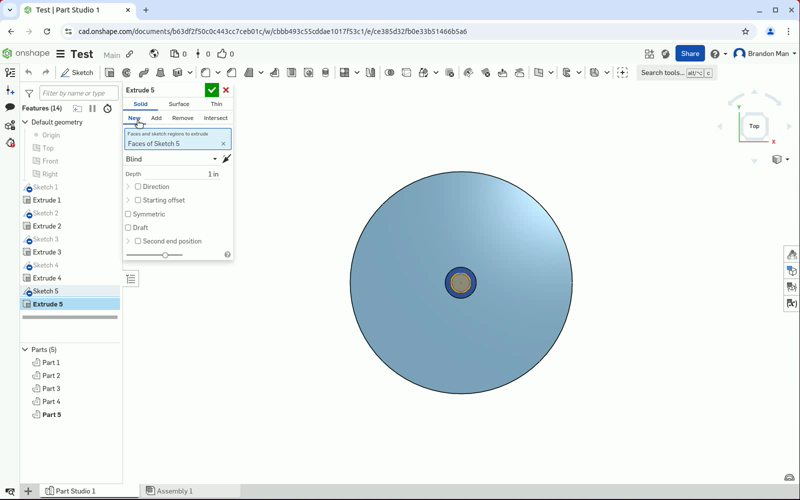
click(137, 120)
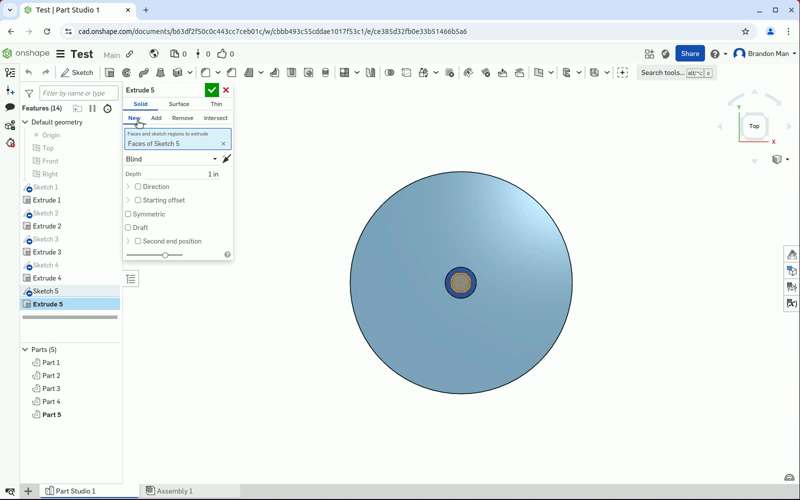
key(tab, 4)
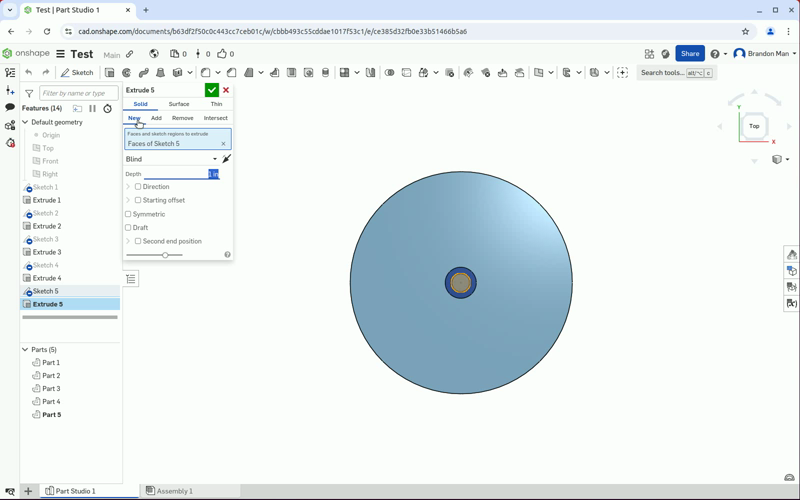
text(3.611)
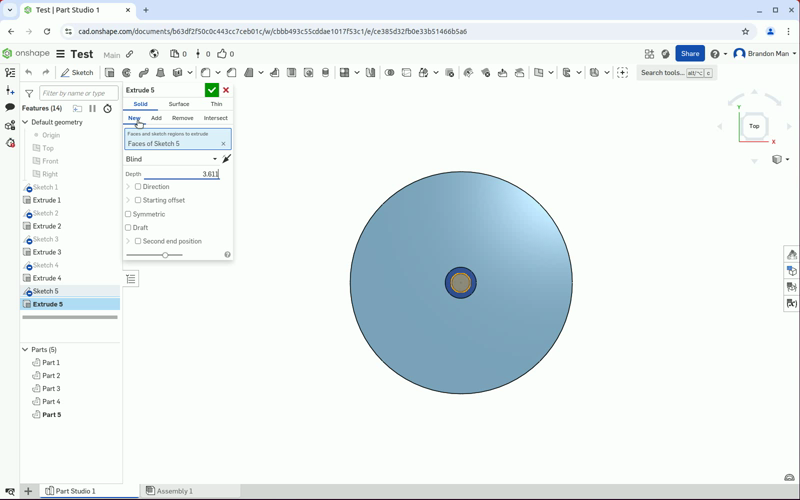
key(enter)
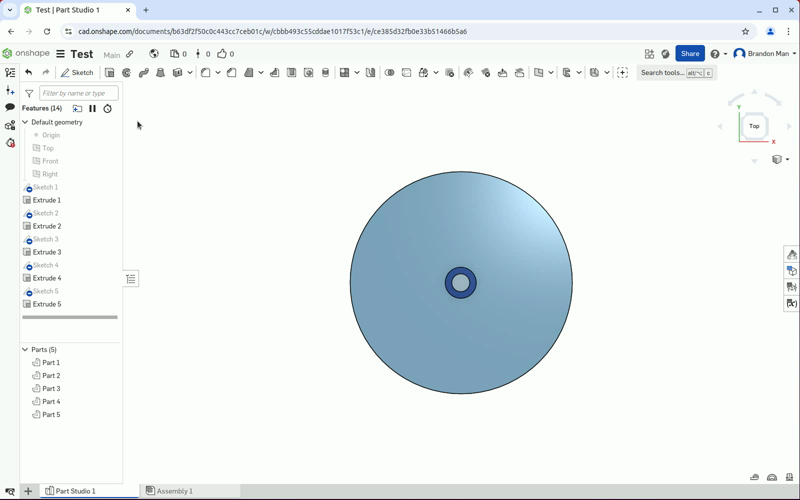
key(shift+h)
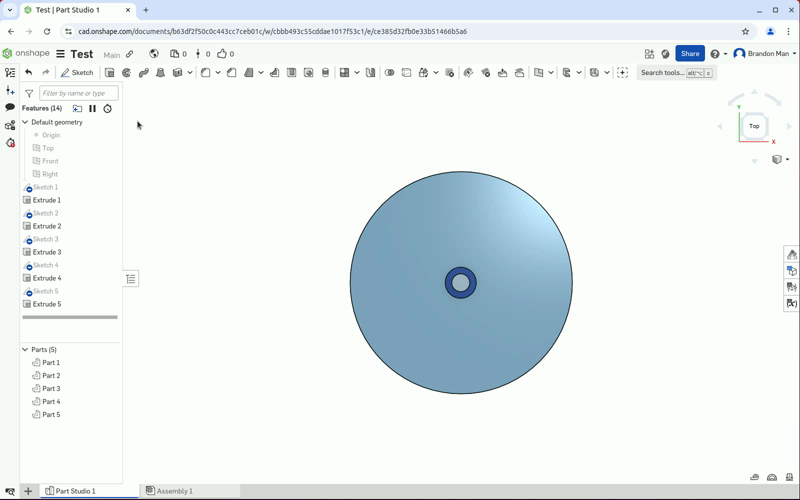
key(shift+h)
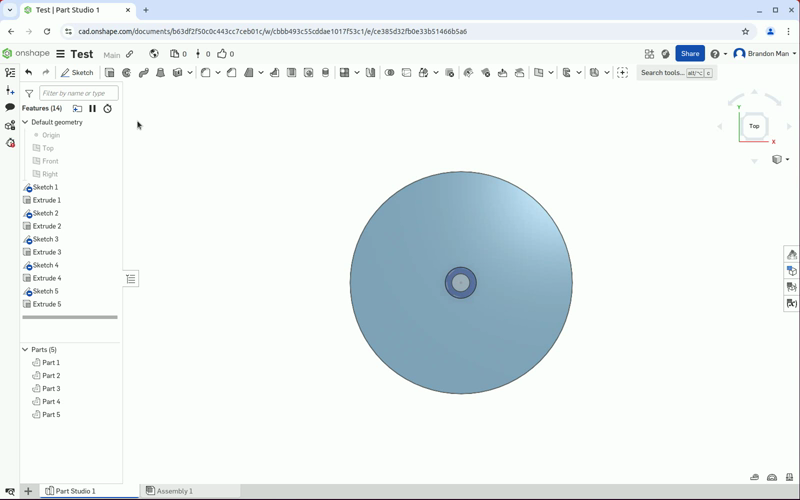
key(shift+7)
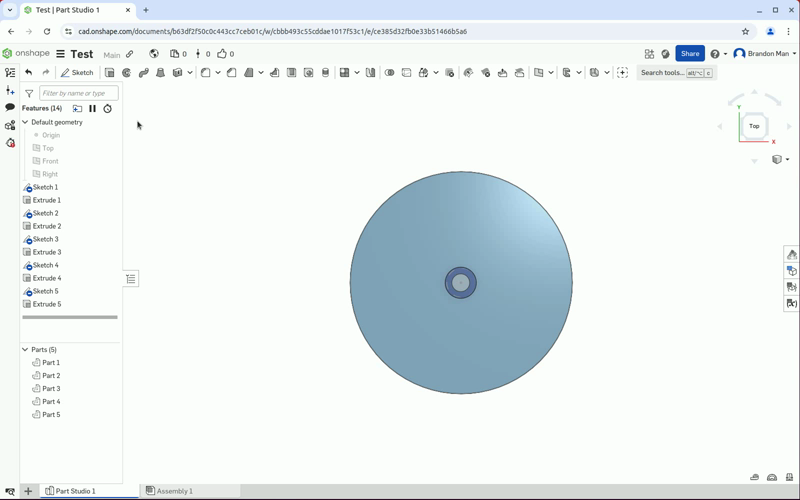
key(up, 3)
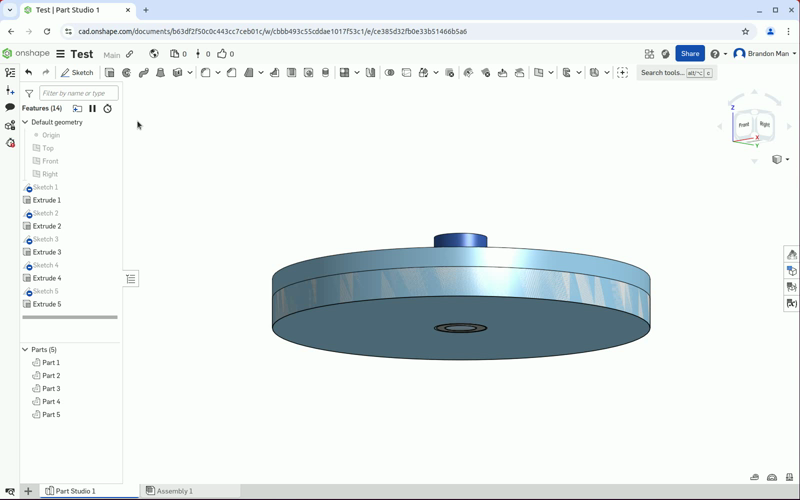
key(left, 3)
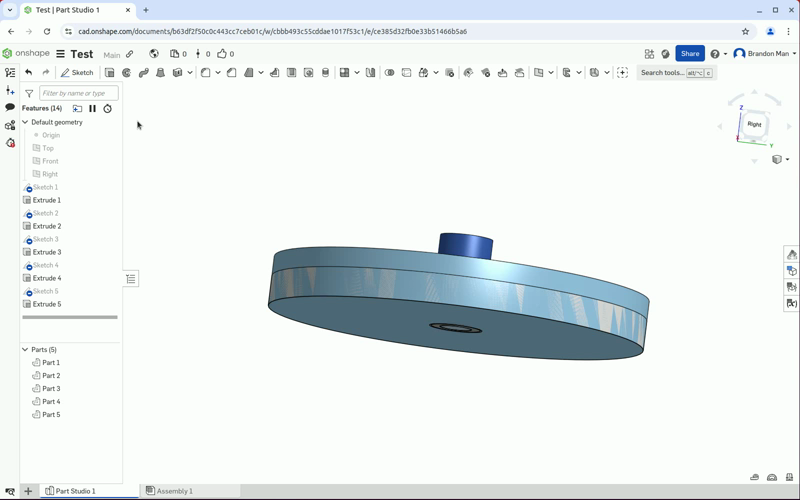
key(right, 3)
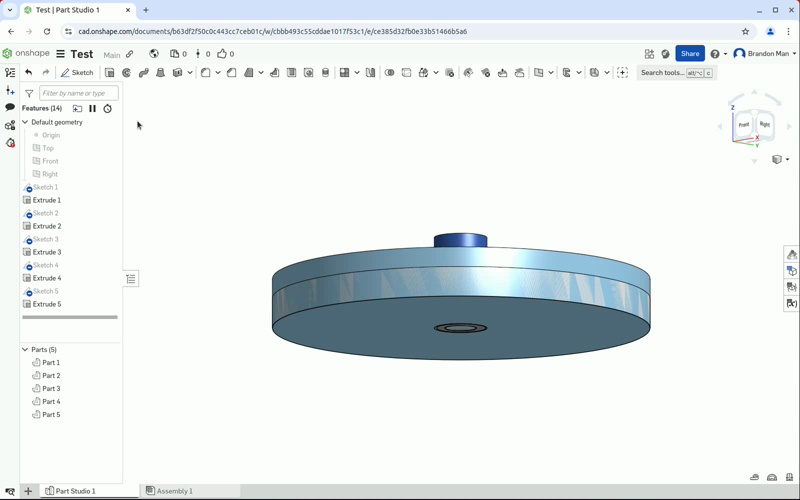
key(down, 3)
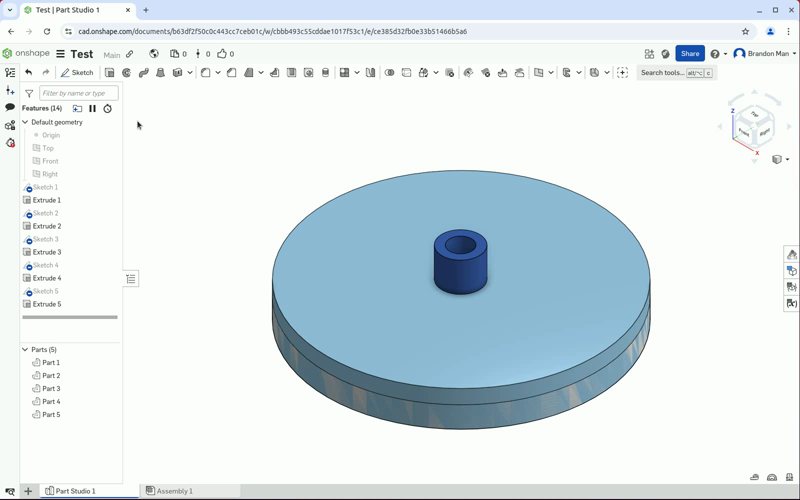
mouse_move(73, 189)
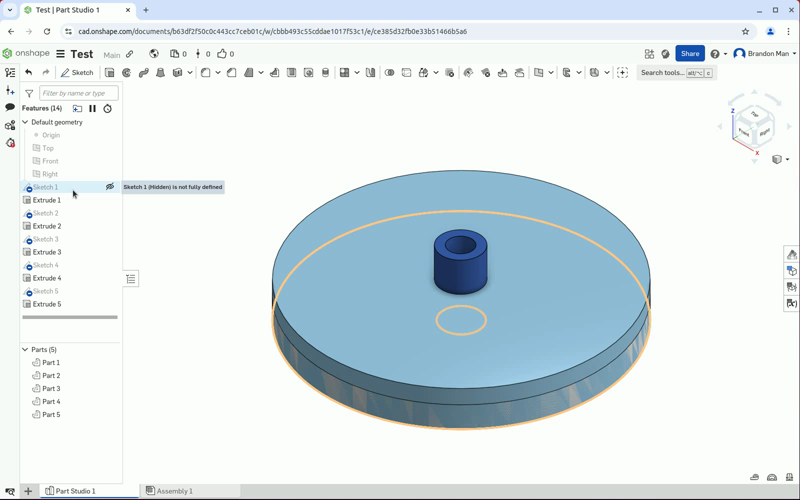
click(73, 189)